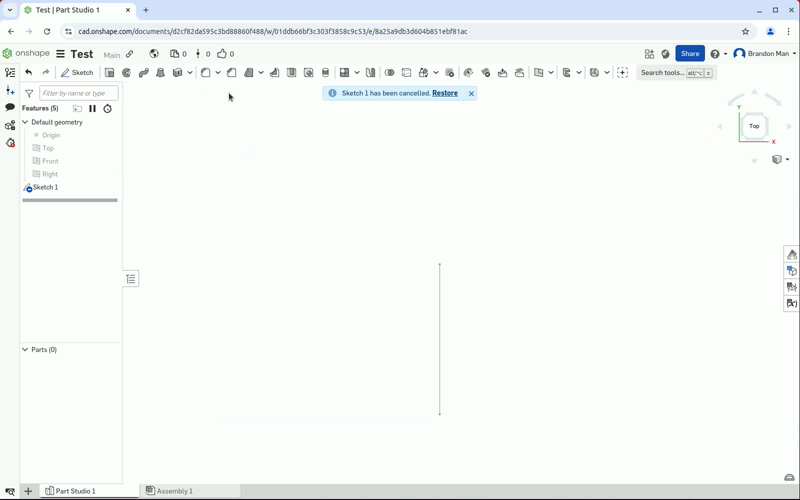
key(shift+h)
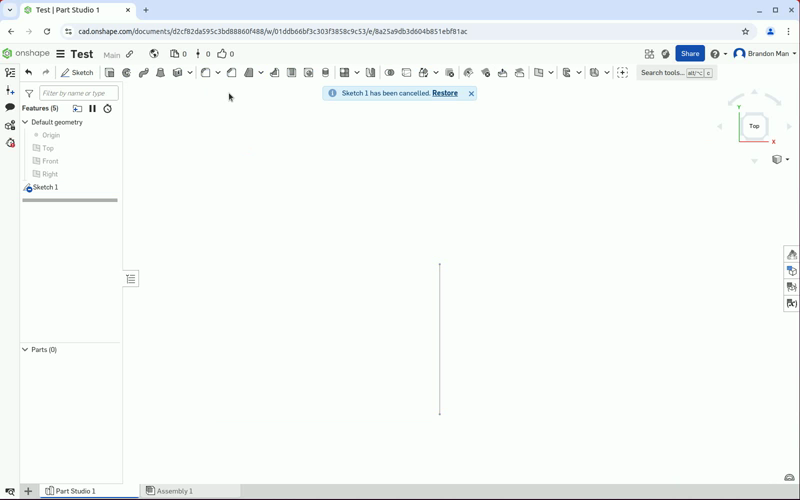
key(shift+s)
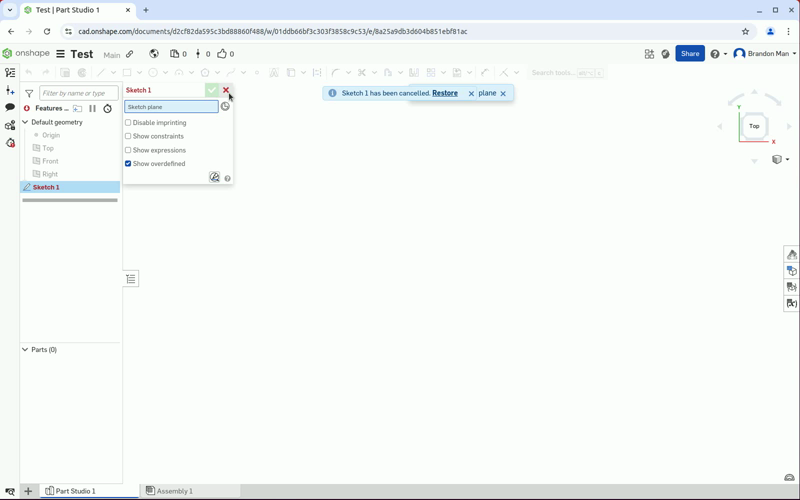
mouse_move(73, 150)
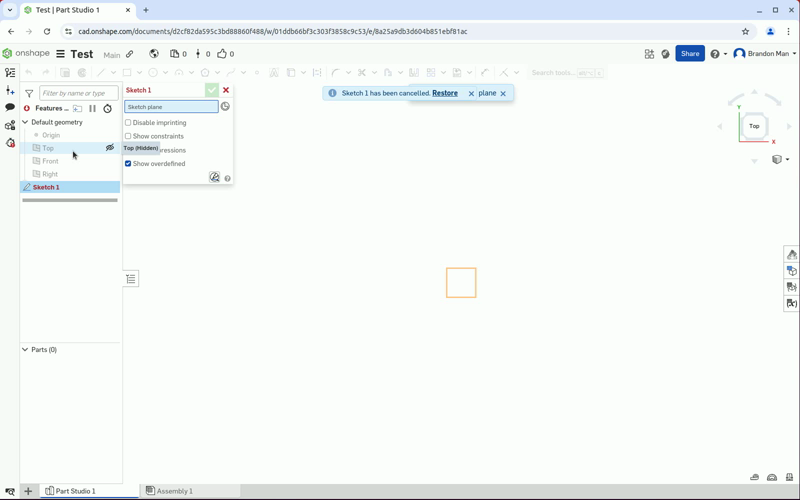
click(73, 150)
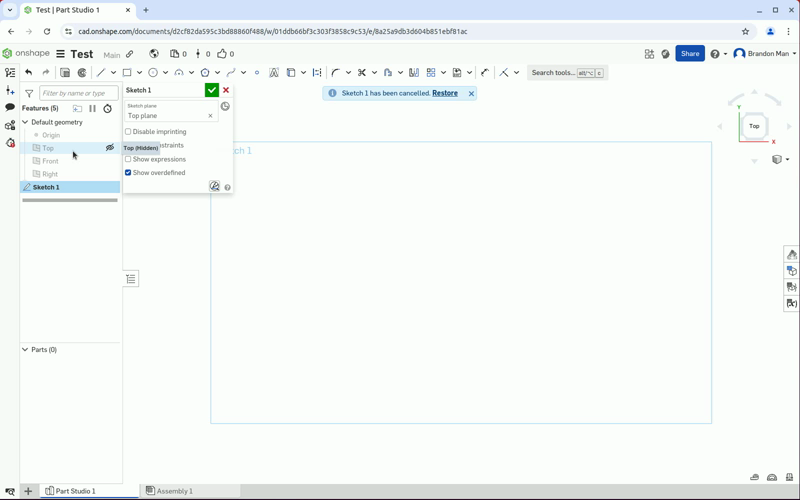
mouse_move(73, 352)
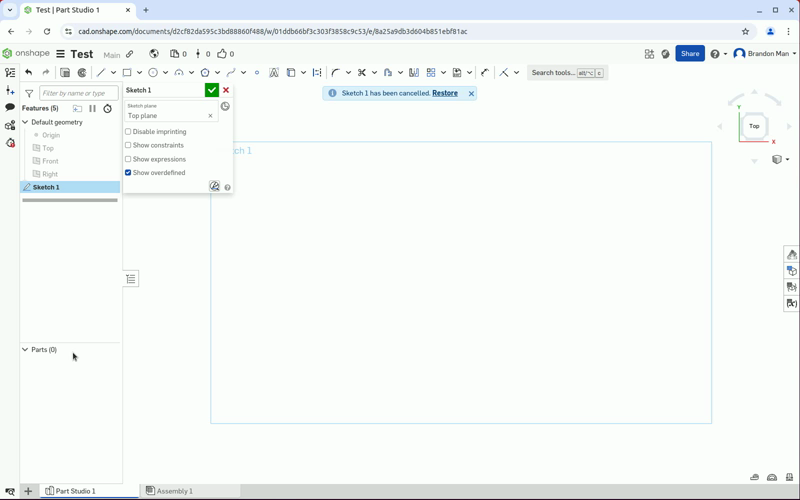
key(y)
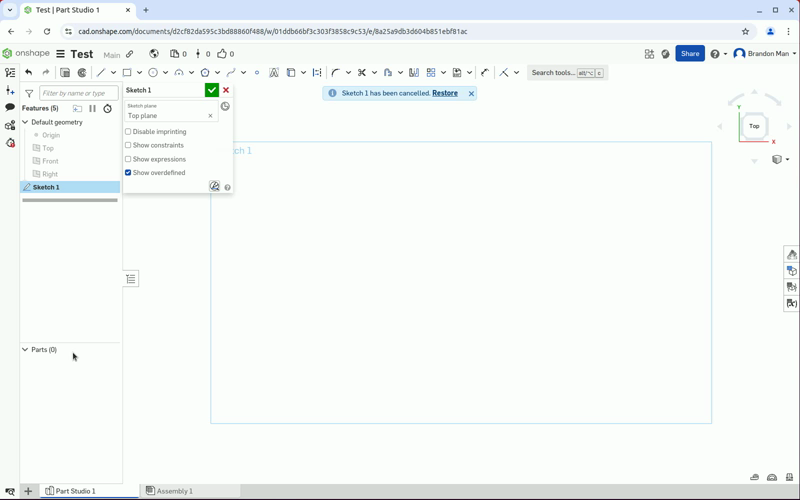
key(c)
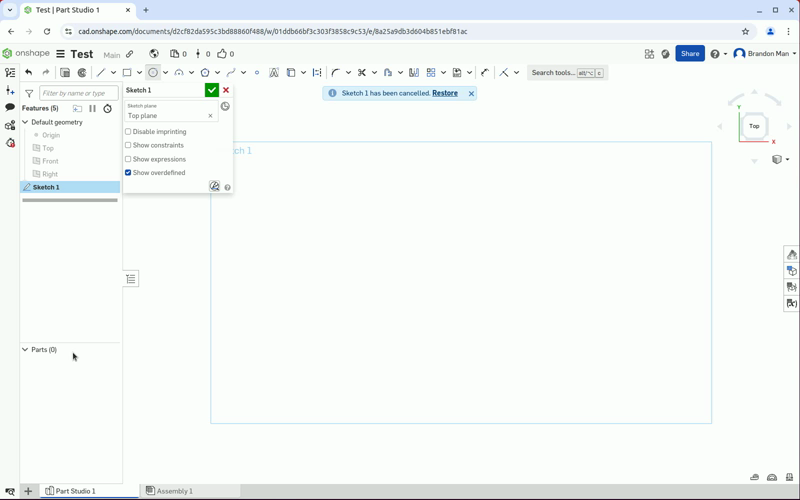
key_down(shift)
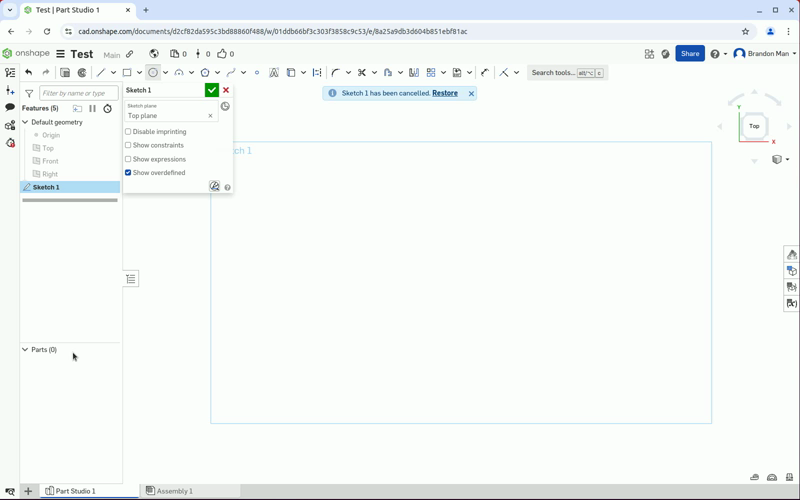
mouse_move(461, 282)
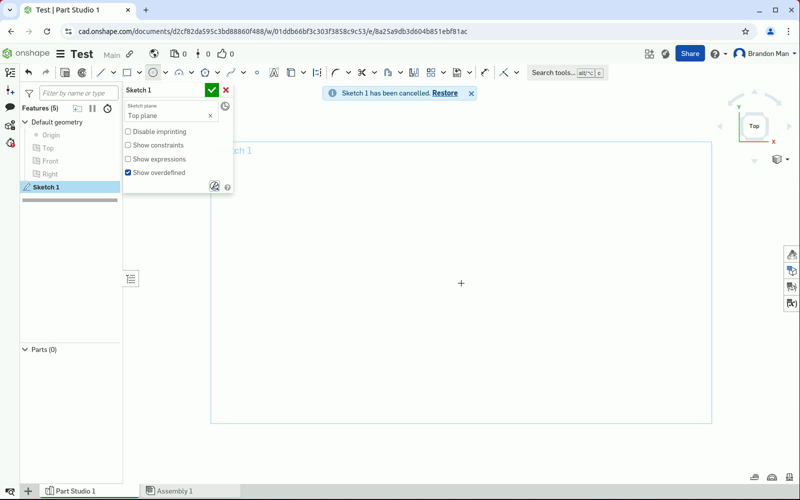
click(461, 282)
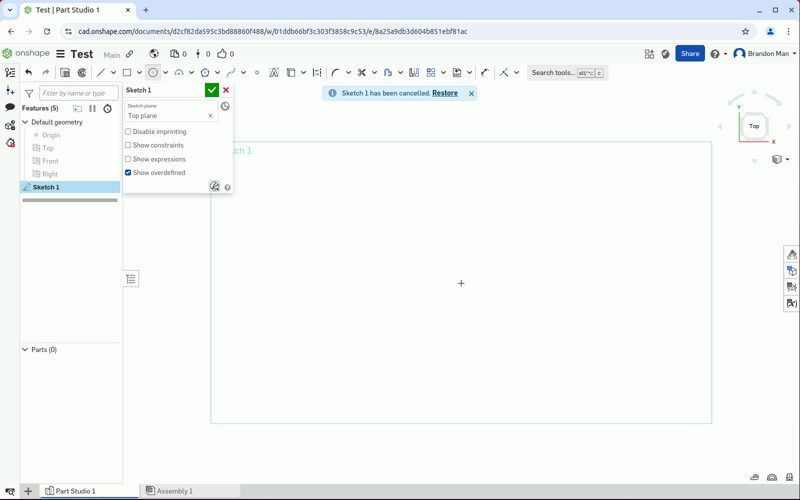
key_up(shift)
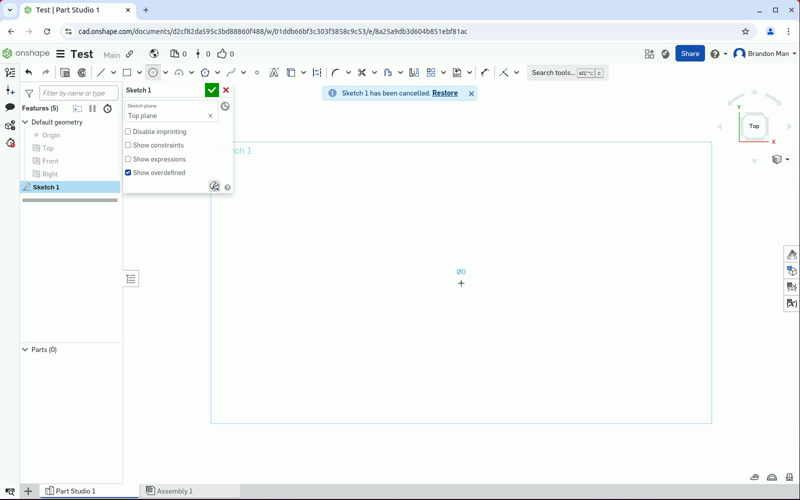
mouse_move(553, 282)
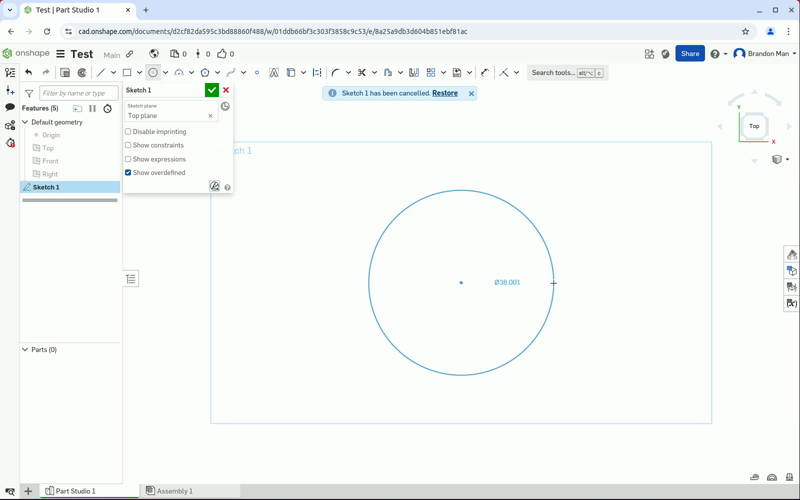
click(553, 282)
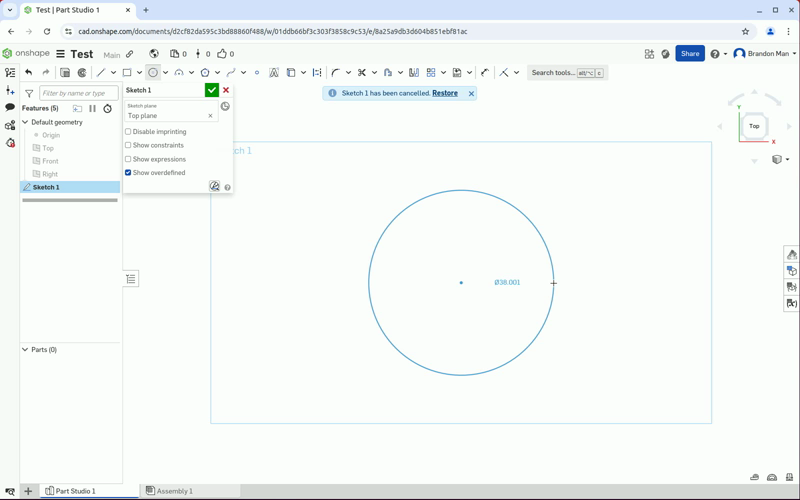
key(esc)
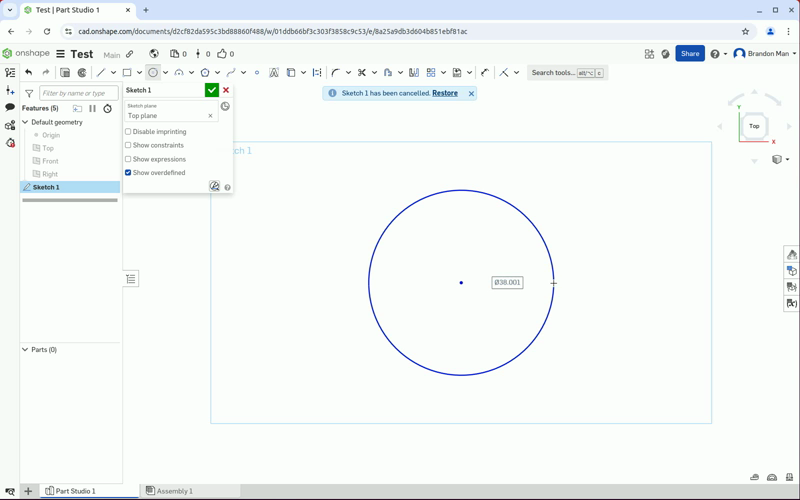
mouse_move(493, 342)
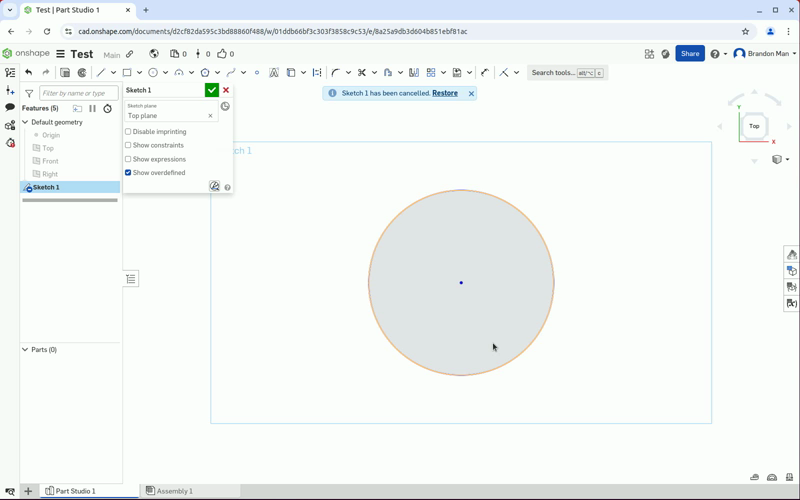
click(493, 342)
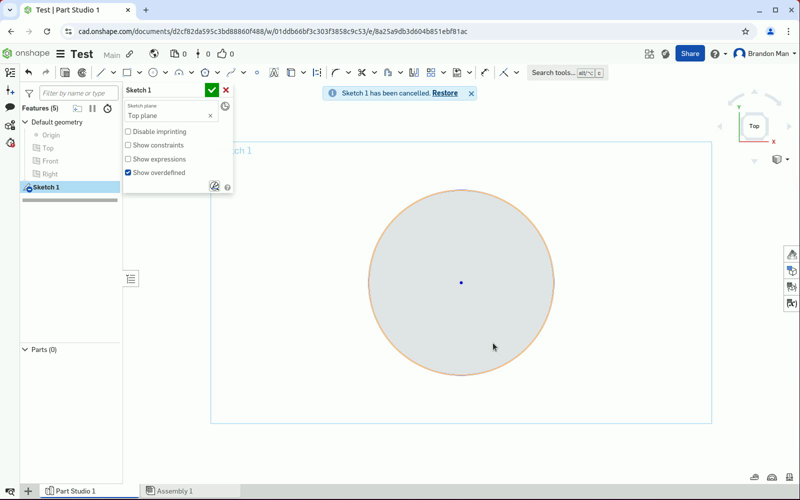
mouse_move(73, 352)
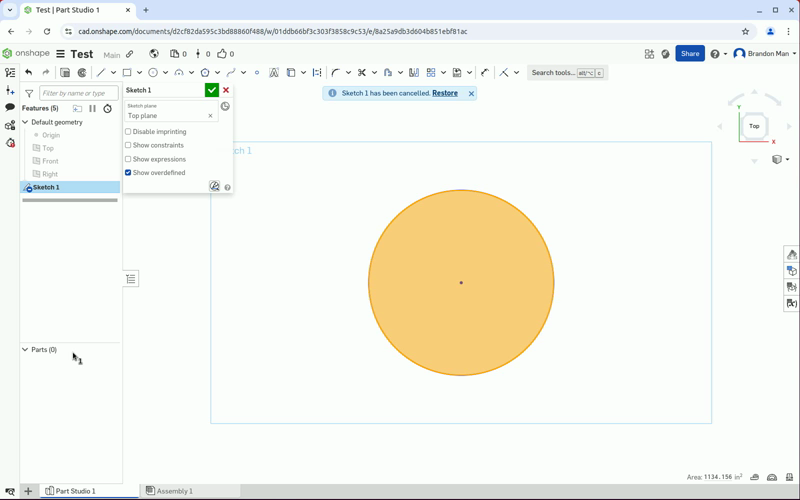
key(shift+y)
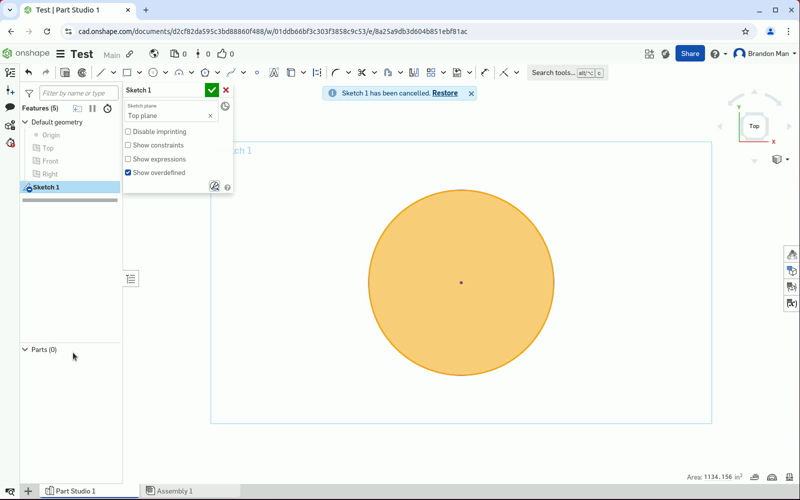
key(shift+e)
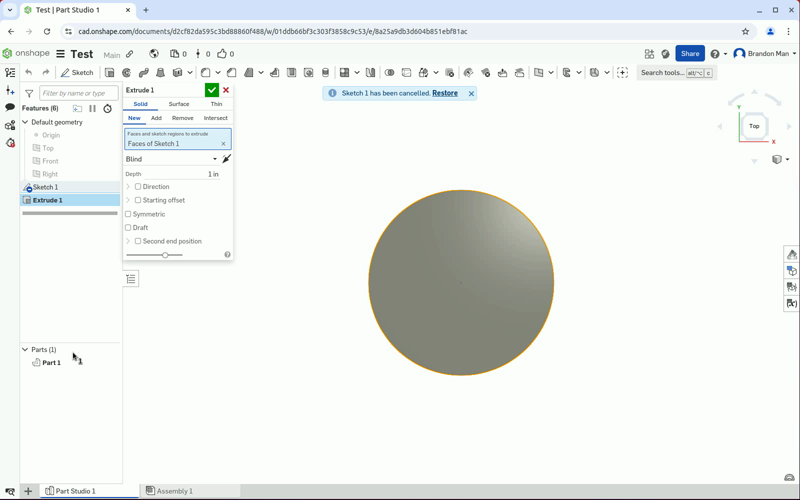
mouse_move(143, 106)
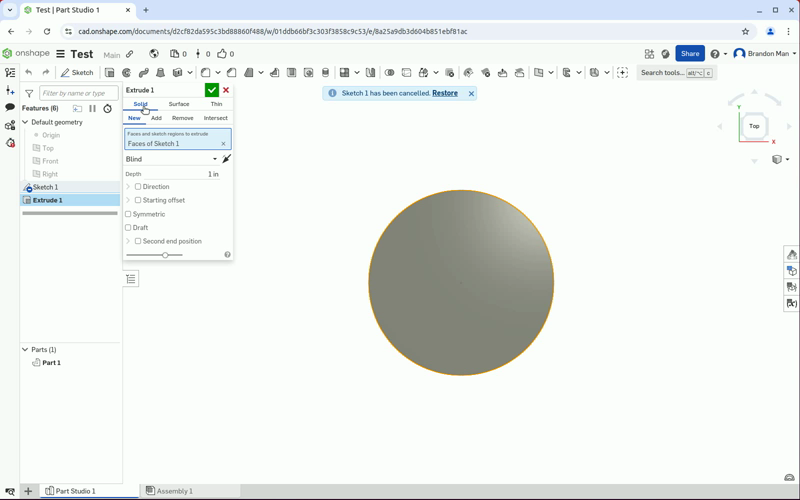
click(143, 106)
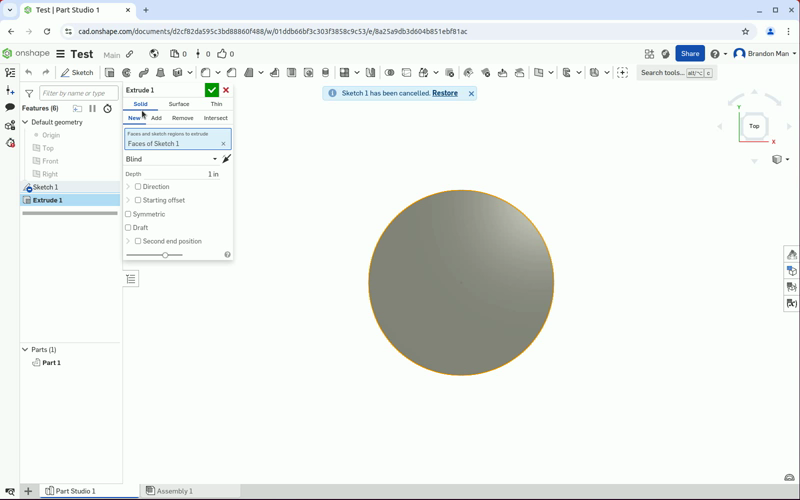
mouse_move(137, 120)
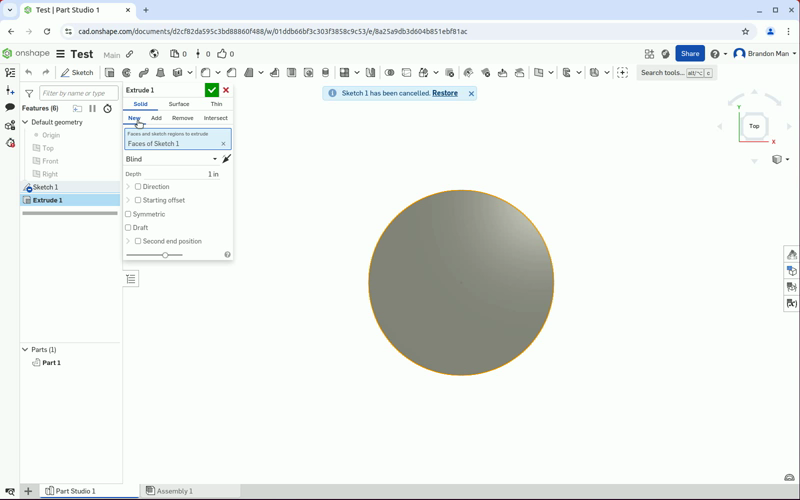
click(137, 120)
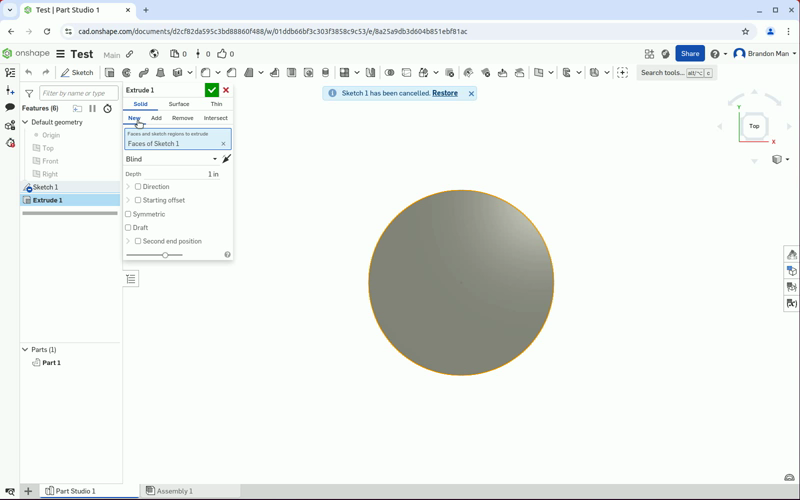
key(tab, 4)
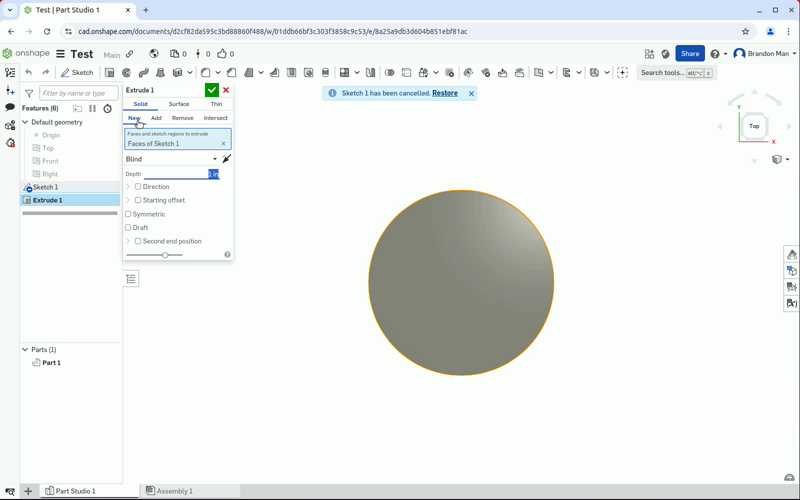
text(1.685)
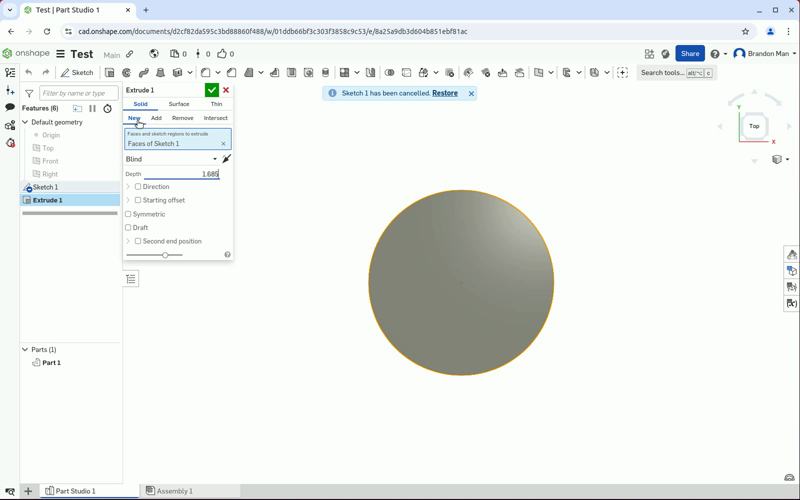
key(enter)
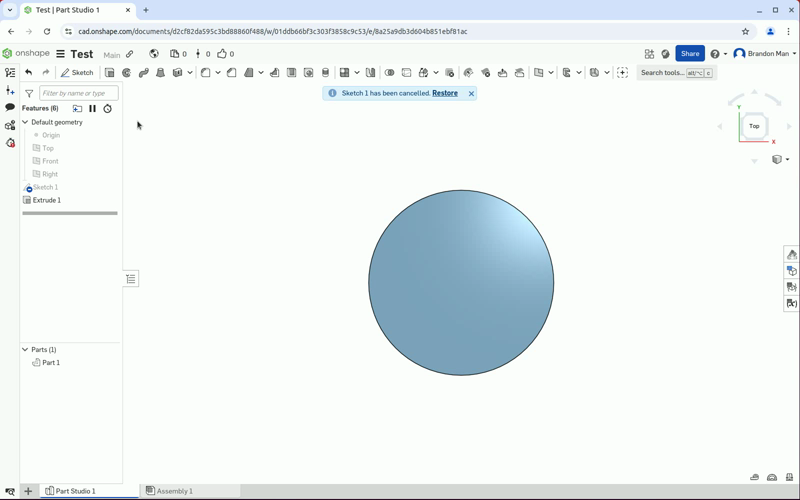
key(shift+h)
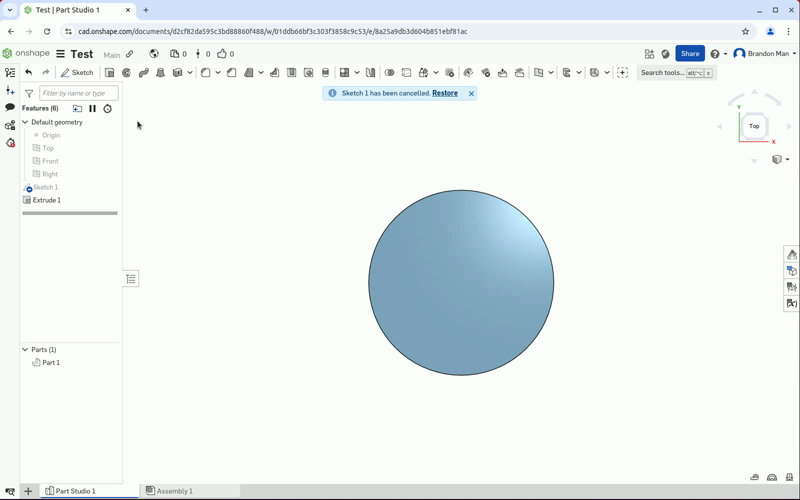
key(shift+h)
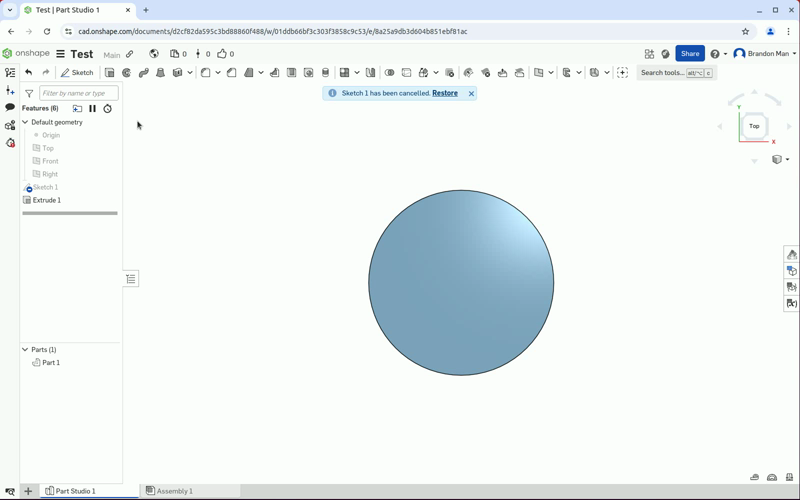
mouse_move(73, 189)
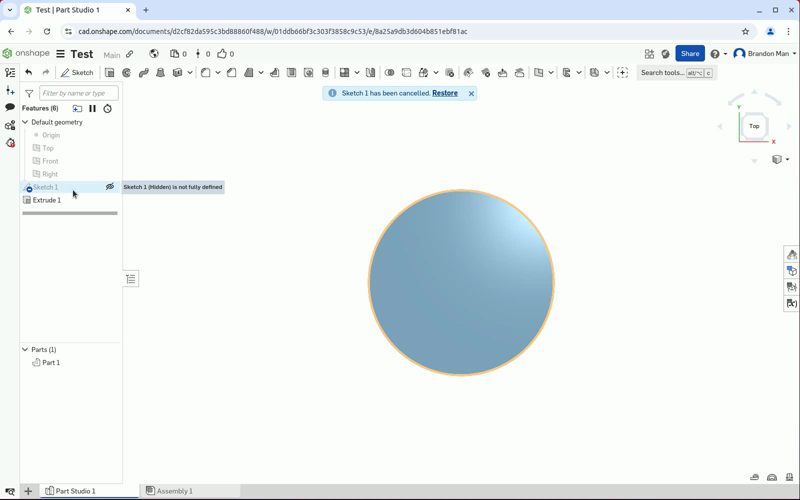
click(73, 189)
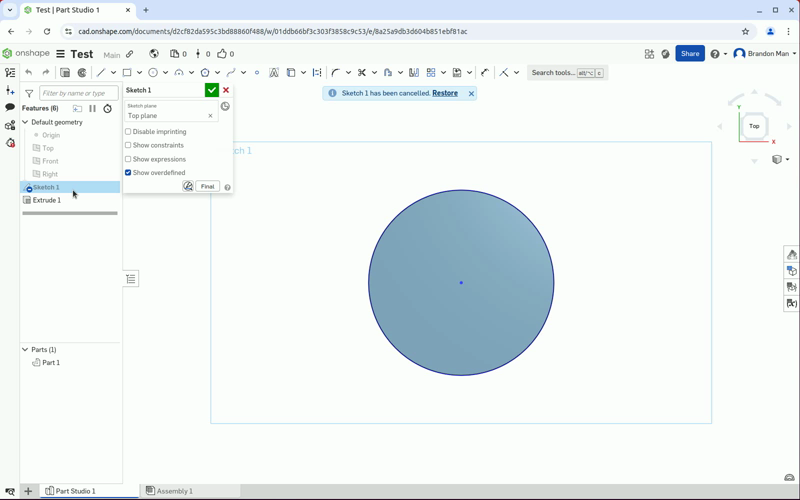
mouse_move(229, 92)
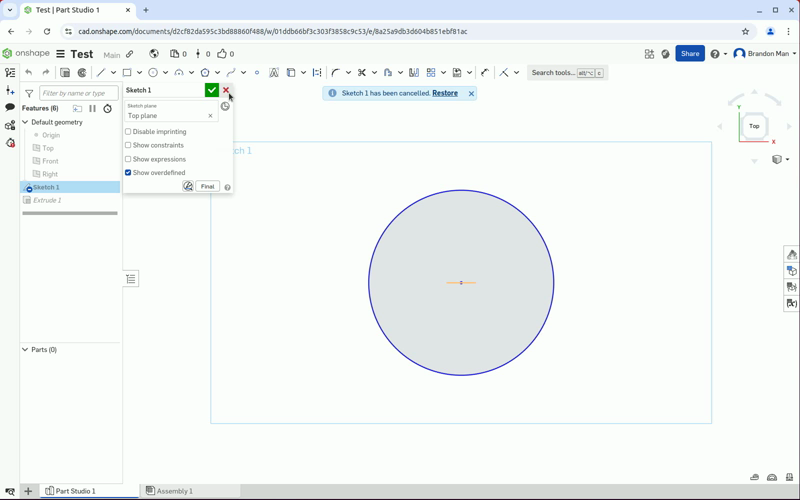
click(229, 92)
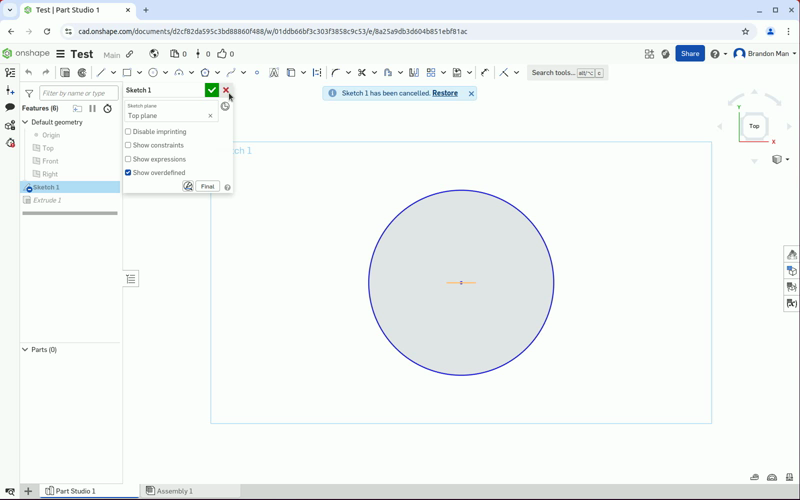
key(shift+s)
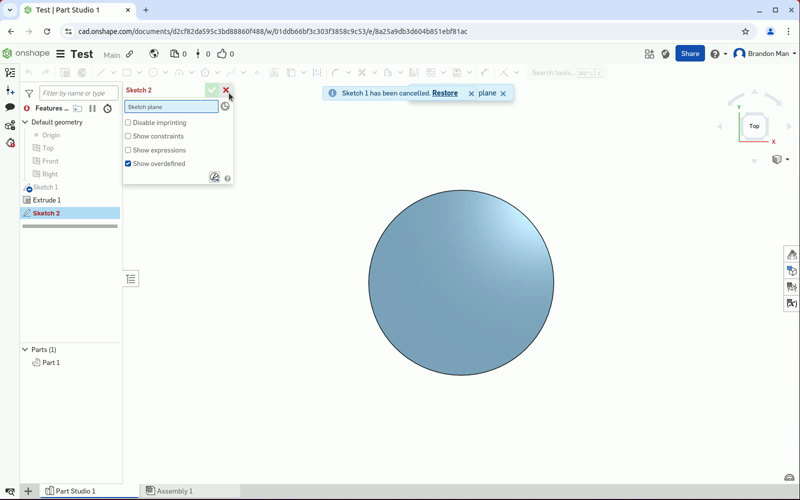
mouse_move(73, 150)
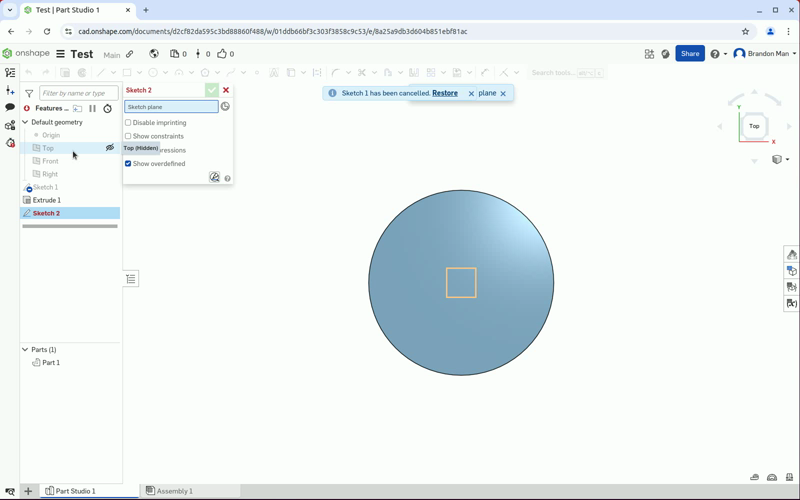
click(73, 150)
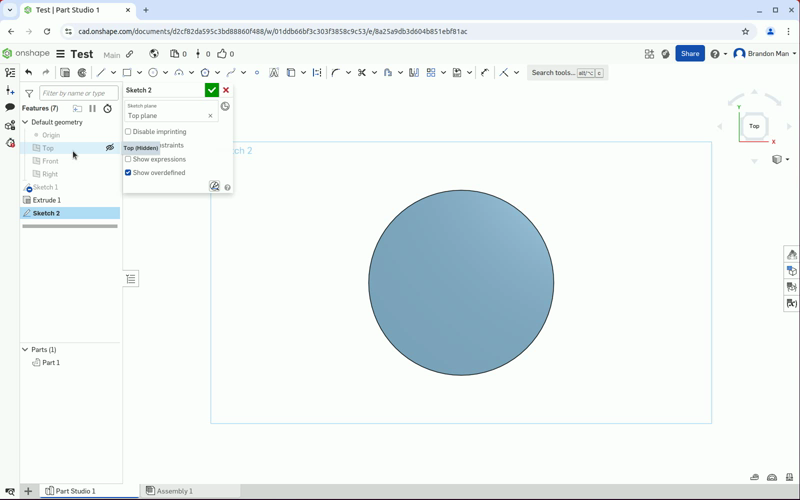
mouse_move(73, 352)
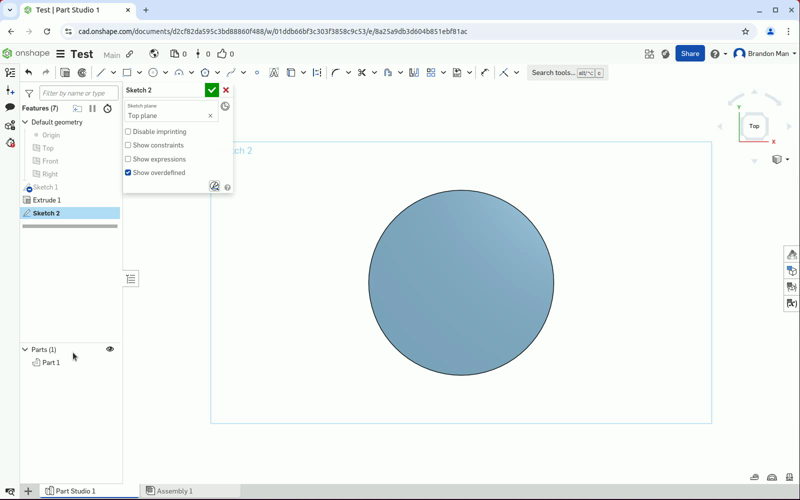
key(y)
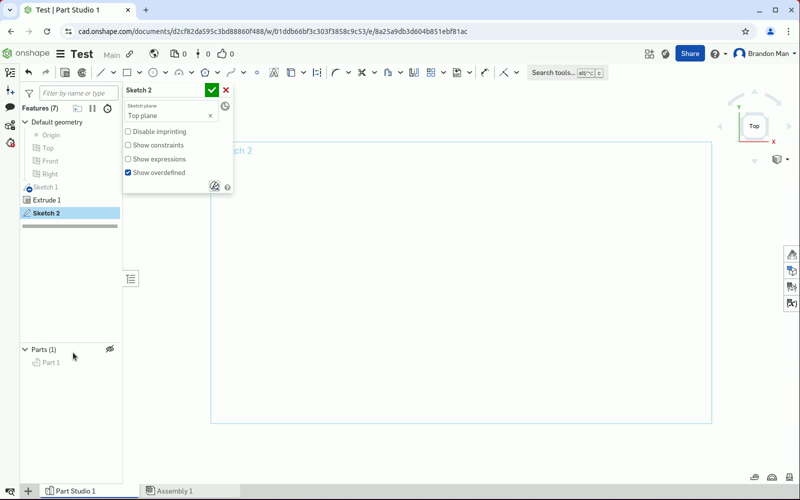
key(c)
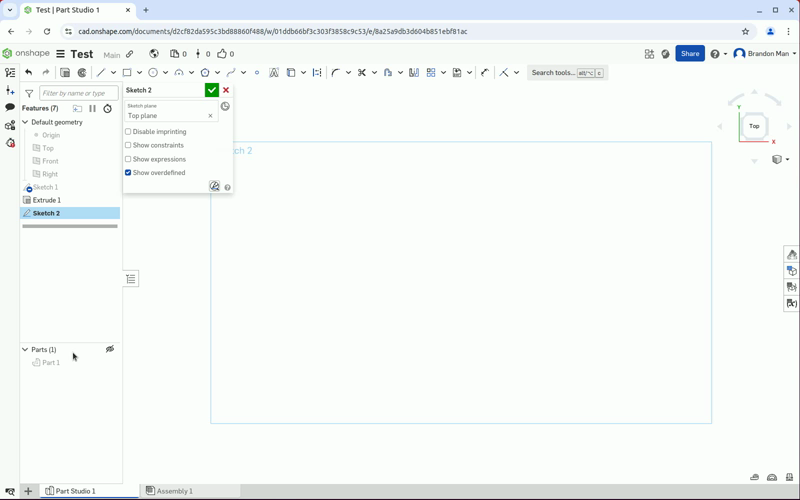
key_down(shift)
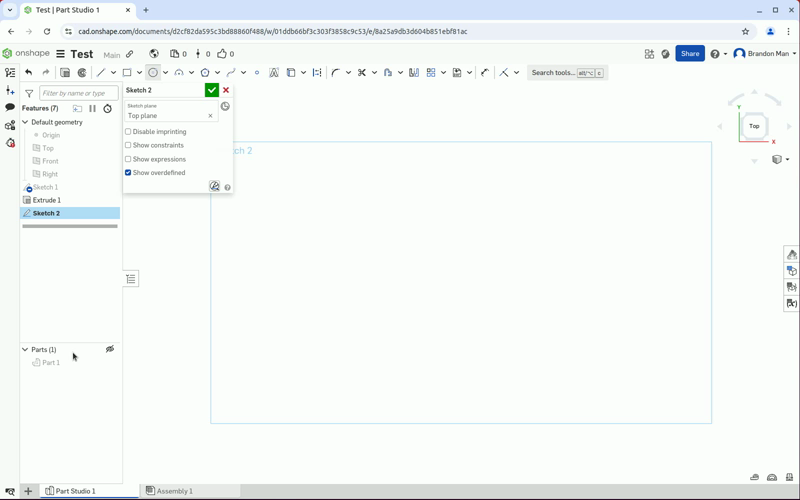
mouse_move(461, 282)
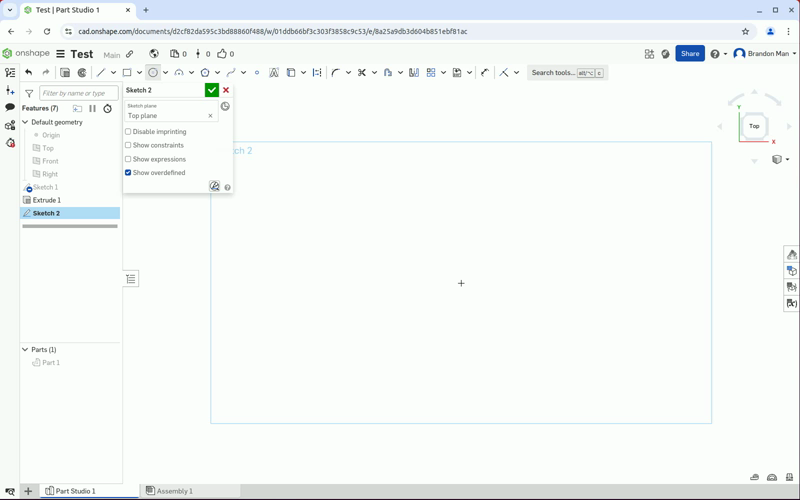
click(461, 282)
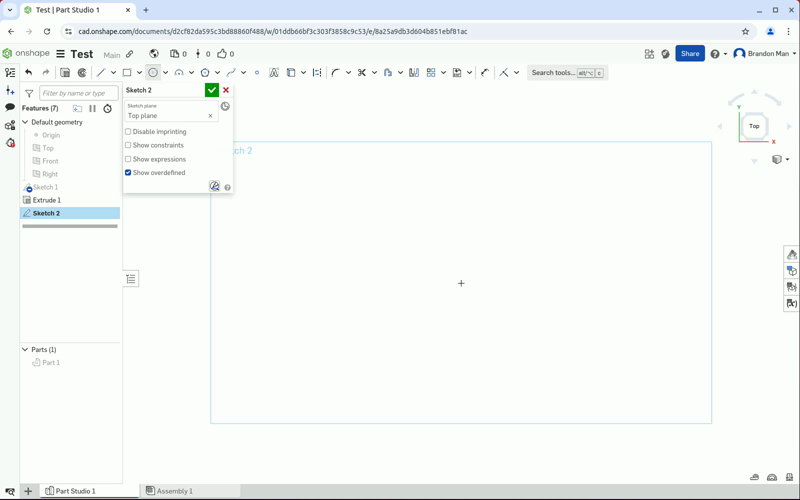
key_up(shift)
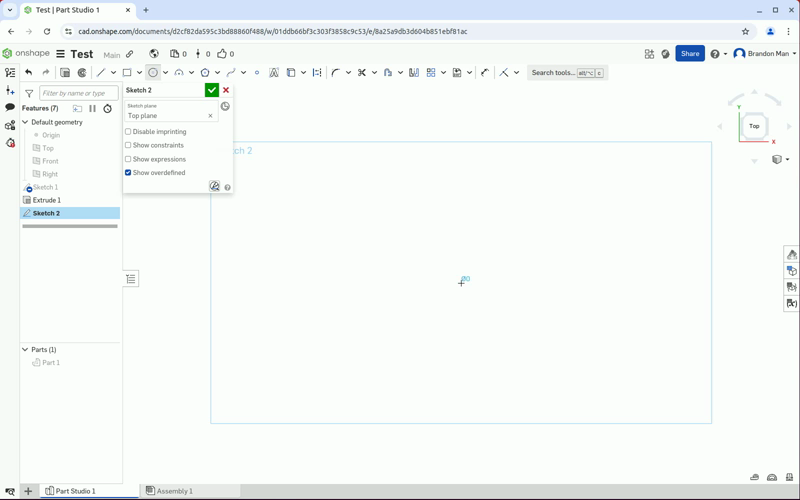
mouse_move(574, 282)
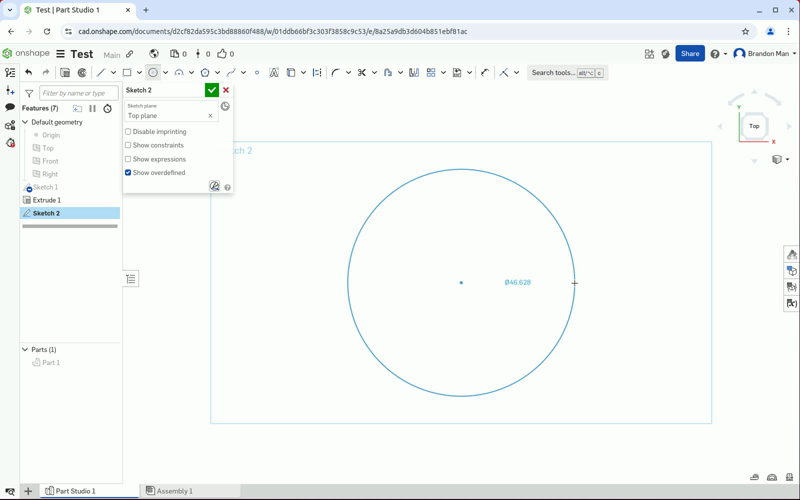
click(574, 282)
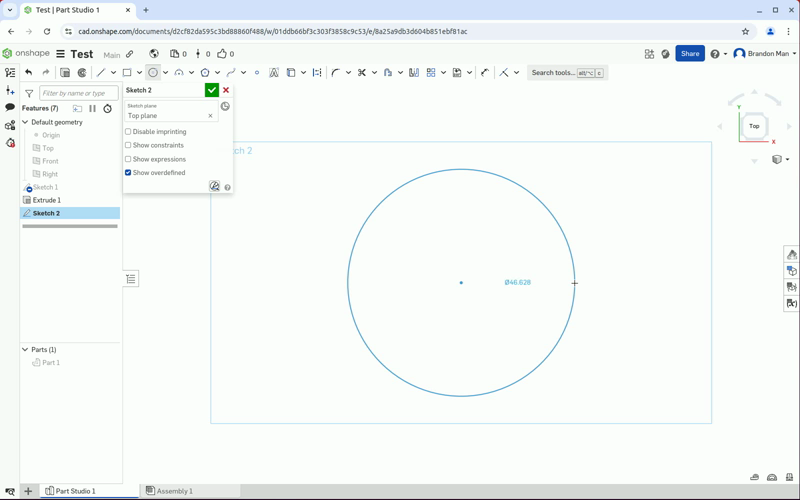
key(esc)
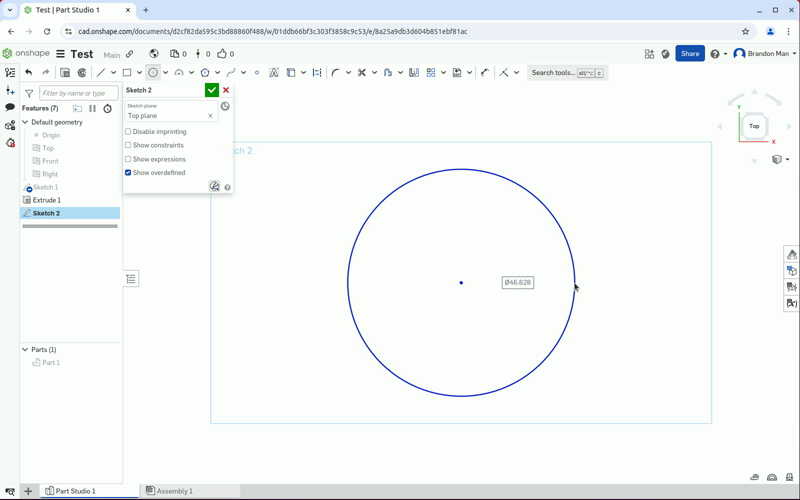
key(c)
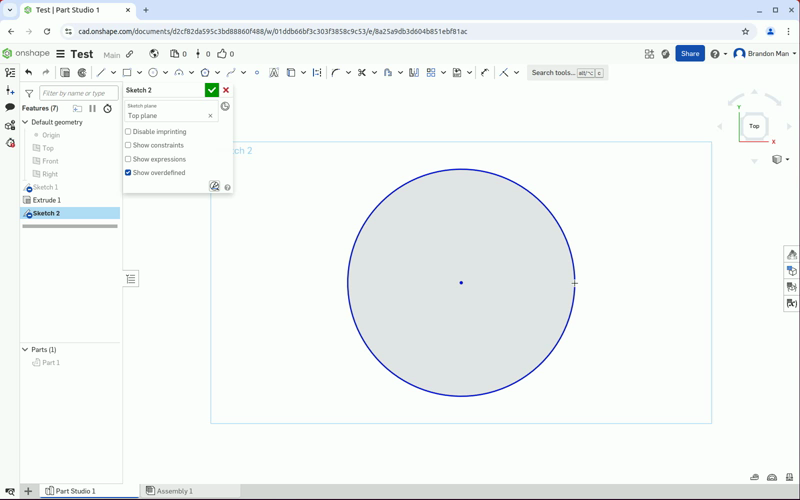
key_down(shift)
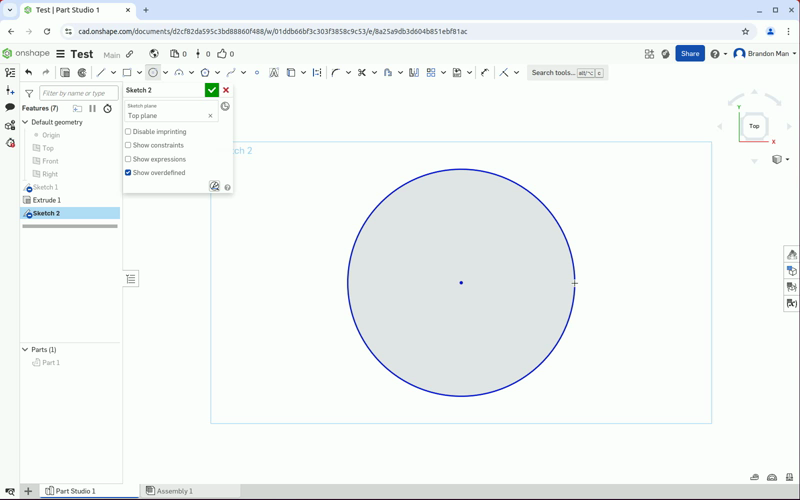
mouse_move(461, 282)
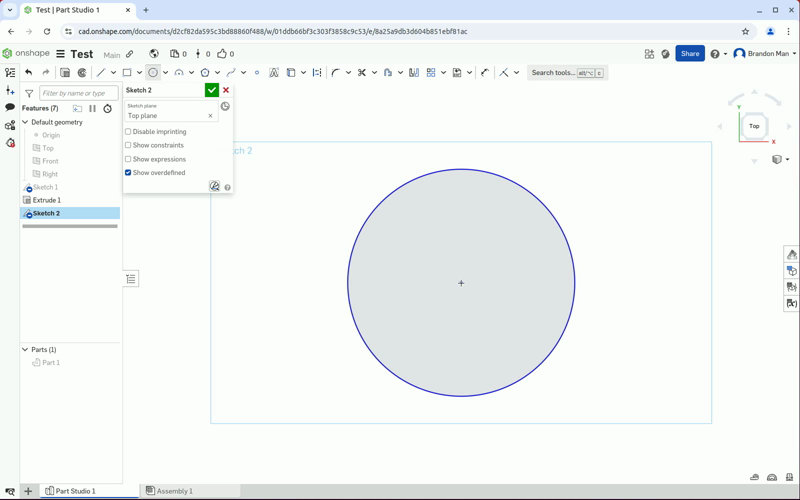
click(461, 282)
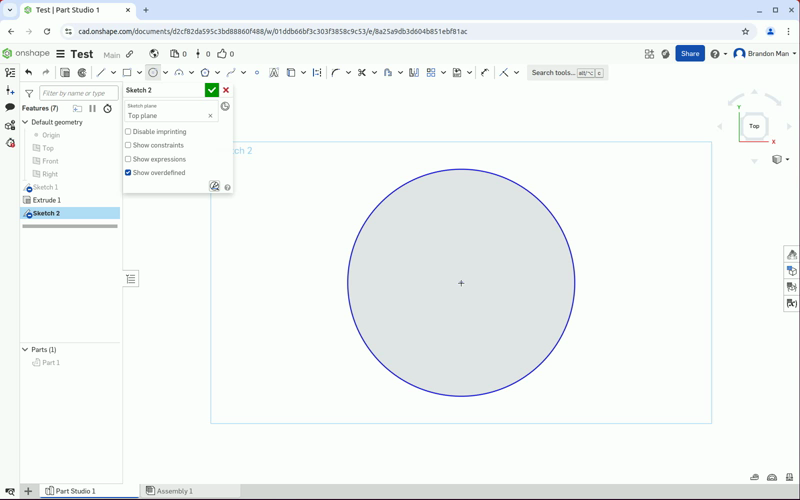
key_up(shift)
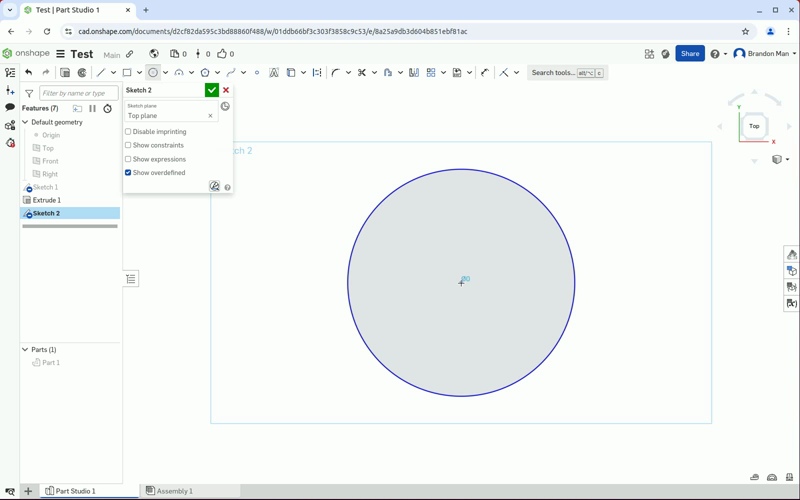
mouse_move(553, 282)
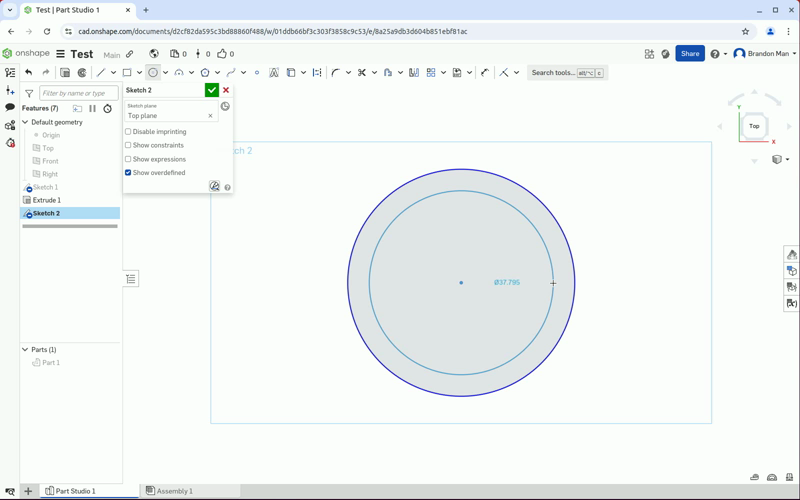
click(553, 282)
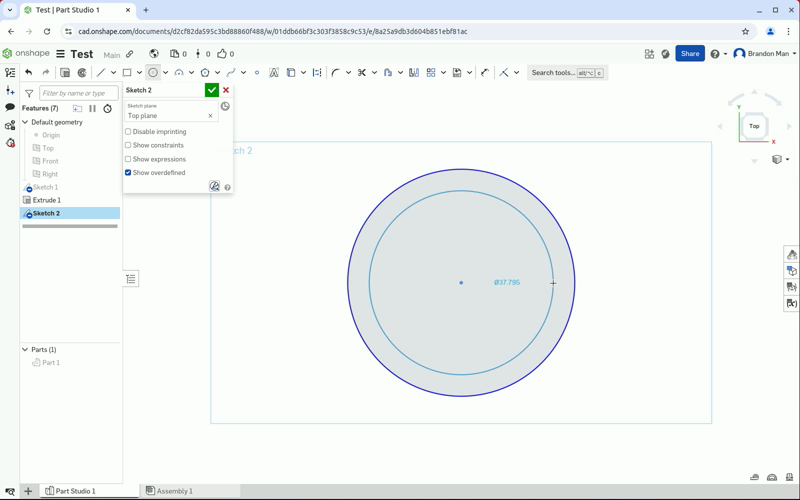
key(esc)
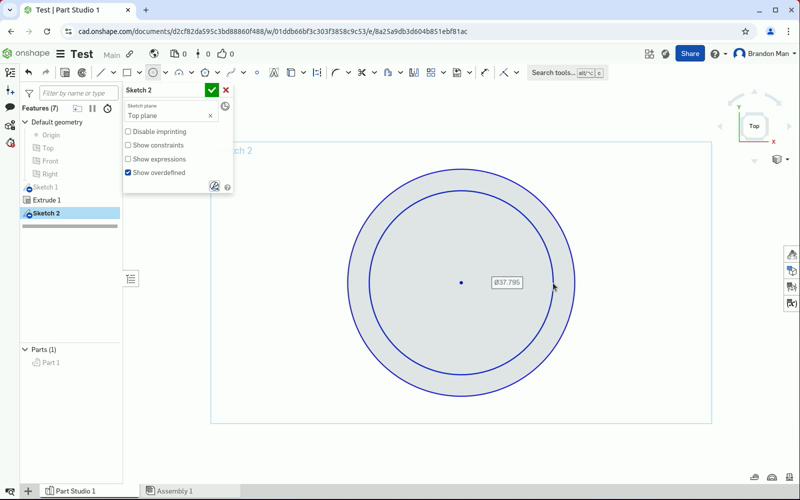
mouse_move(395, 360)
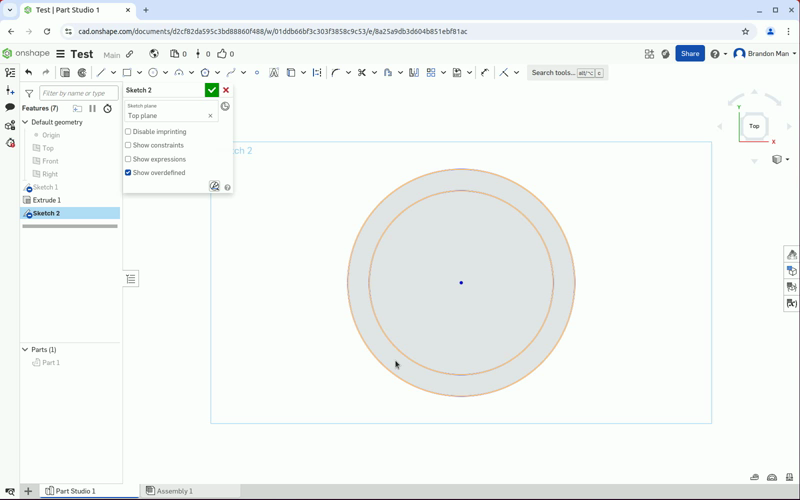
click(395, 360)
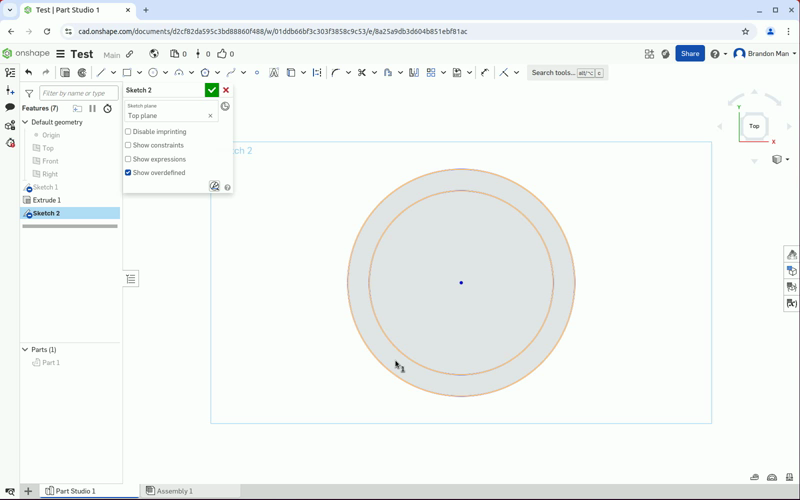
mouse_move(73, 352)
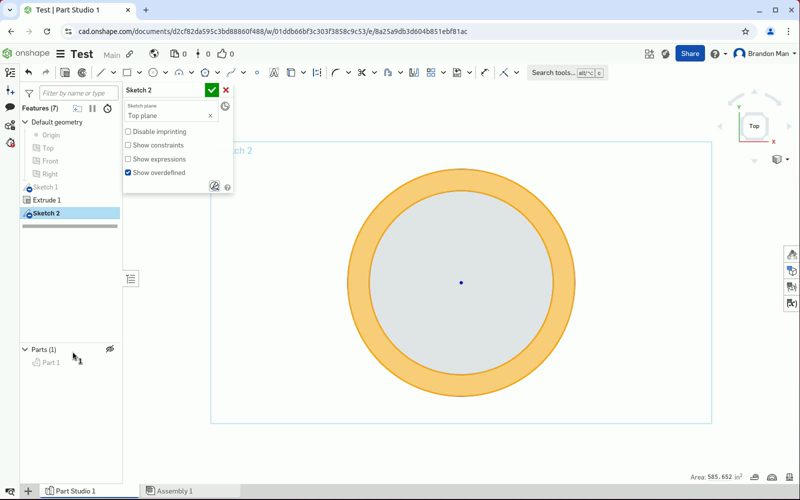
key(shift+y)
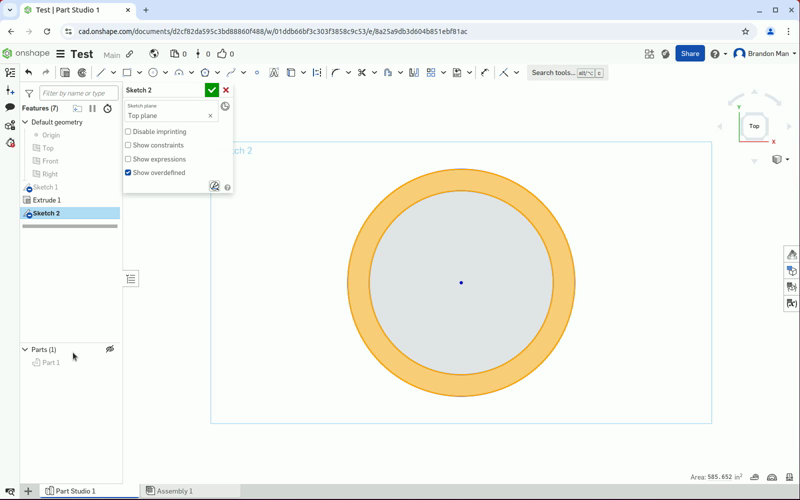
key(shift+e)
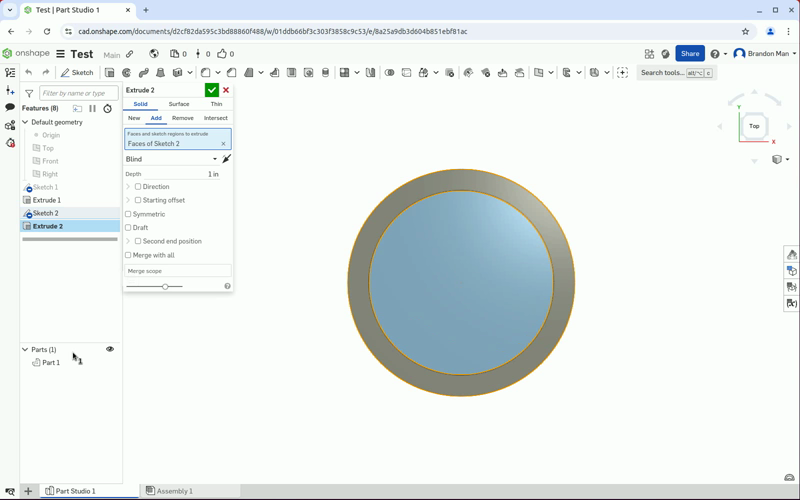
mouse_move(143, 106)
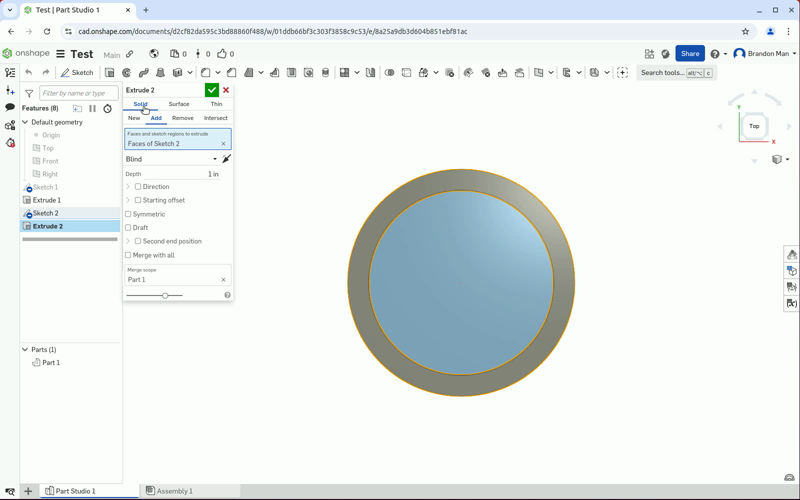
click(143, 106)
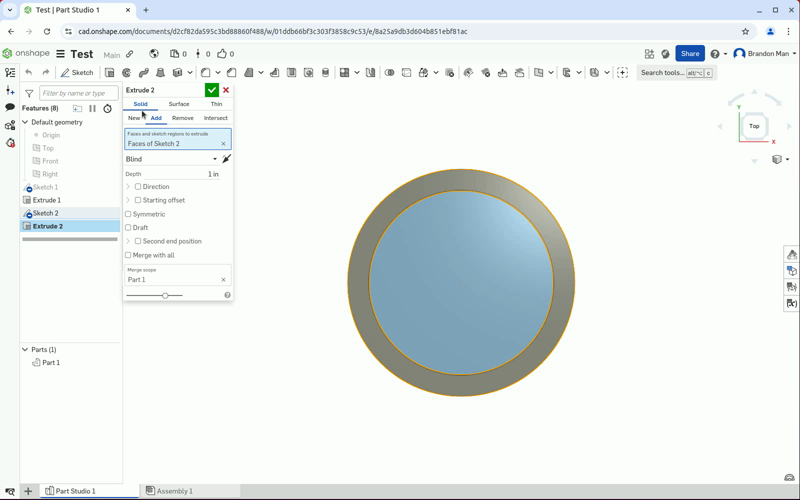
mouse_move(137, 120)
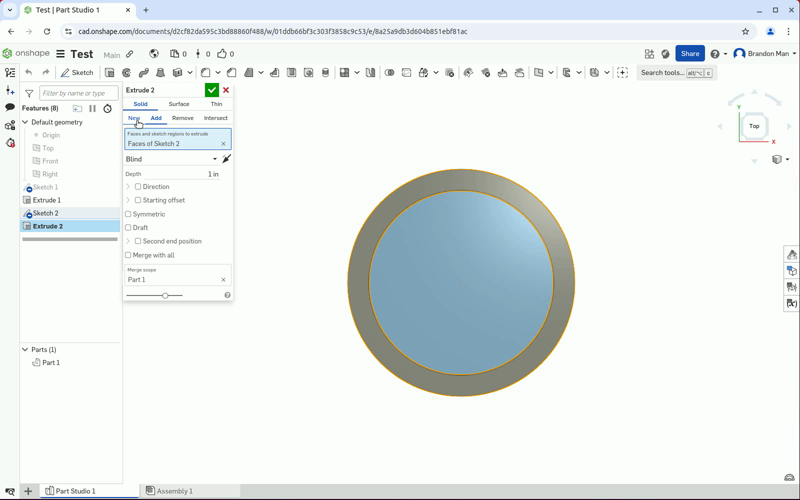
click(137, 120)
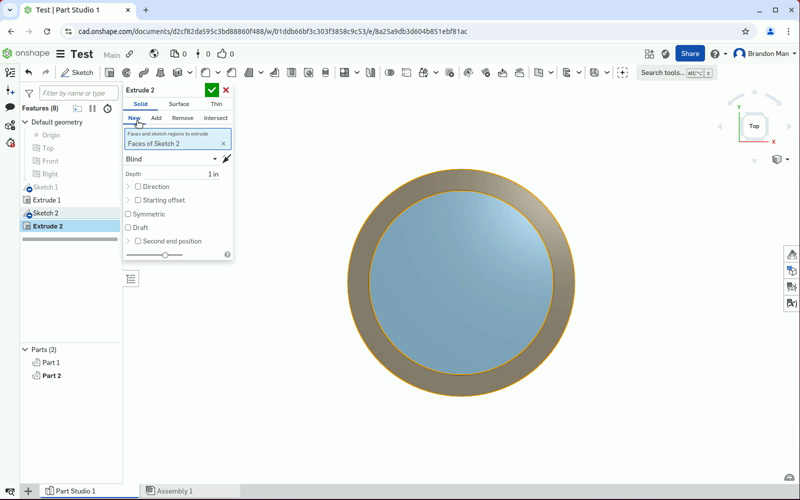
key(tab, 4)
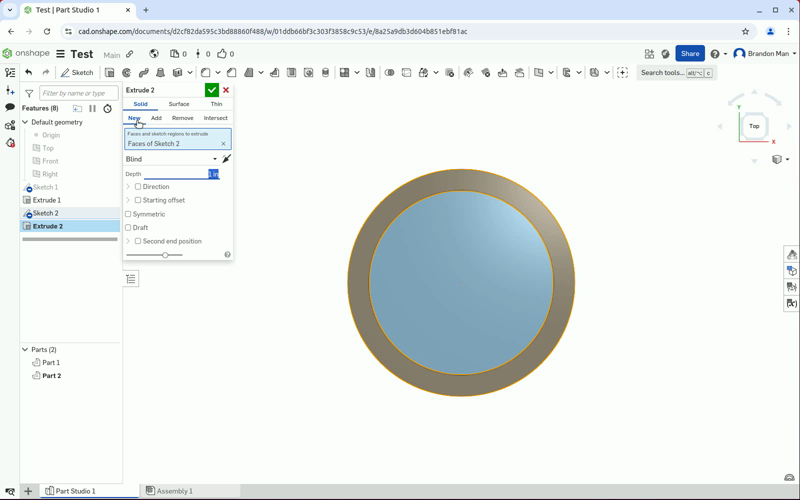
text(6.018)
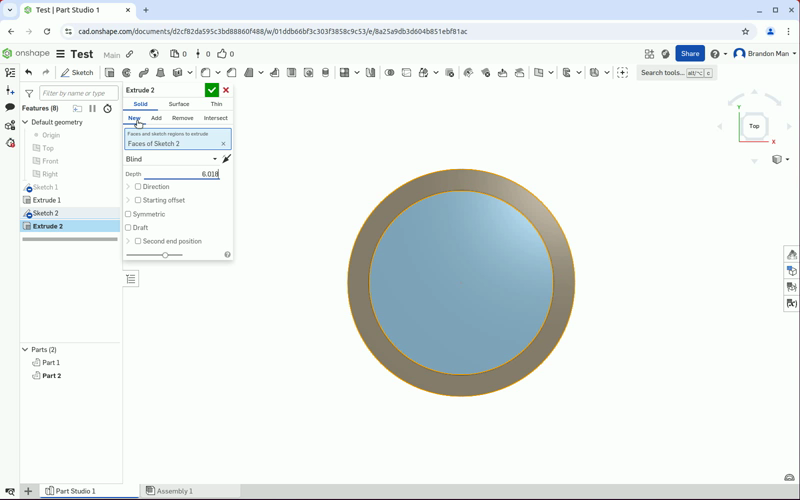
key(enter)
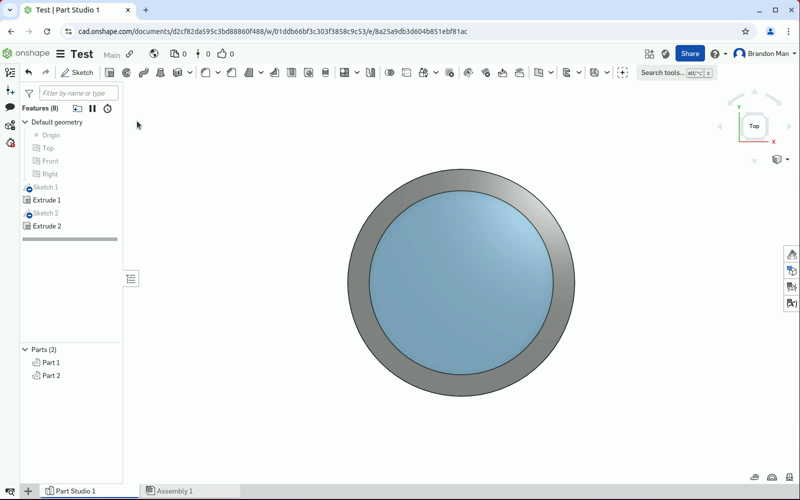
key(shift+h)
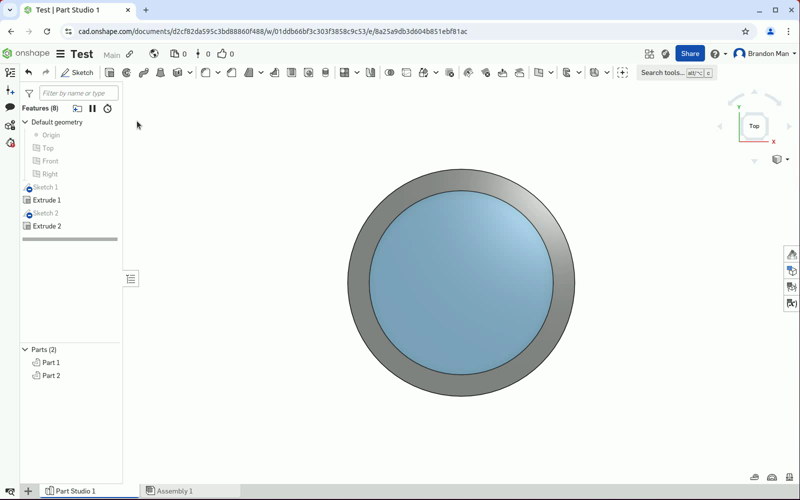
key(shift+h)
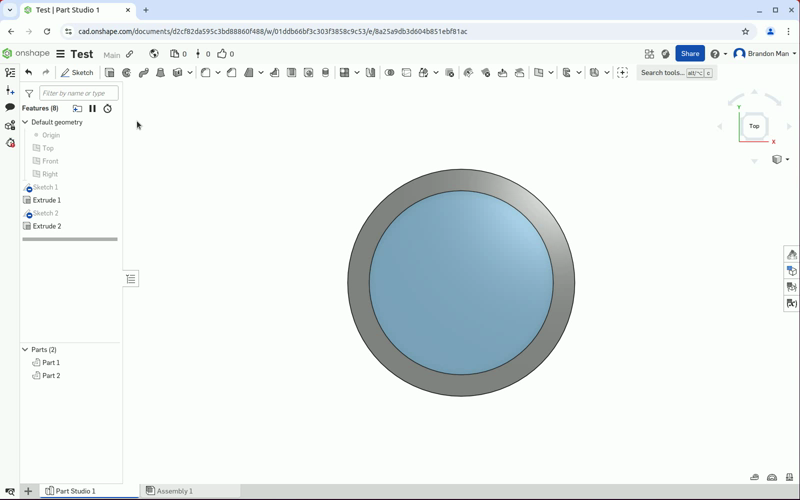
mouse_move(73, 189)
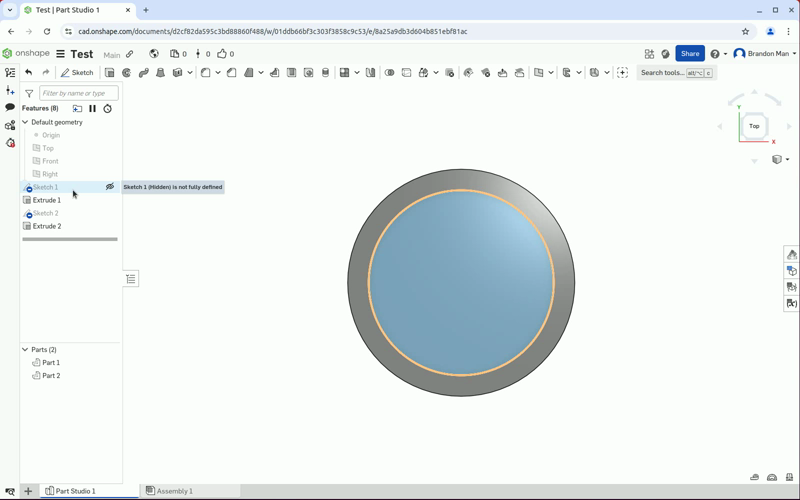
click(73, 189)
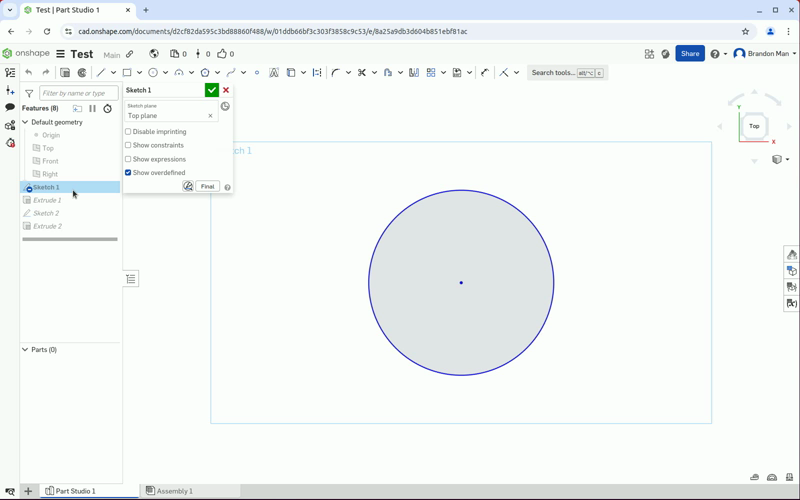
mouse_move(229, 92)
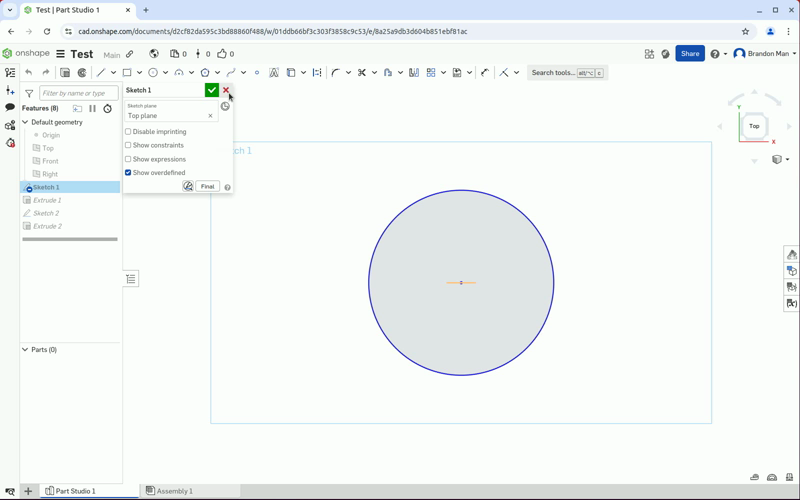
click(229, 92)
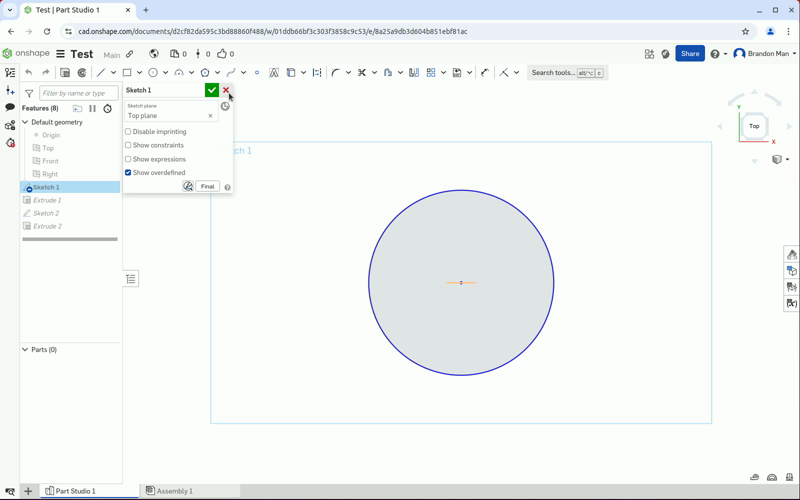
key(shift+s)
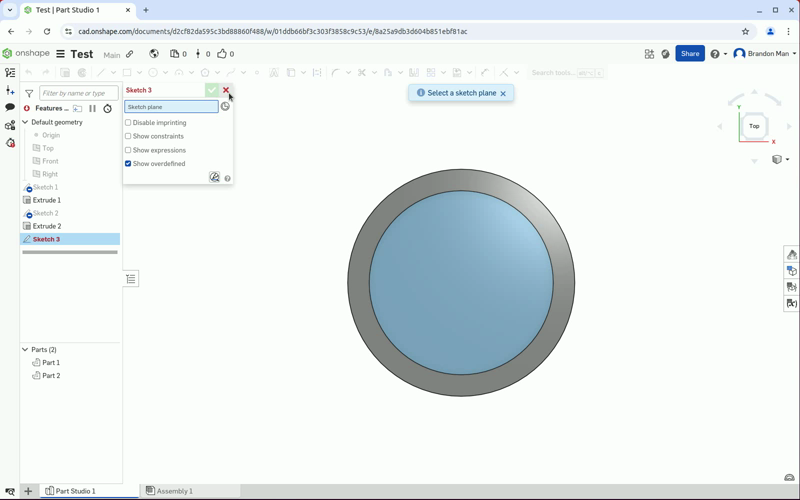
mouse_move(73, 150)
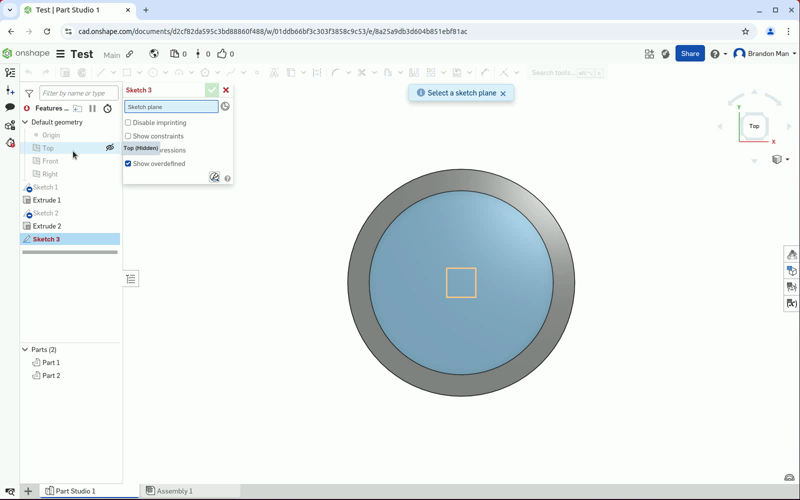
click(73, 150)
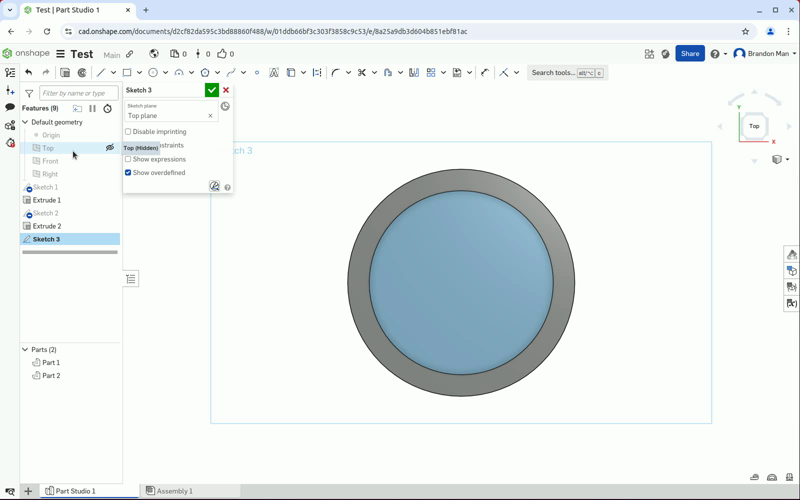
mouse_move(73, 352)
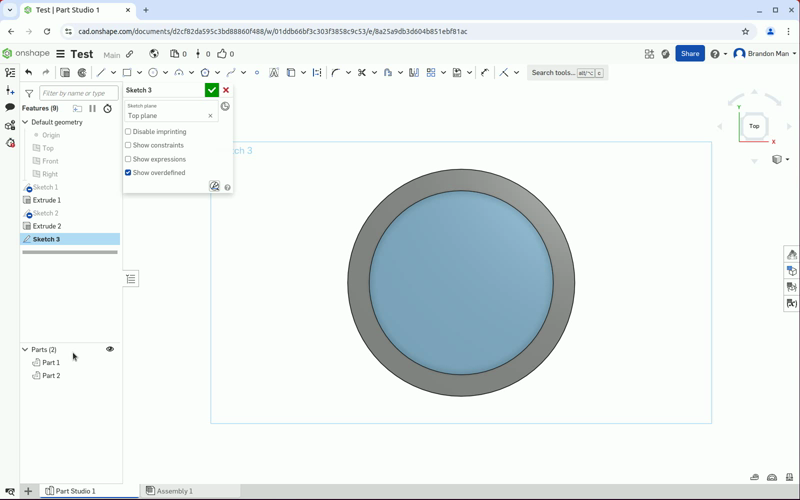
key(y)
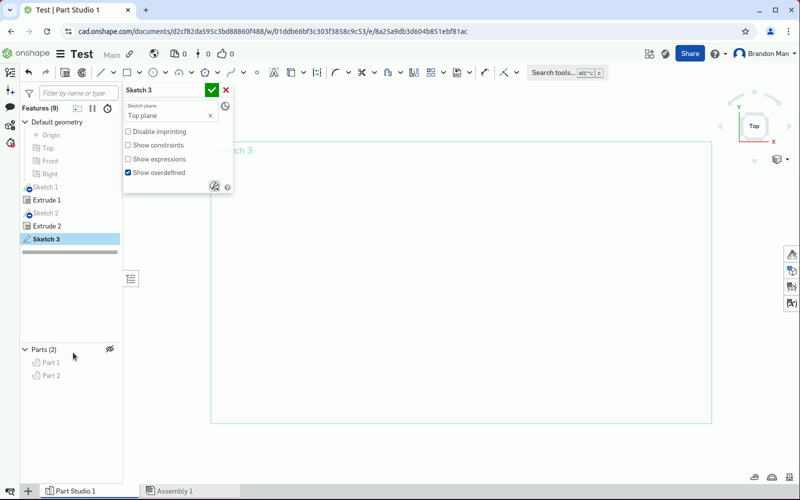
key(c)
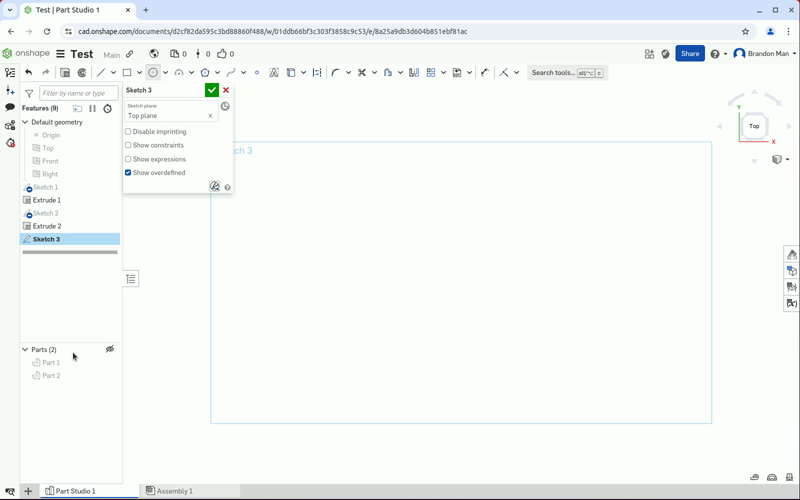
key_down(shift)
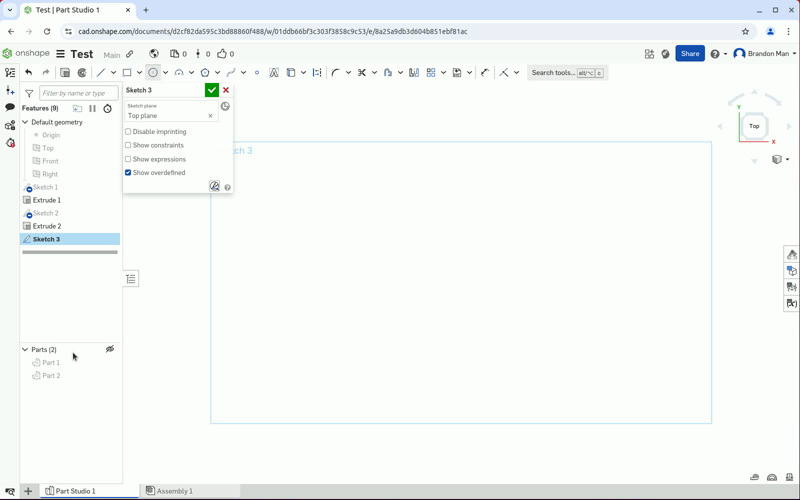
mouse_move(405, 293)
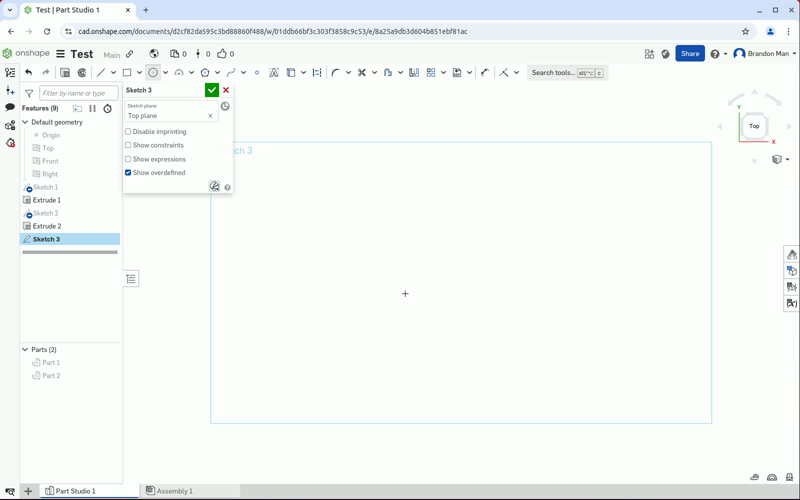
click(405, 293)
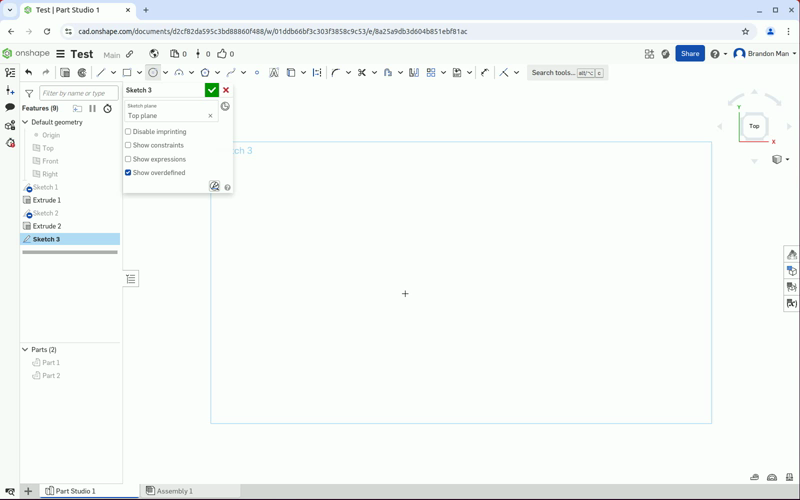
key_up(shift)
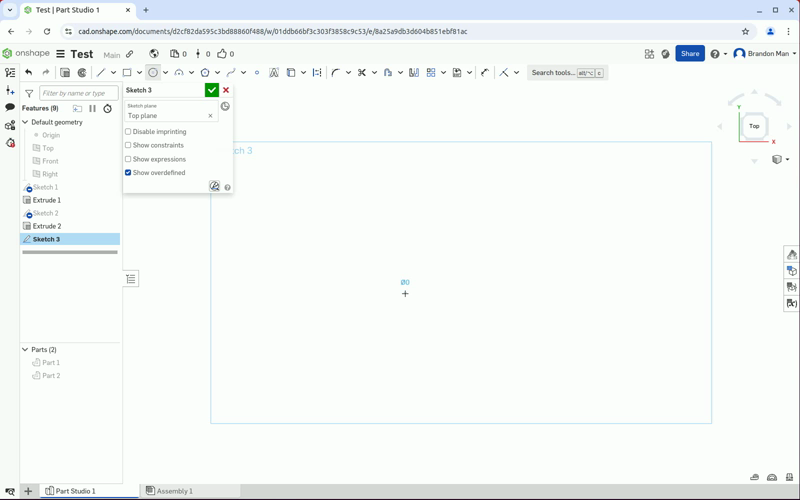
mouse_move(421, 293)
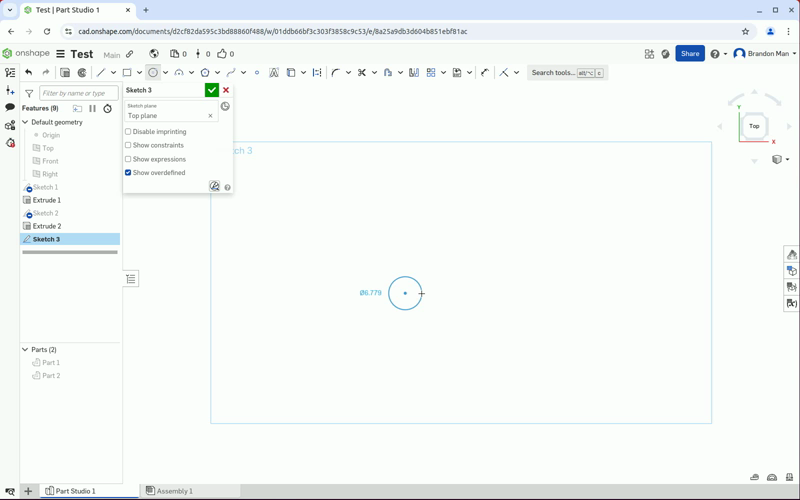
click(421, 293)
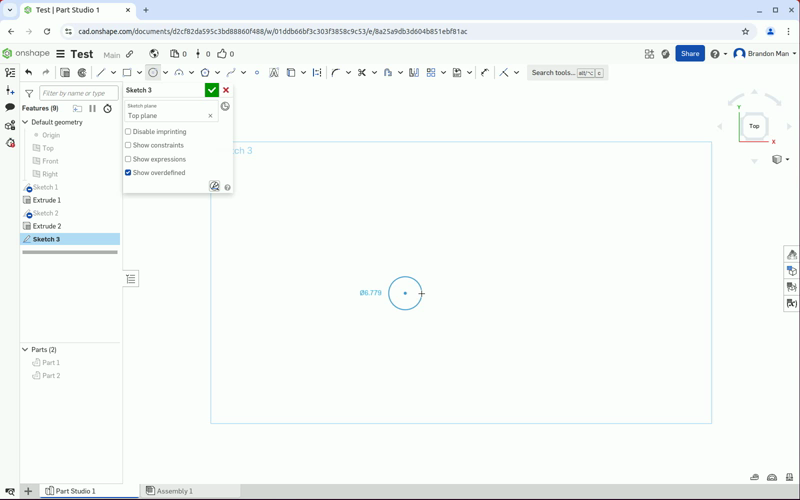
key(esc)
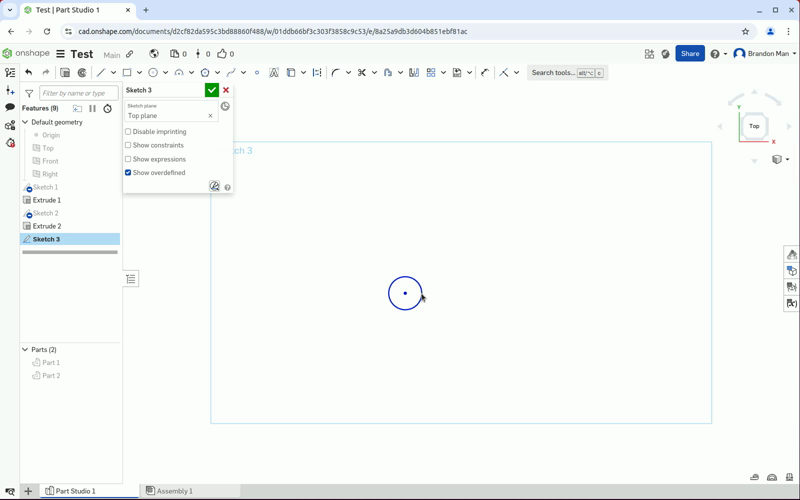
mouse_move(399, 295)
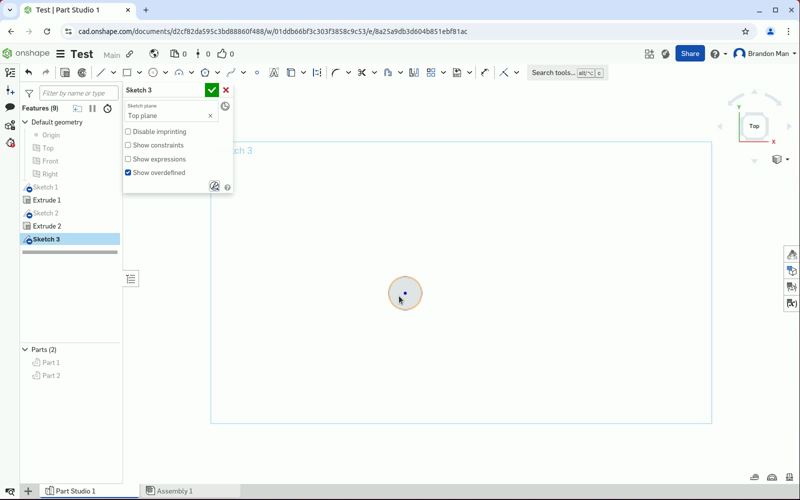
scroll(6)
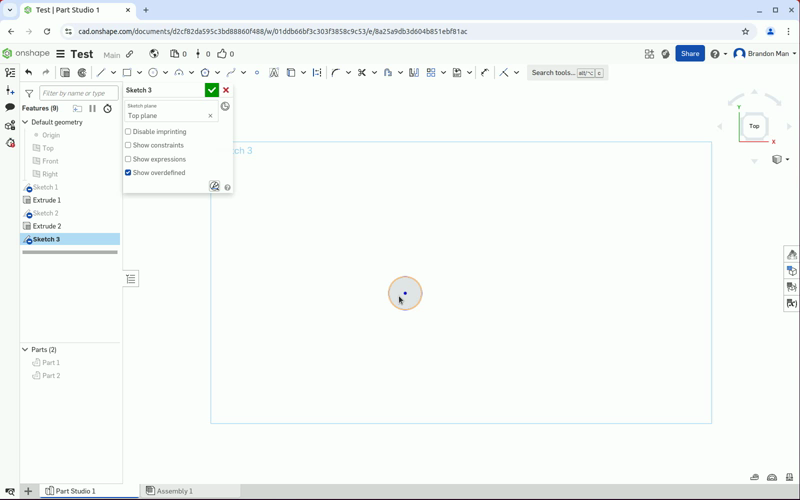
scroll(6)
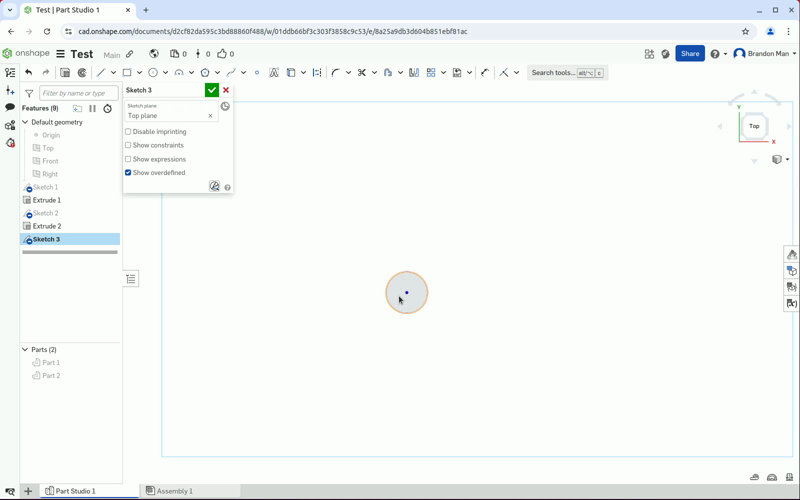
scroll(6)
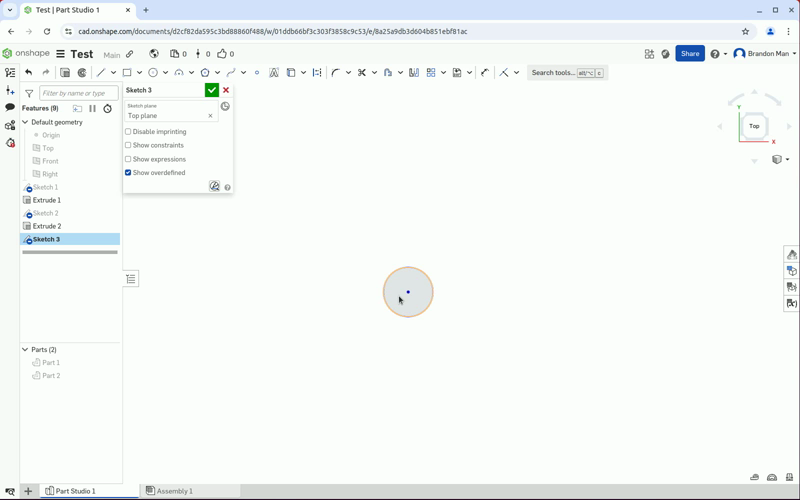
scroll(6)
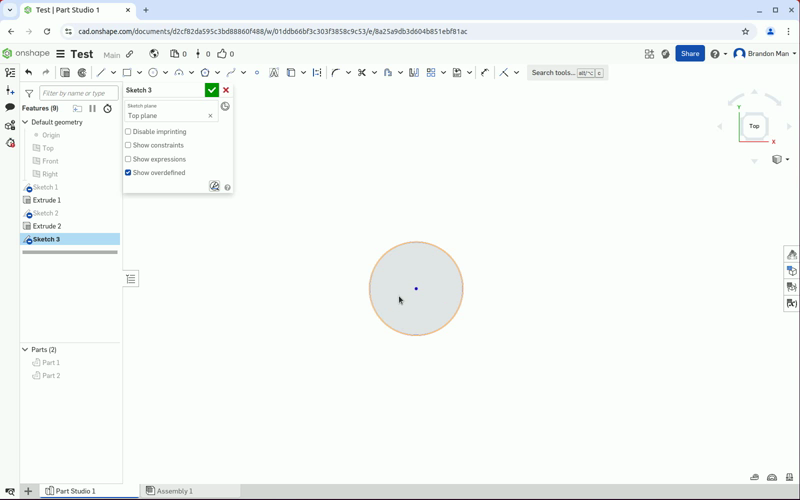
scroll(6)
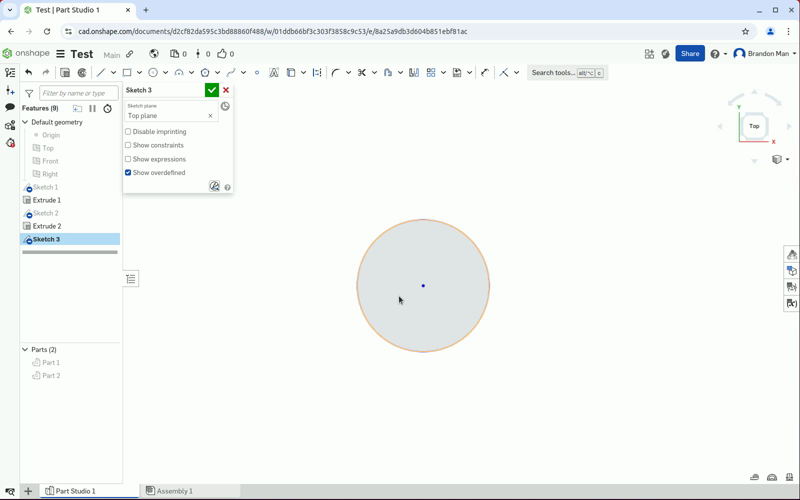
scroll(6)
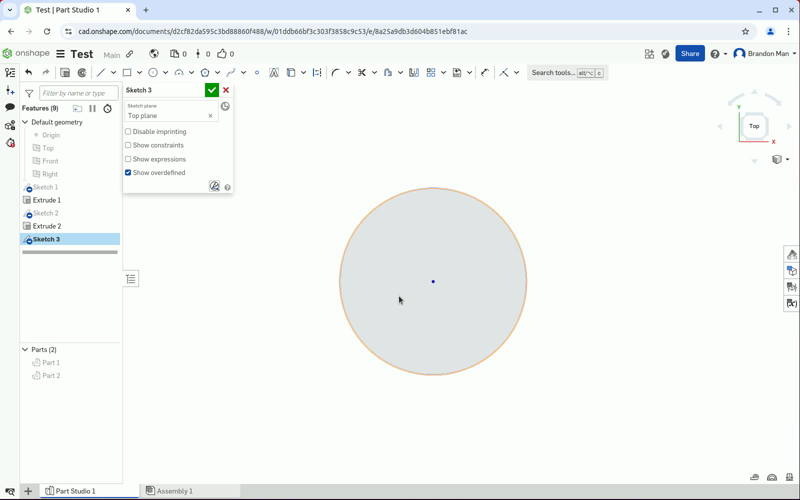
scroll(6)
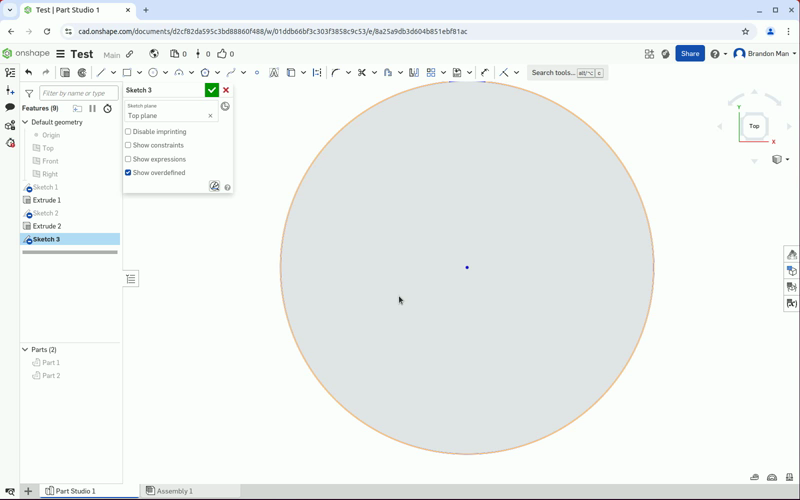
click(399, 295)
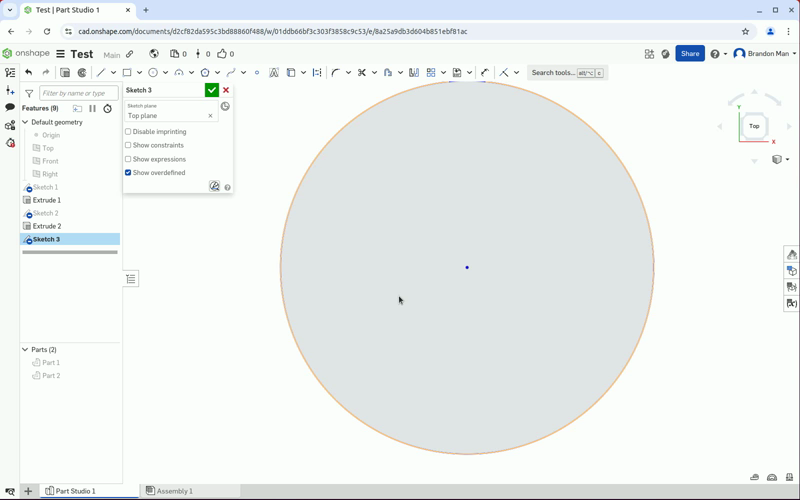
scroll(-6)
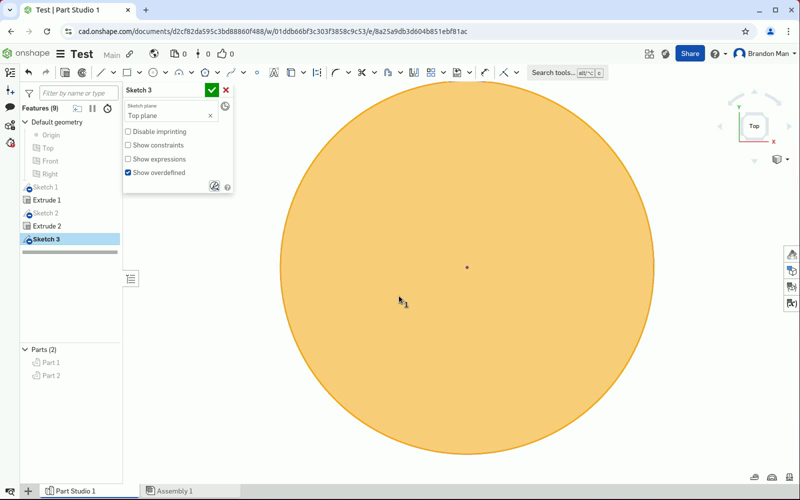
scroll(-6)
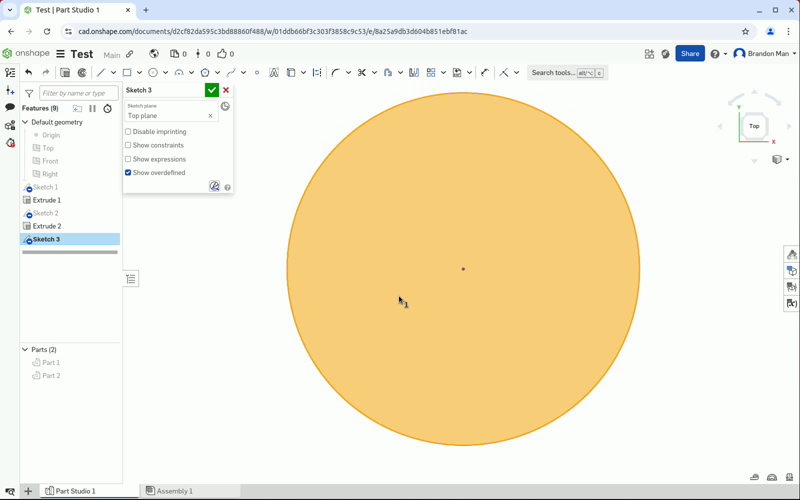
scroll(-6)
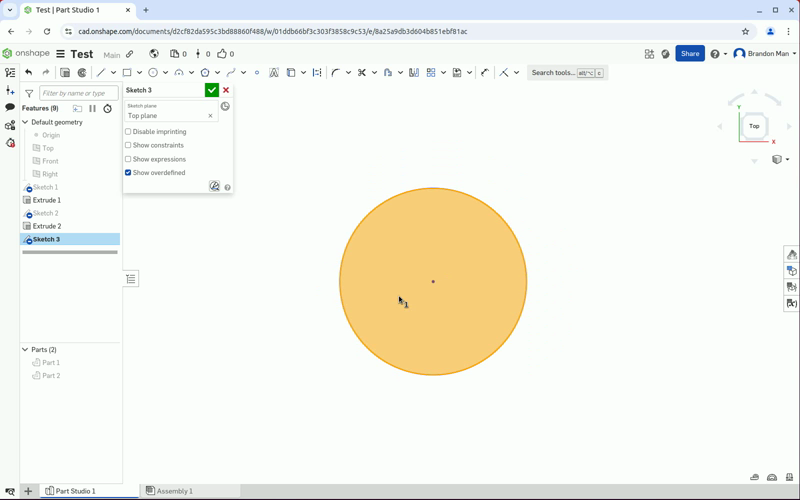
scroll(-6)
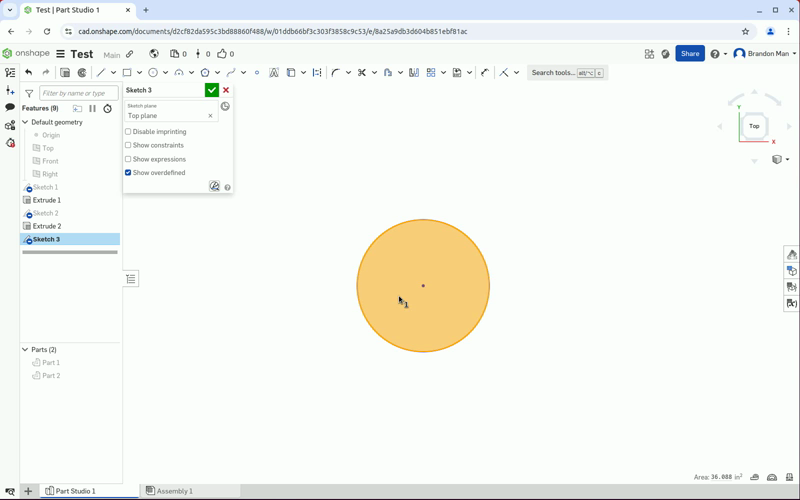
scroll(-6)
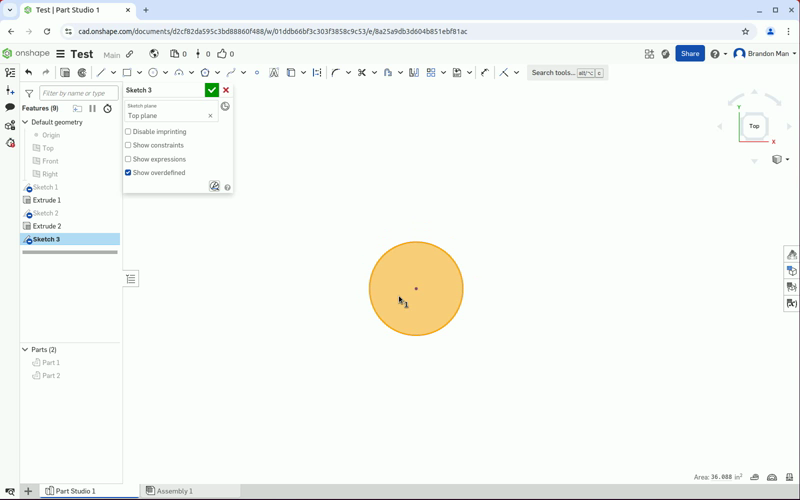
scroll(-6)
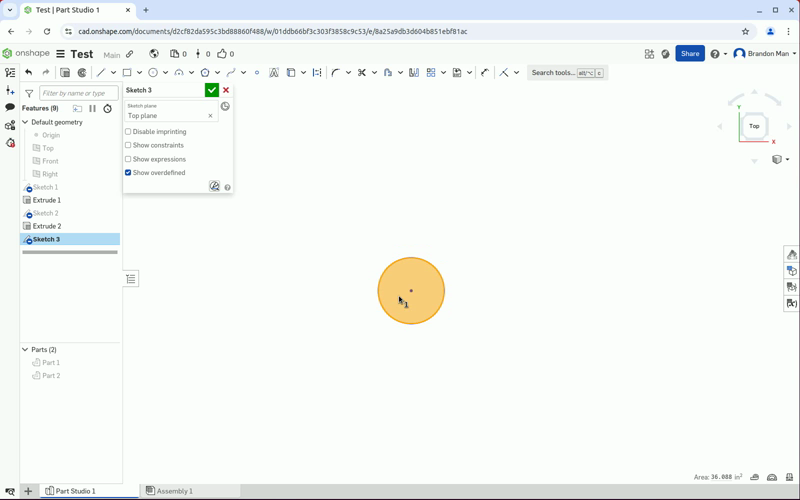
scroll(-6)
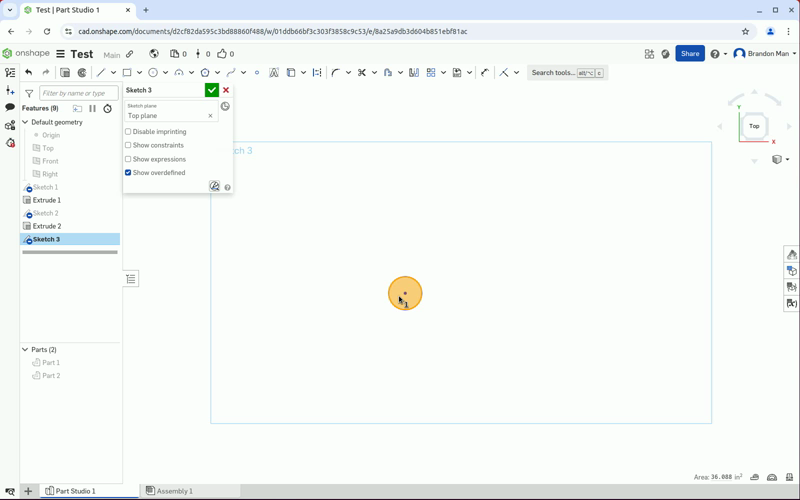
mouse_move(73, 352)
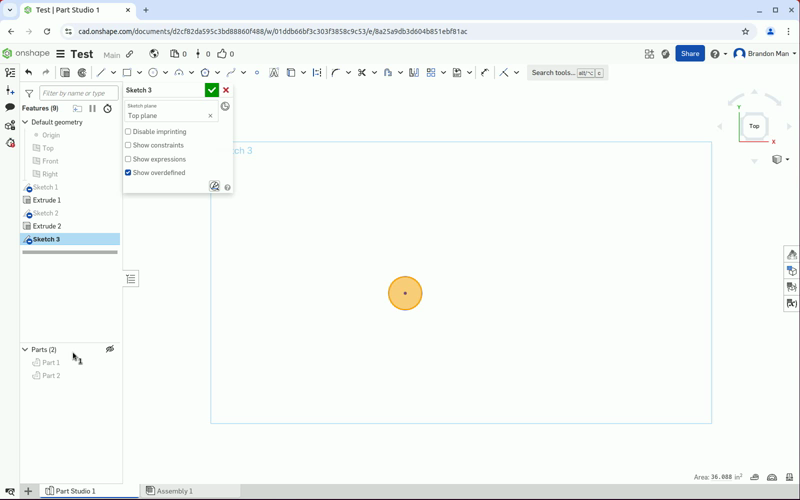
key(shift+y)
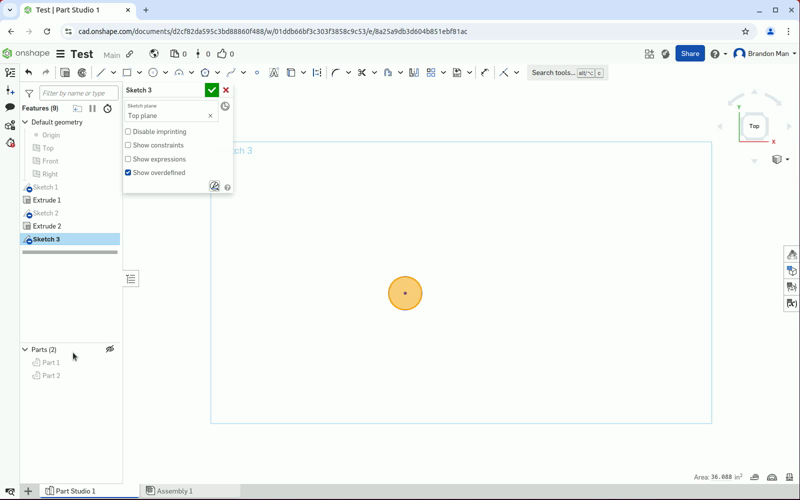
key(shift+e)
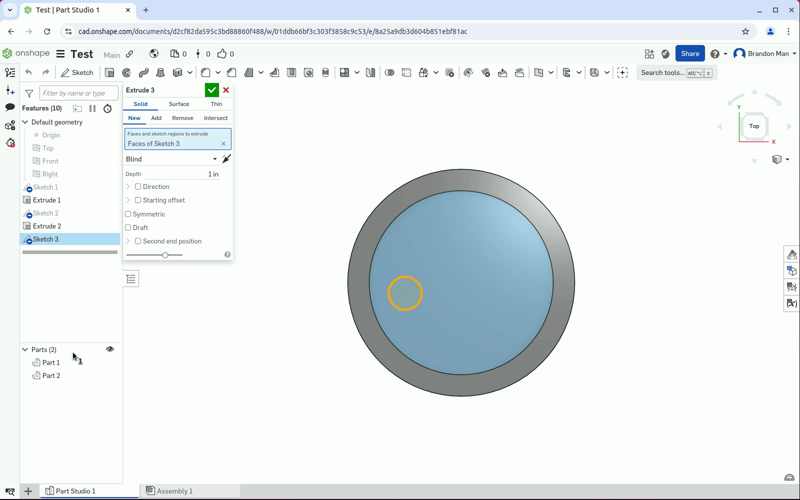
mouse_move(143, 106)
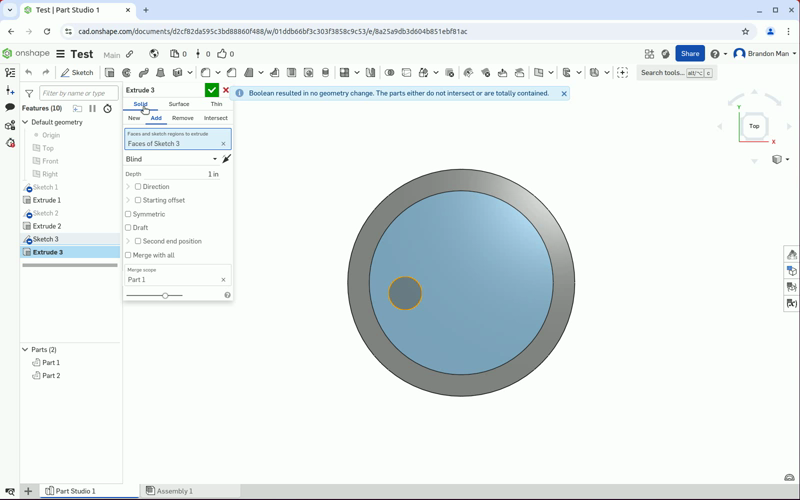
click(143, 106)
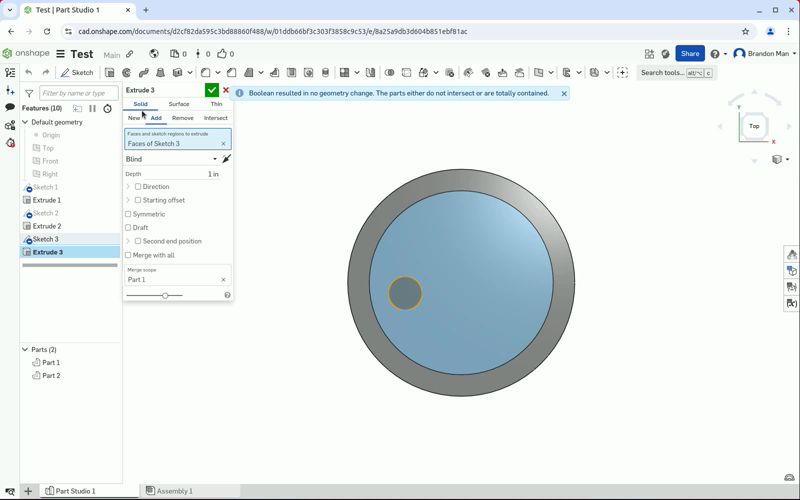
mouse_move(137, 120)
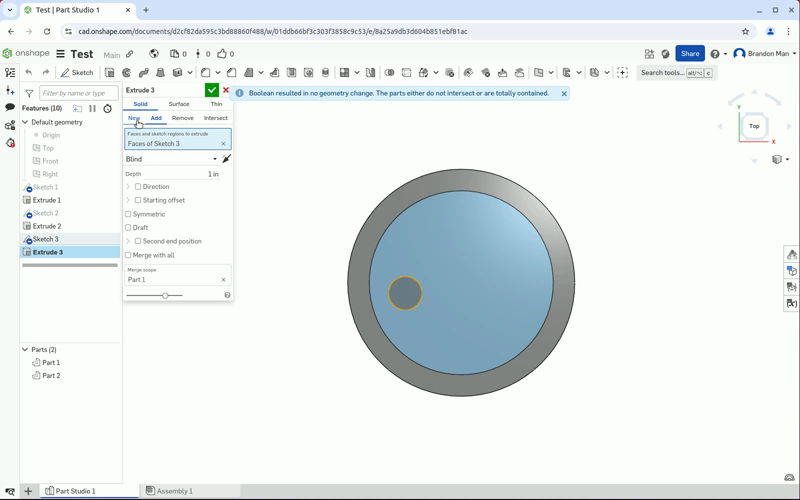
click(137, 120)
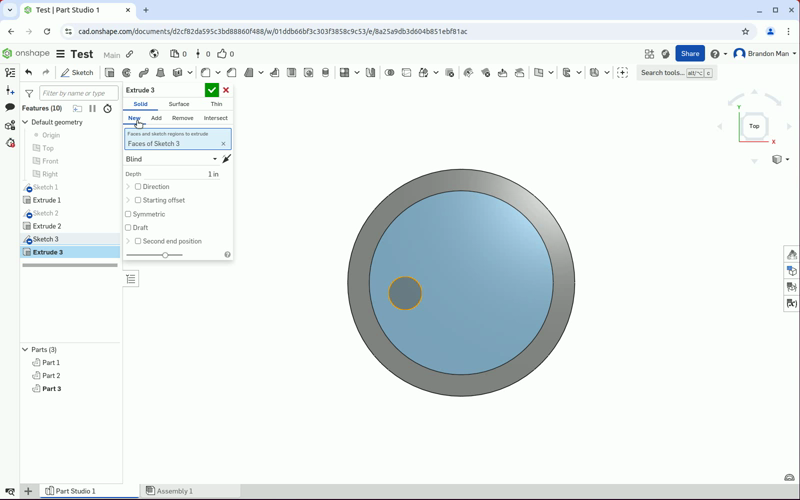
key(tab, 4)
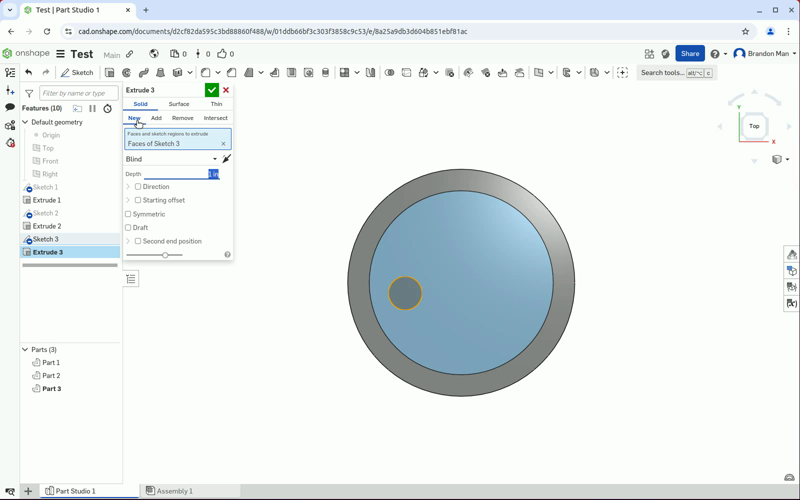
text(6.018)
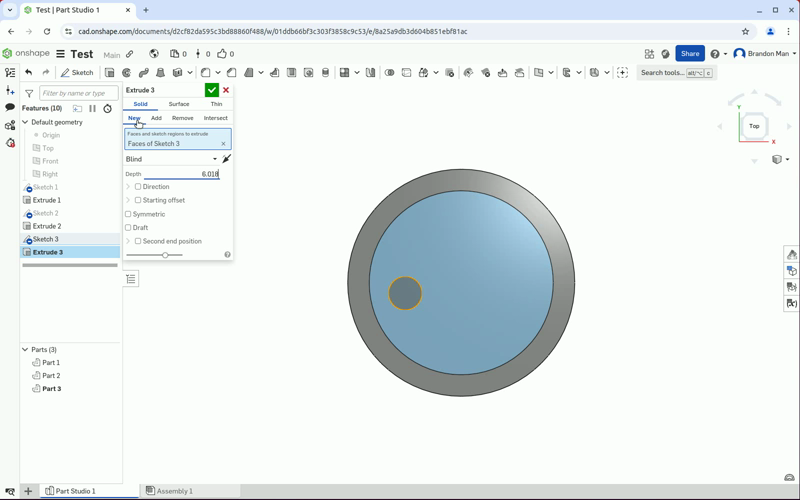
key(enter)
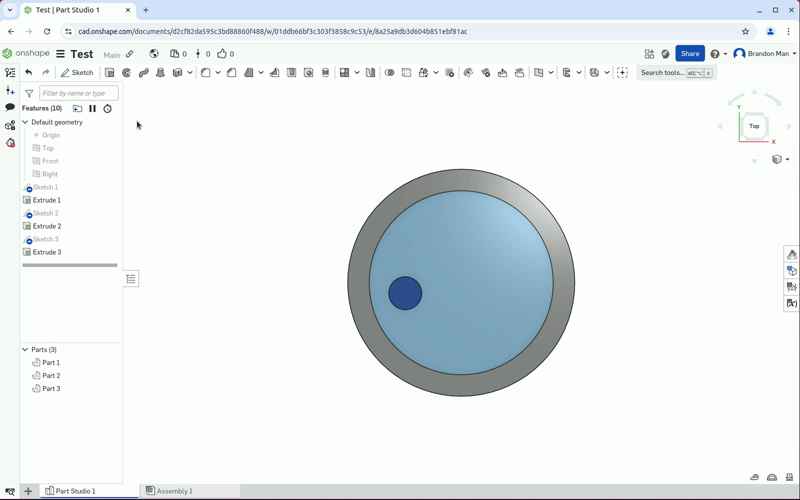
key(shift+h)
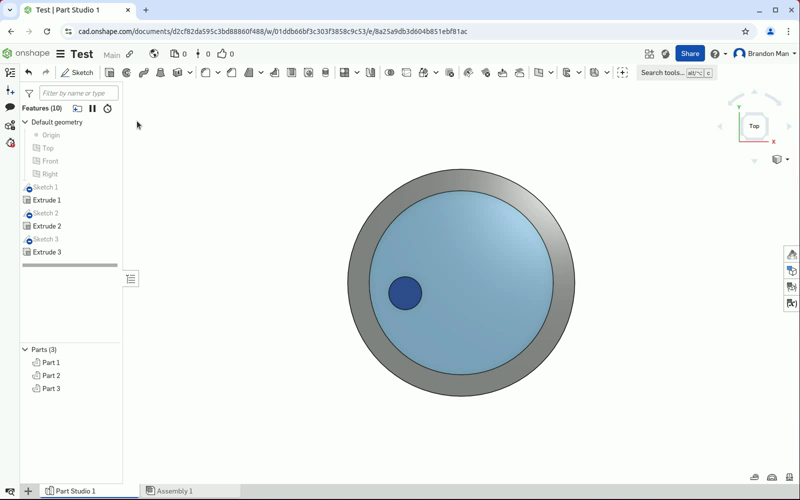
key(shift+h)
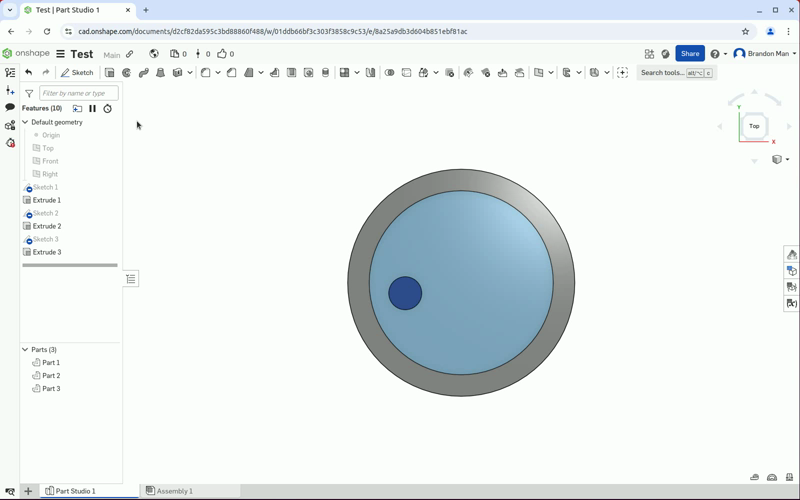
mouse_move(73, 189)
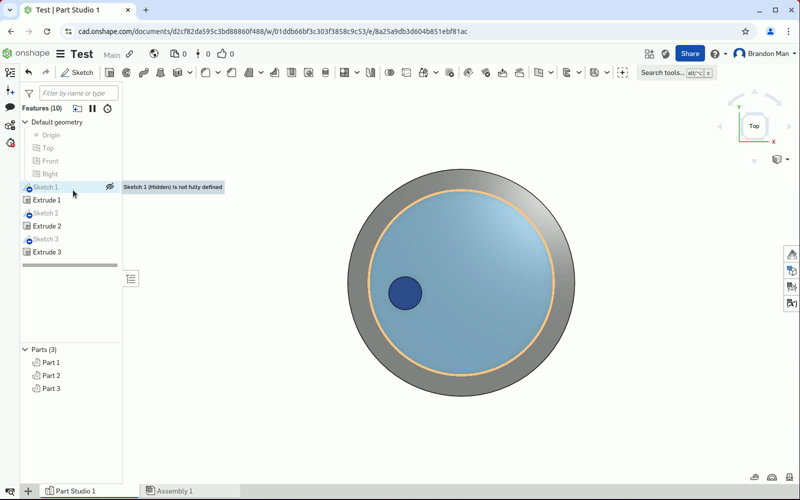
click(73, 189)
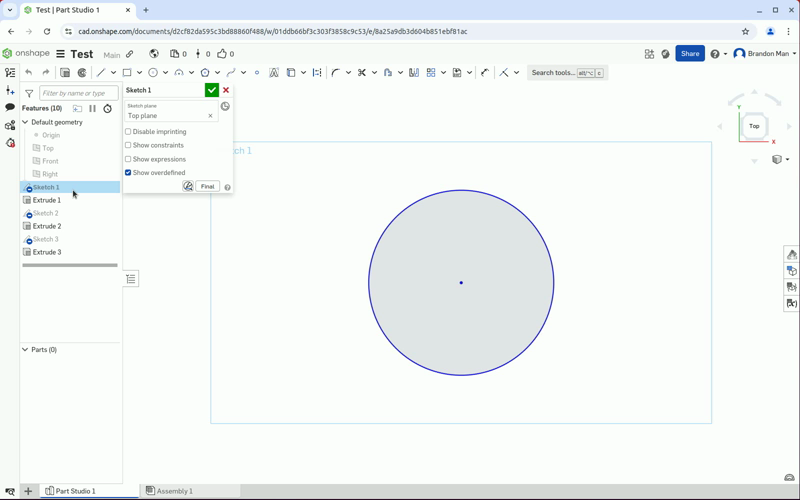
mouse_move(229, 92)
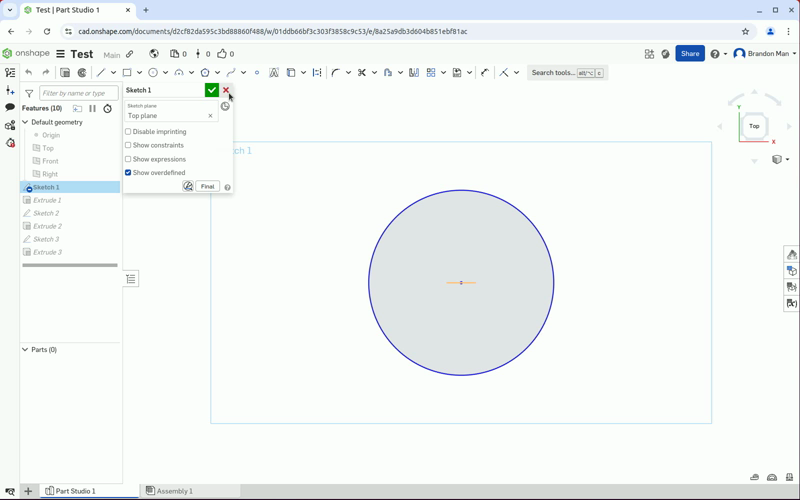
click(229, 92)
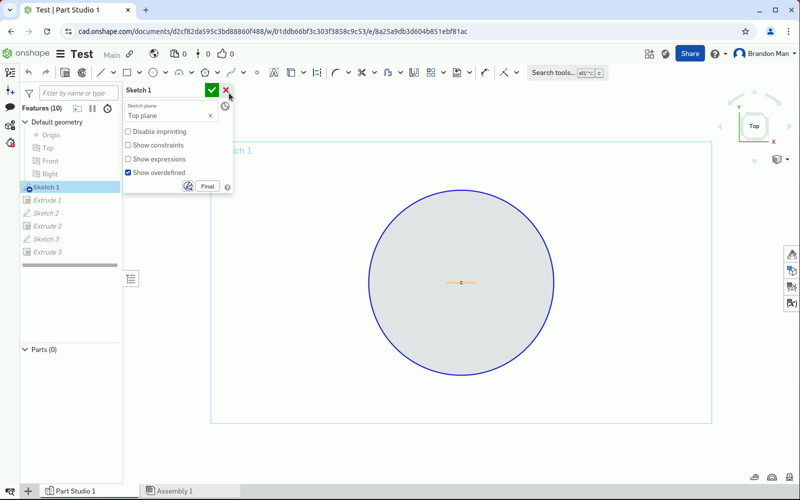
key(shift+s)
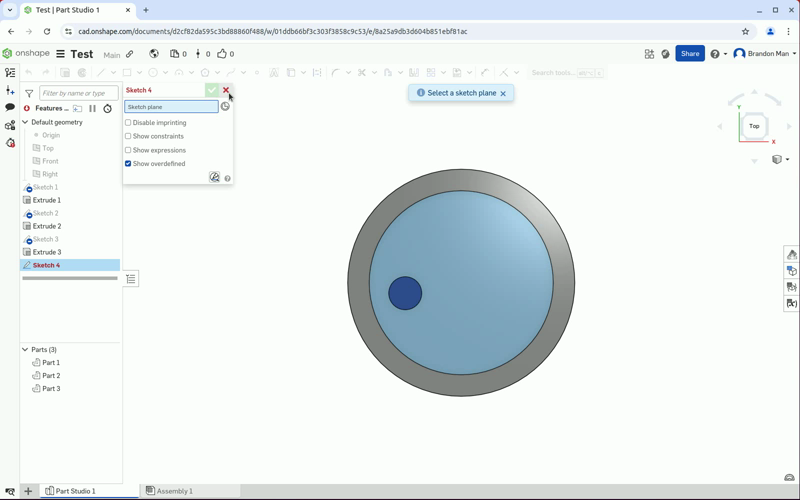
mouse_move(73, 150)
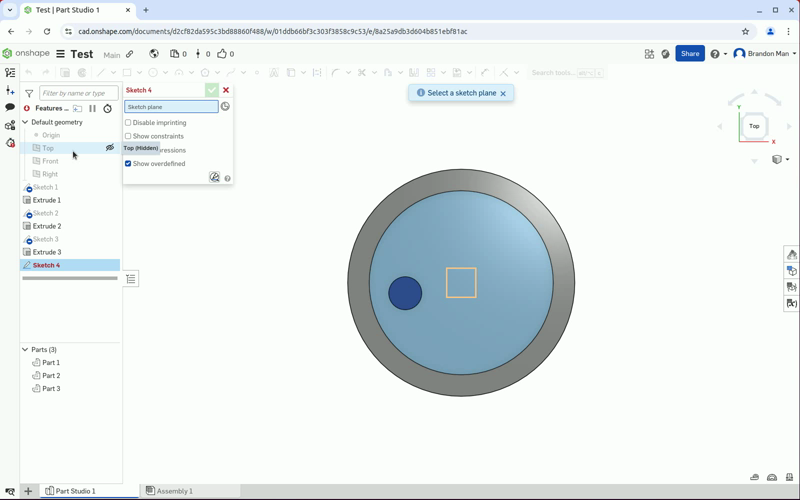
click(73, 150)
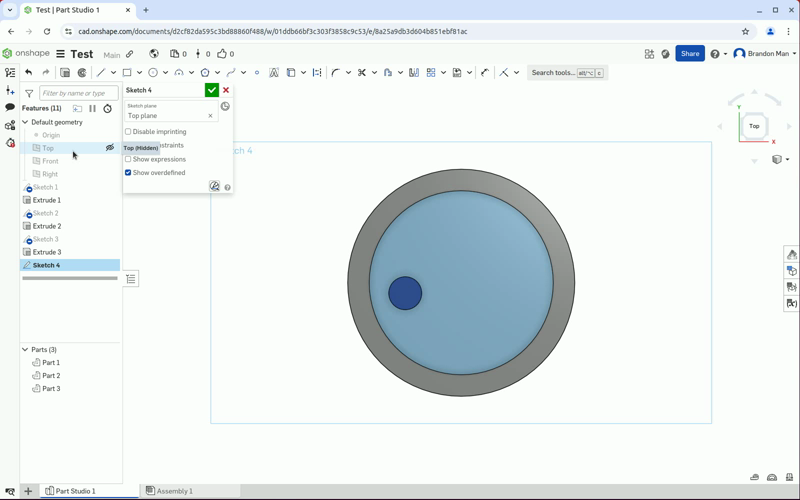
mouse_move(73, 352)
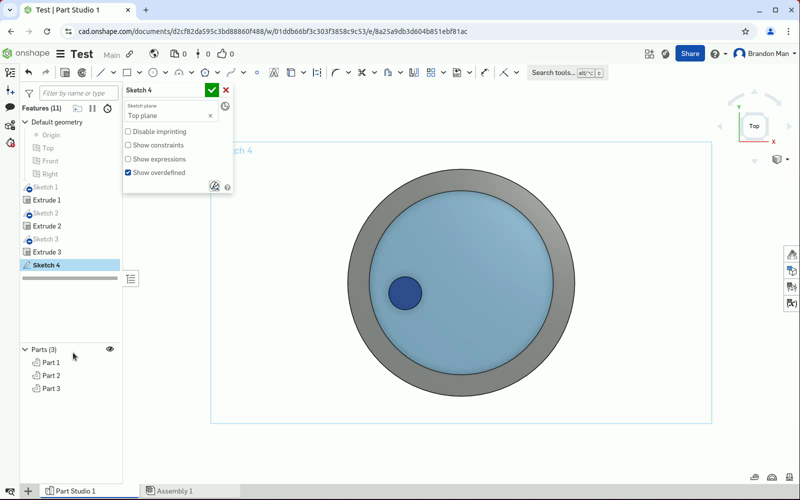
key(y)
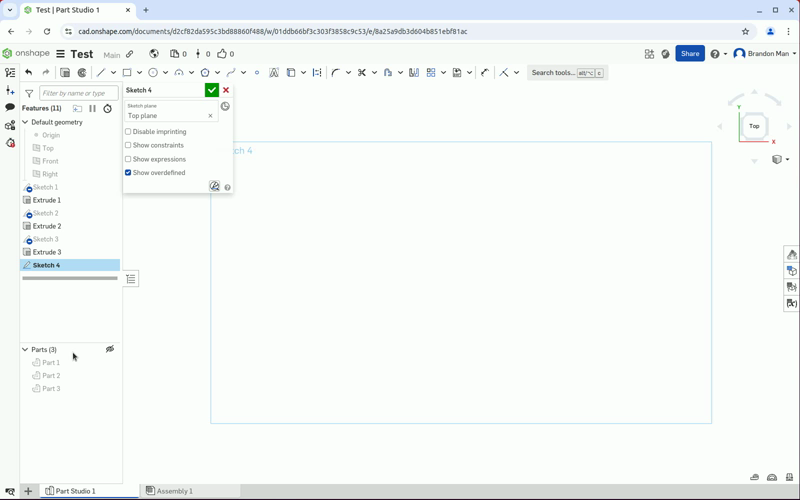
key(c)
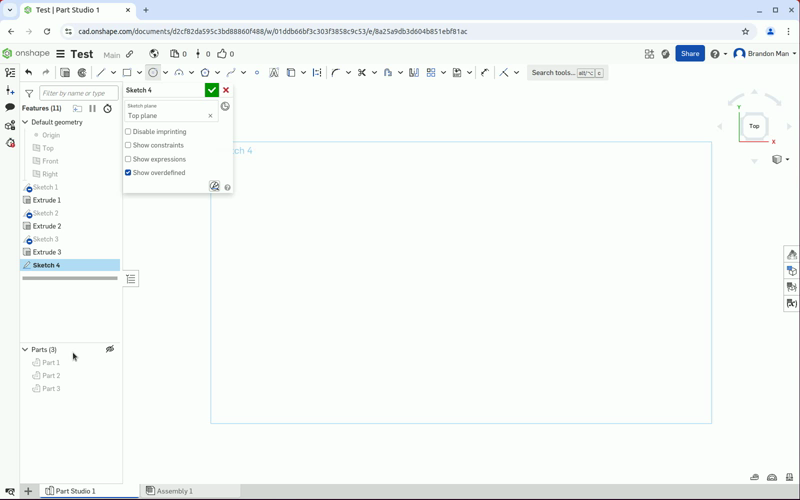
key_down(shift)
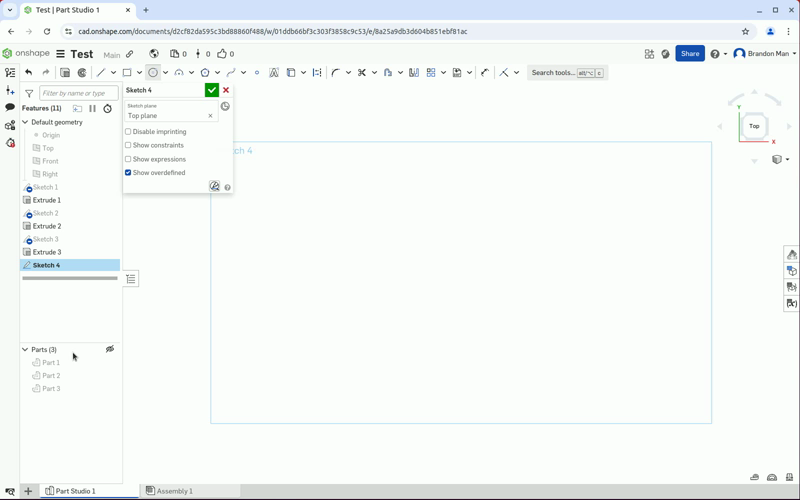
mouse_move(436, 293)
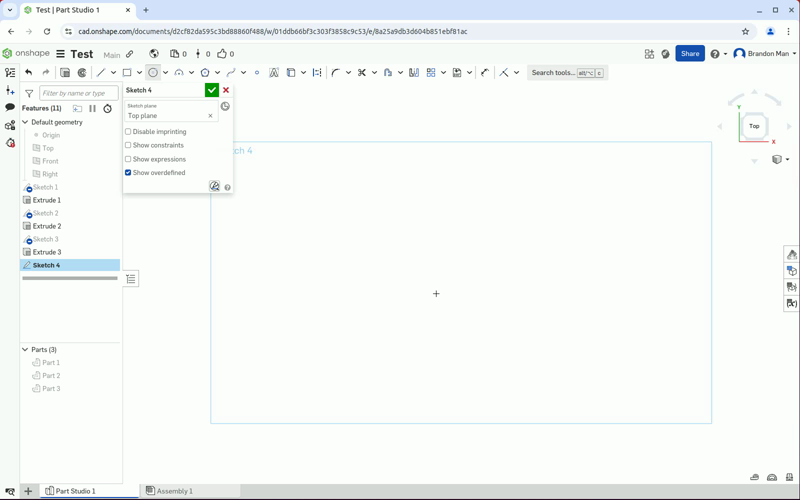
click(436, 293)
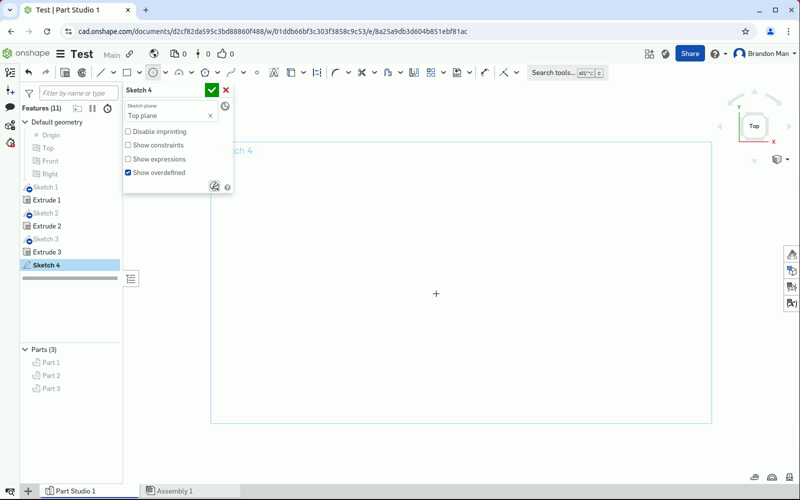
key_up(shift)
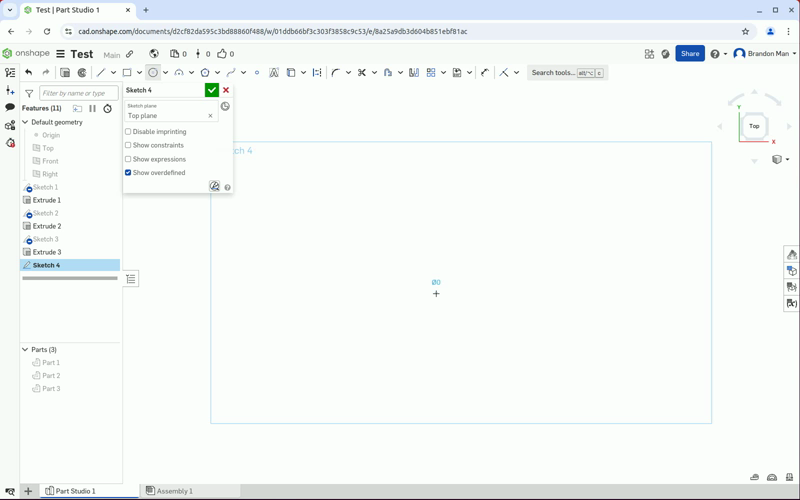
mouse_move(440, 293)
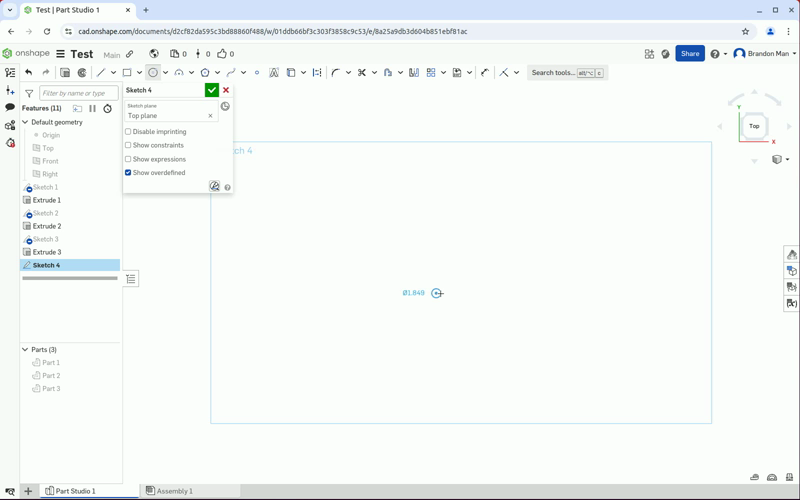
click(440, 293)
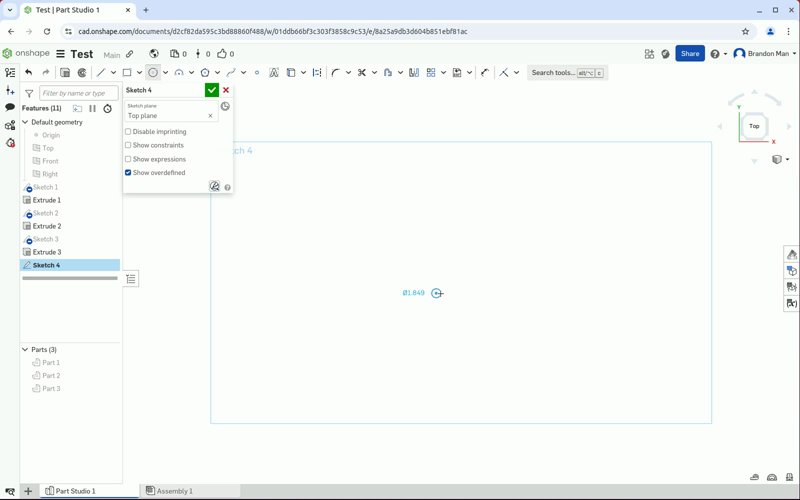
key(esc)
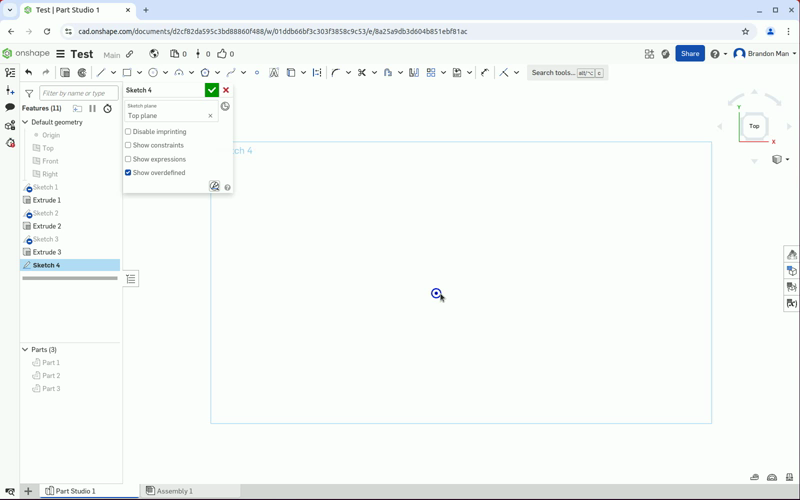
mouse_move(436, 290)
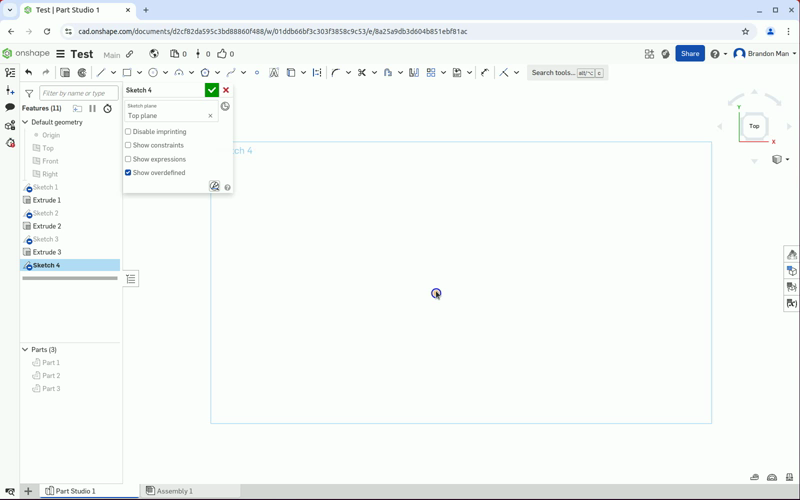
scroll(6)
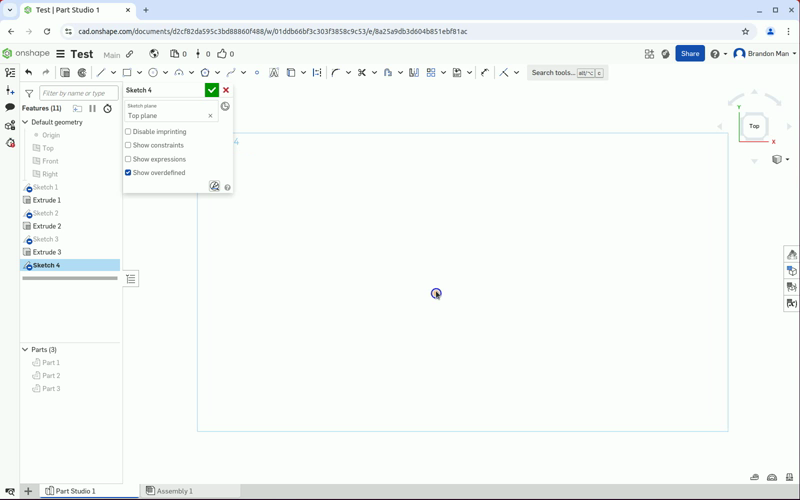
scroll(6)
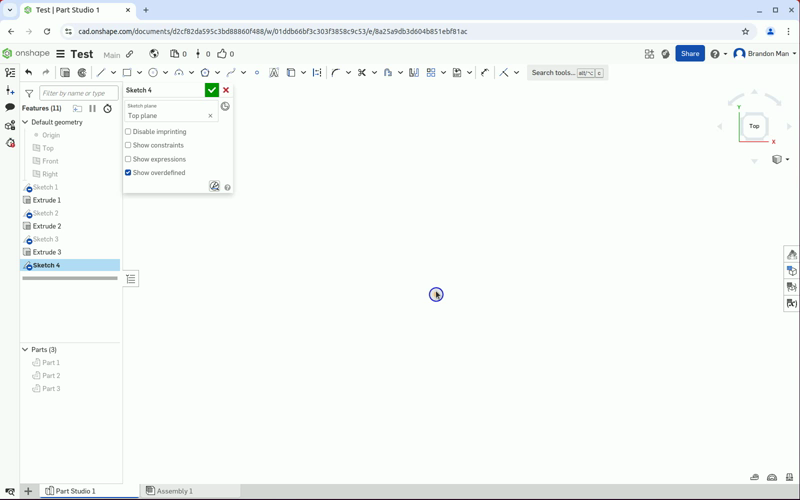
scroll(6)
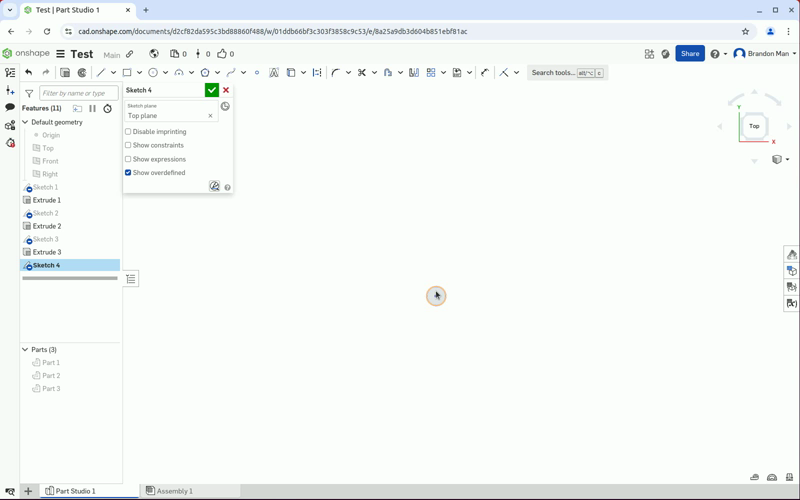
scroll(6)
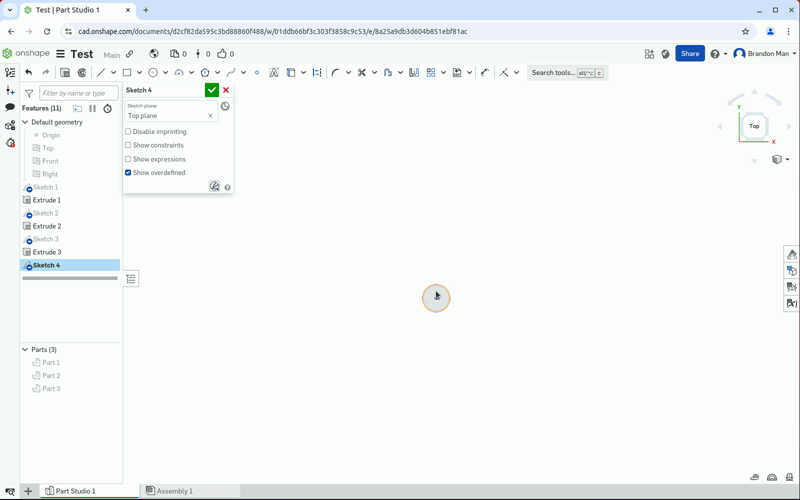
scroll(6)
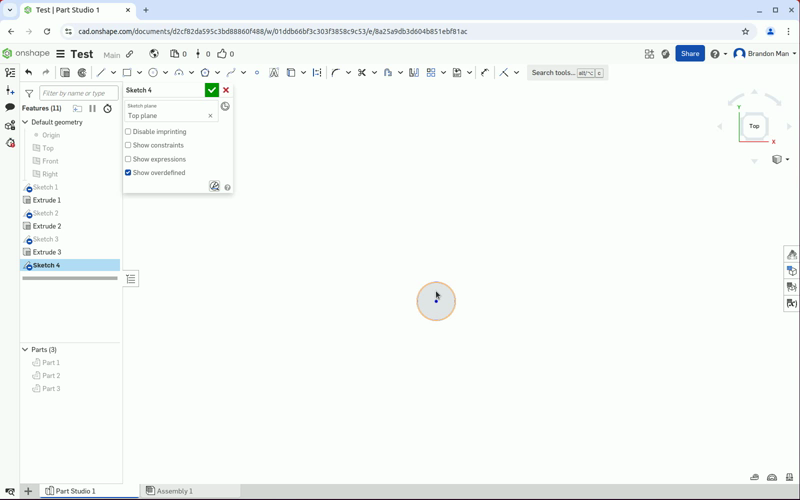
scroll(6)
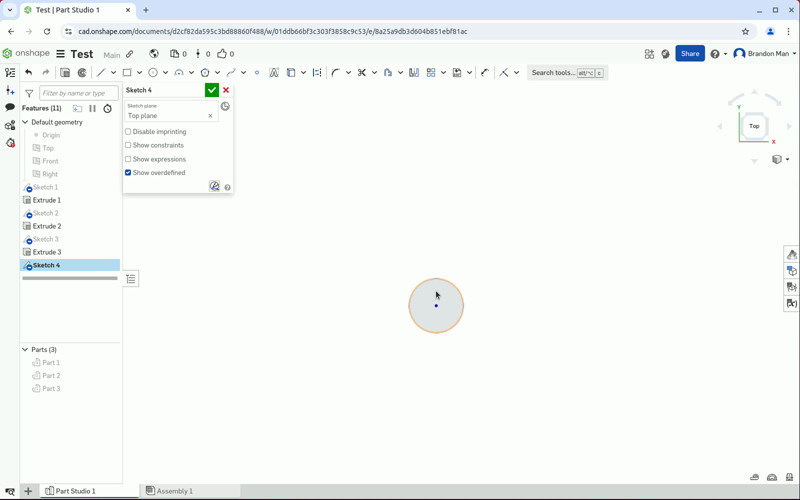
scroll(6)
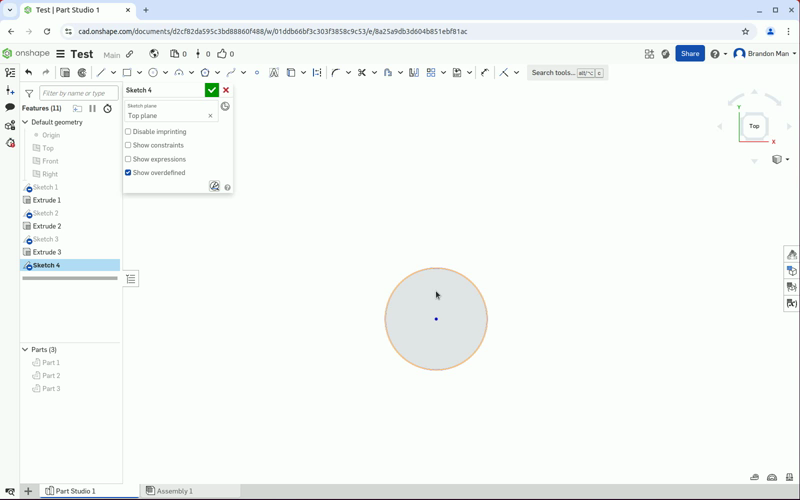
click(436, 290)
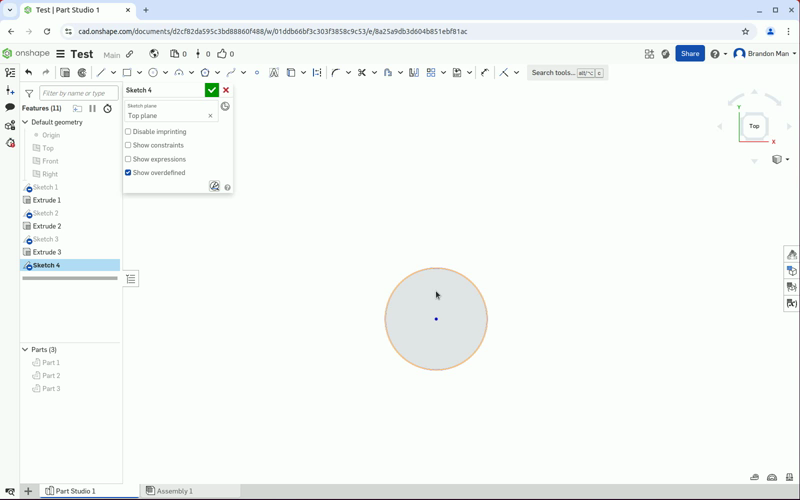
scroll(-6)
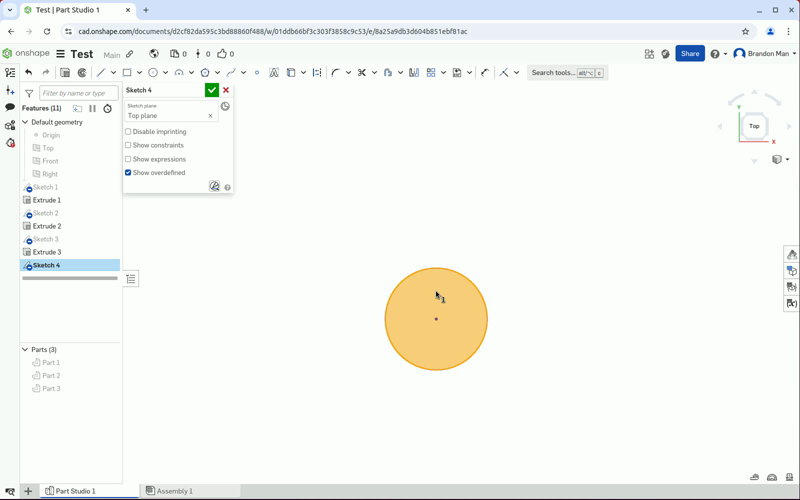
scroll(-6)
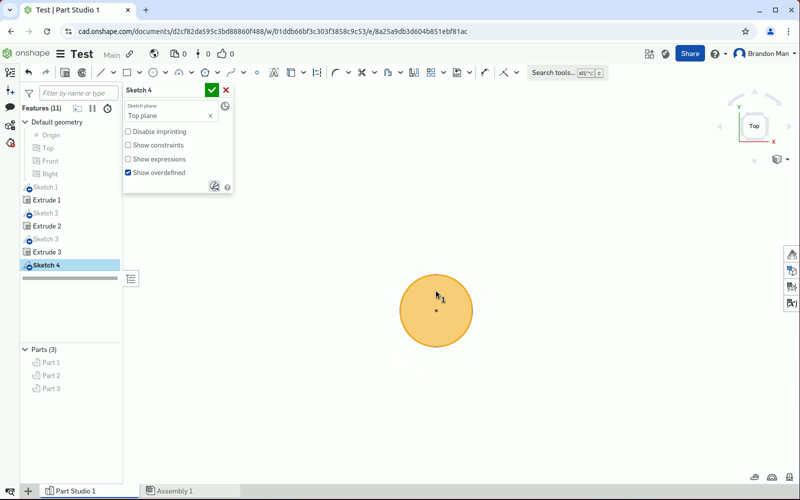
scroll(-6)
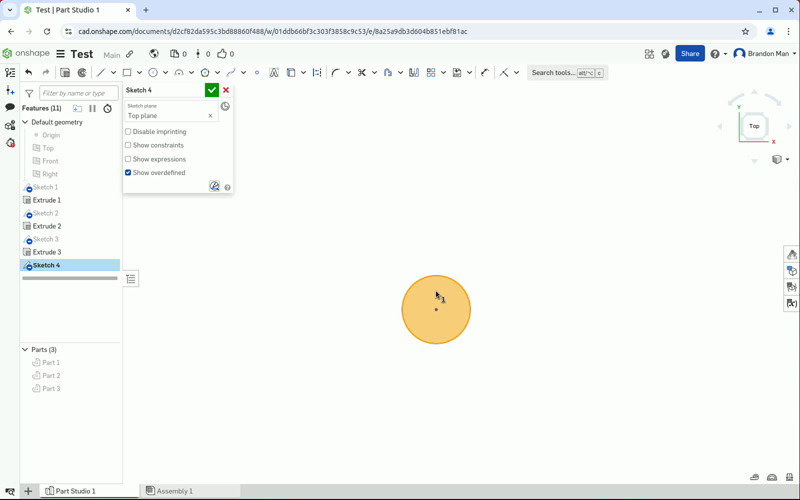
scroll(-6)
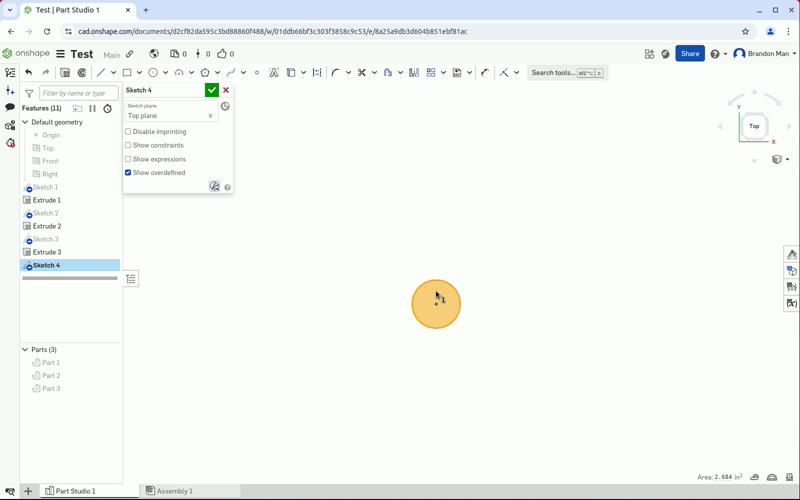
scroll(-6)
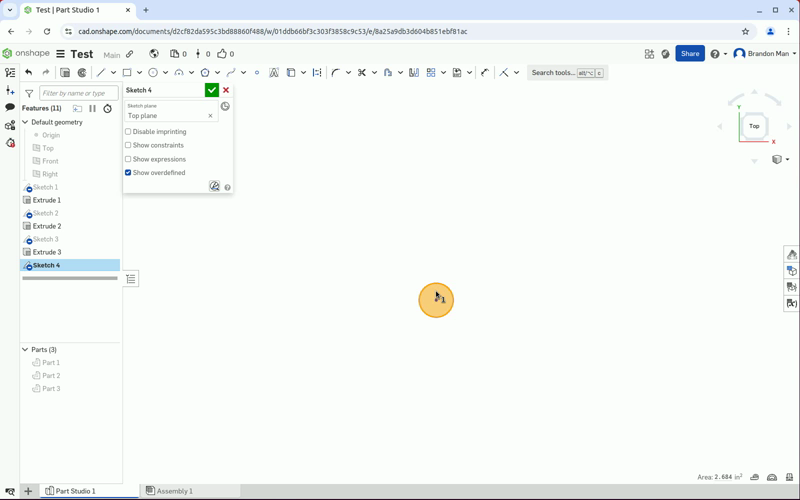
scroll(-6)
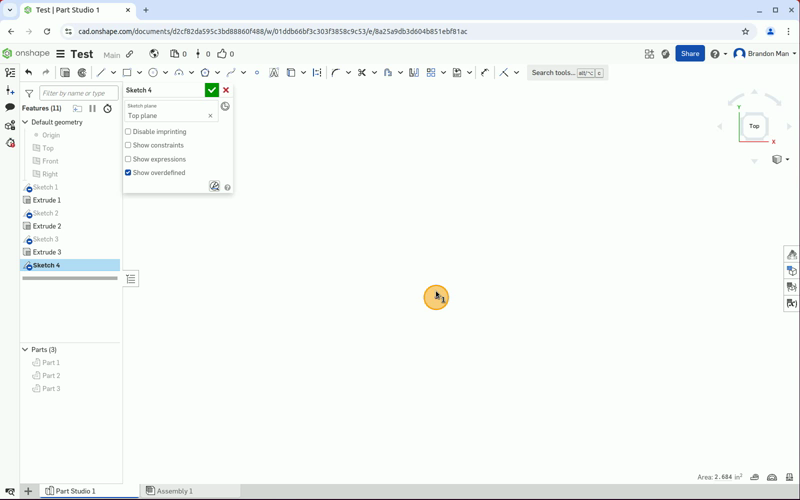
scroll(-6)
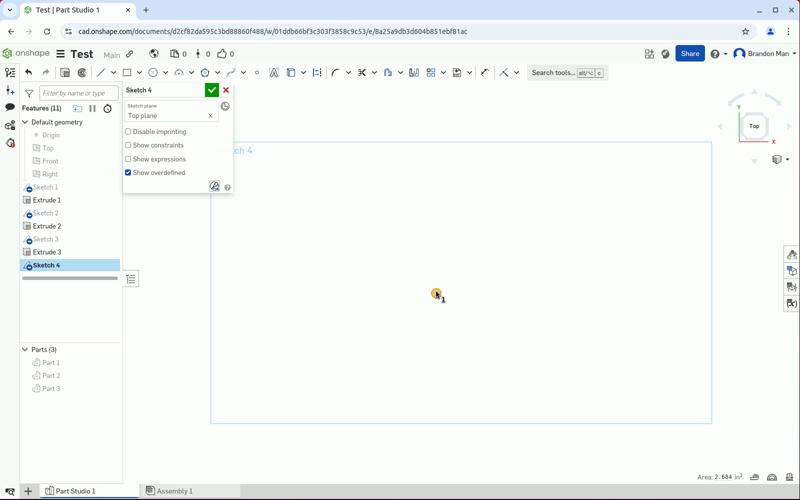
mouse_move(73, 352)
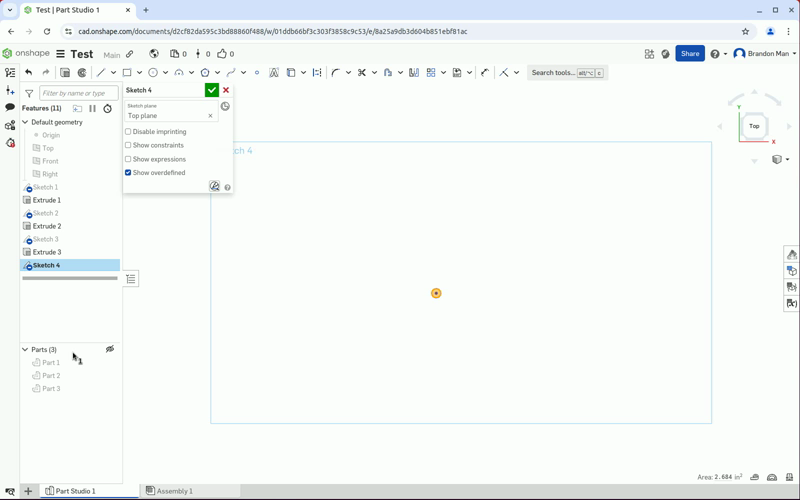
key(shift+y)
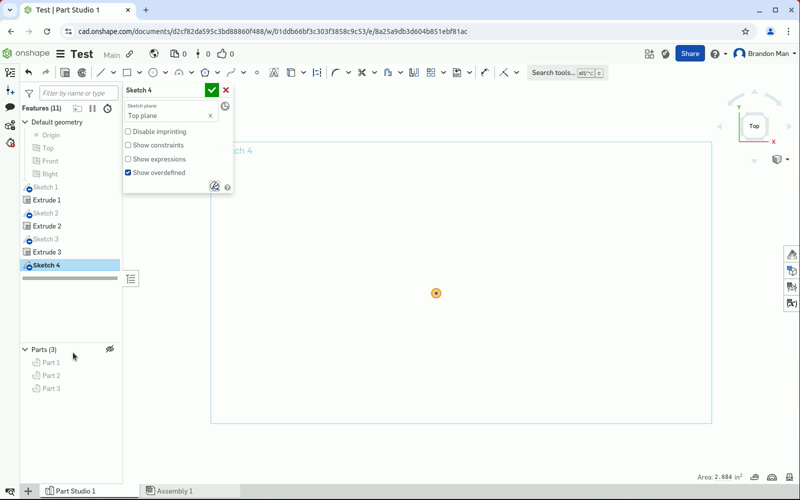
key(shift+e)
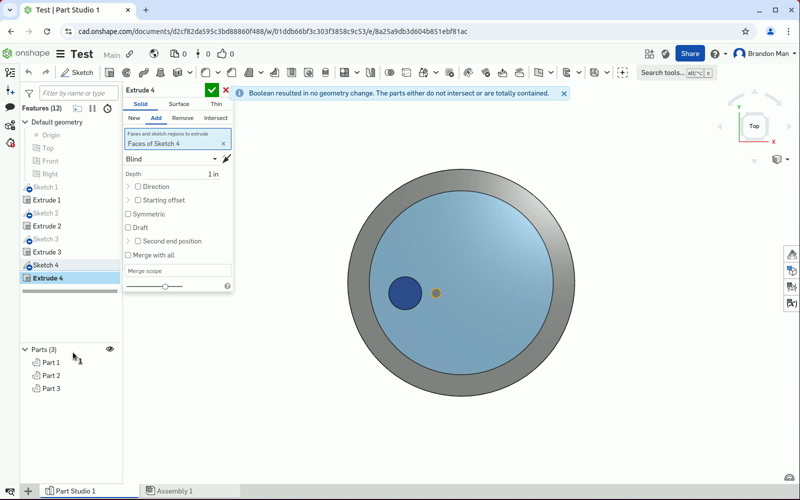
mouse_move(143, 106)
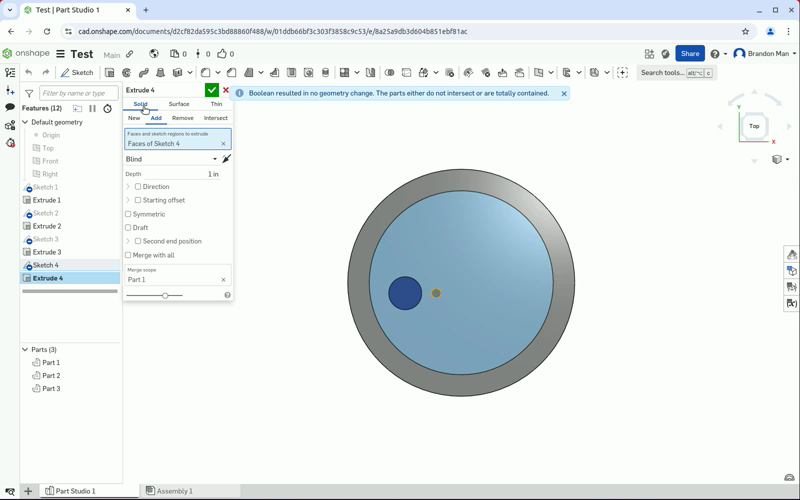
click(143, 106)
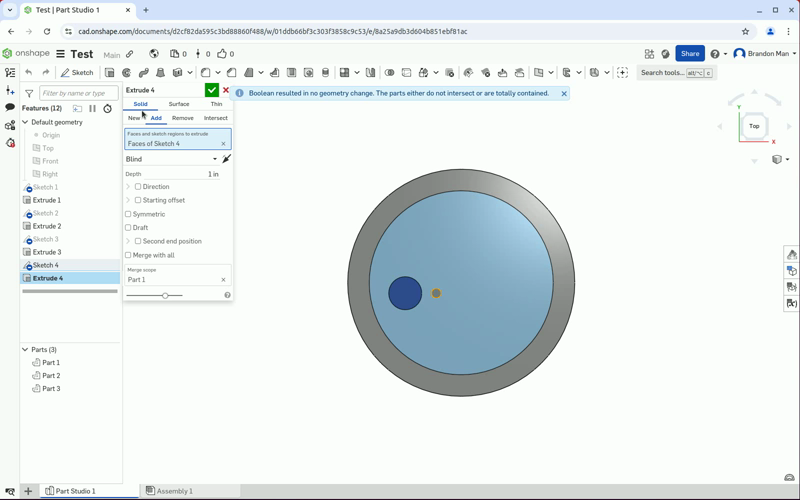
mouse_move(137, 120)
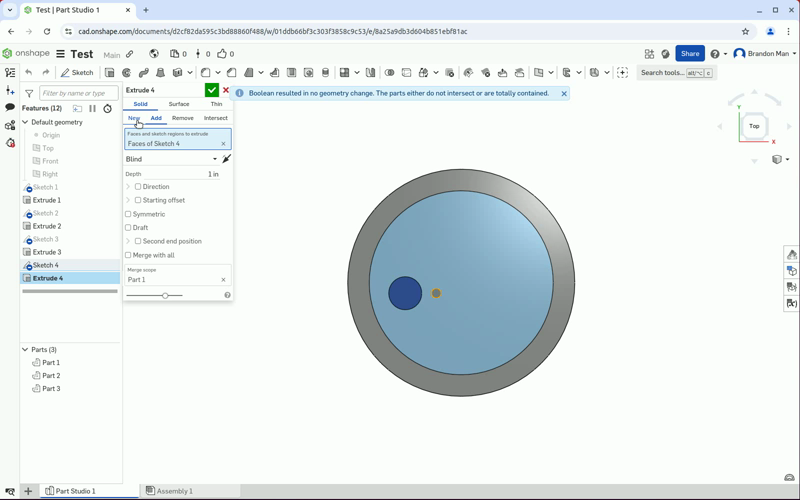
click(137, 120)
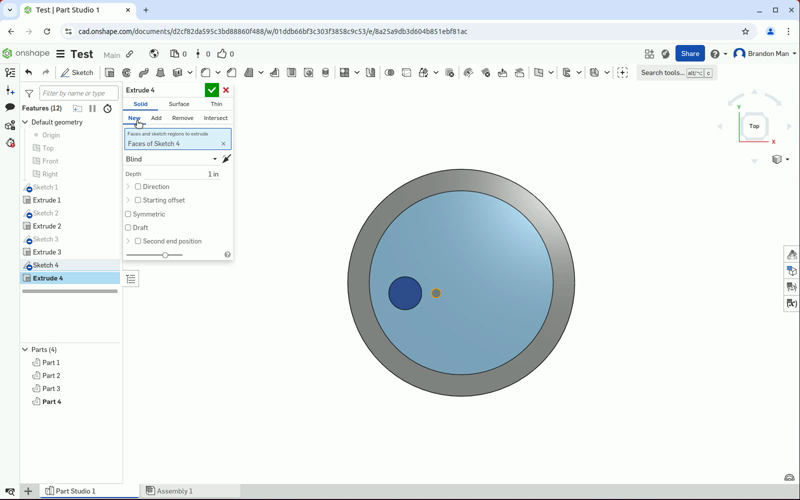
key(tab, 4)
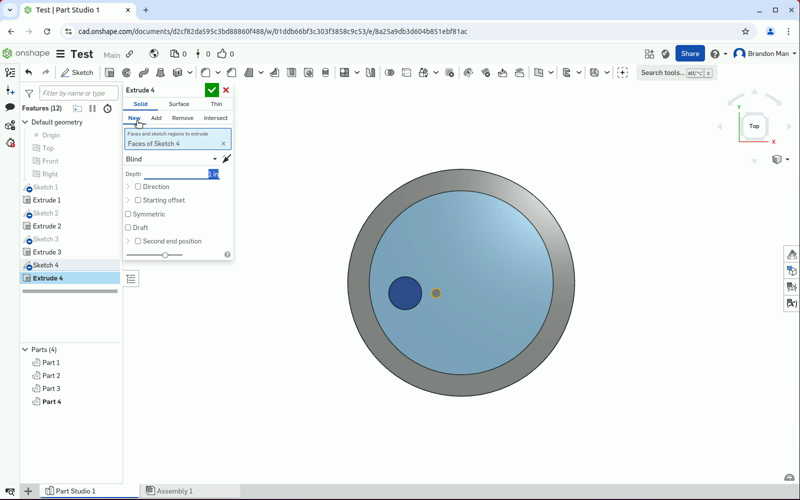
text(6.018)
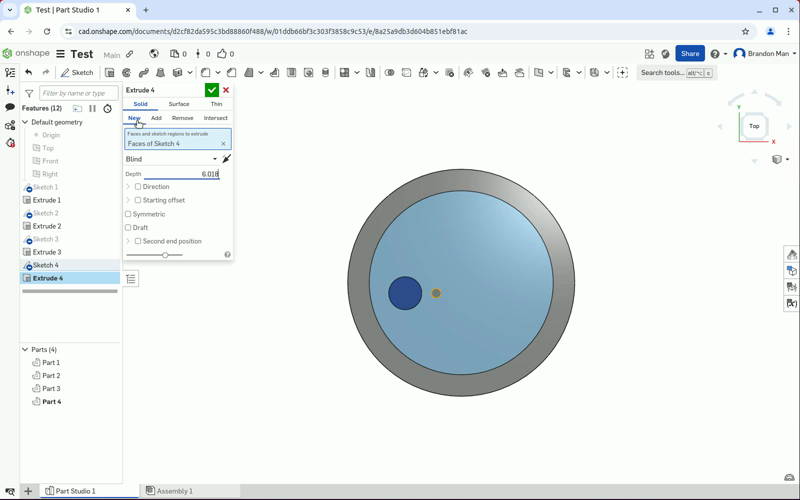
key(enter)
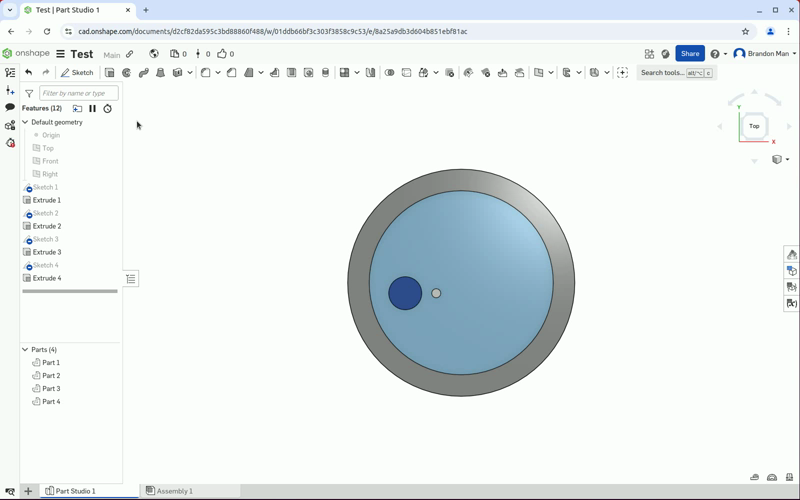
key(shift+h)
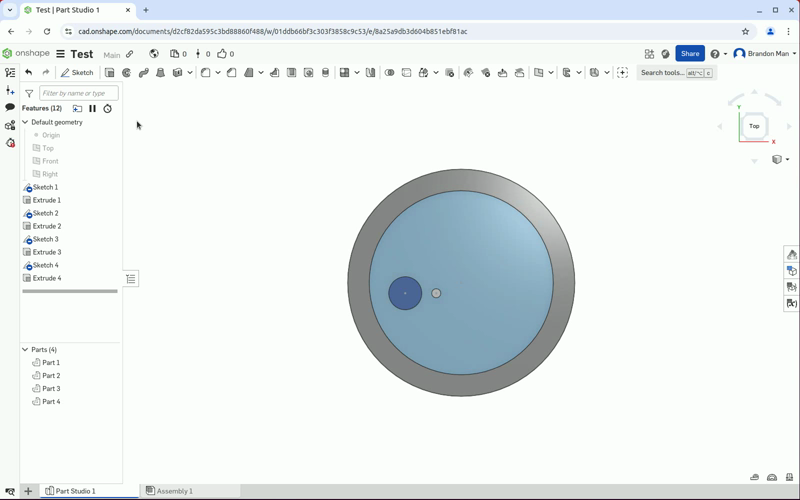
key(shift+h)
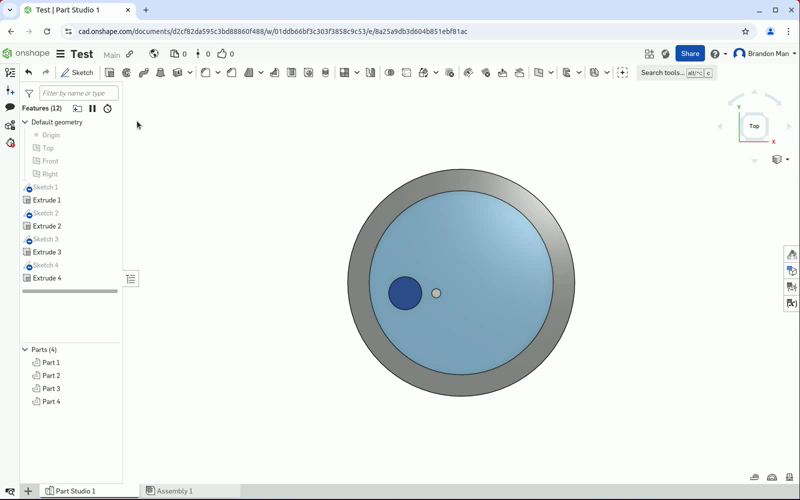
mouse_move(73, 189)
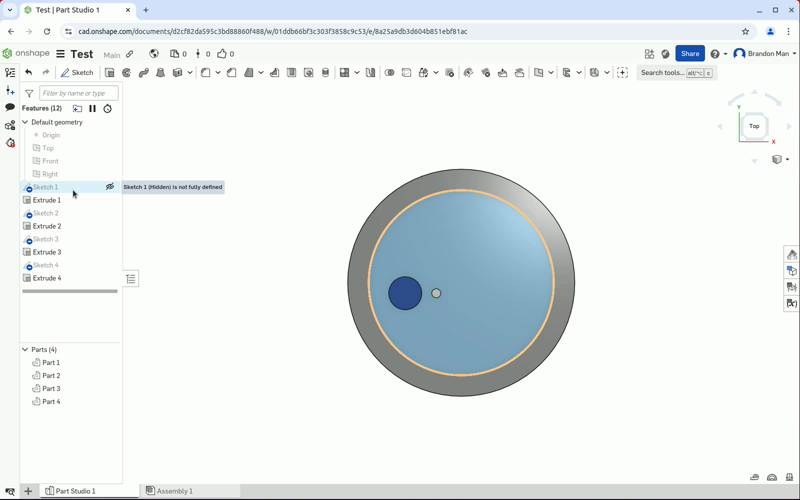
click(73, 189)
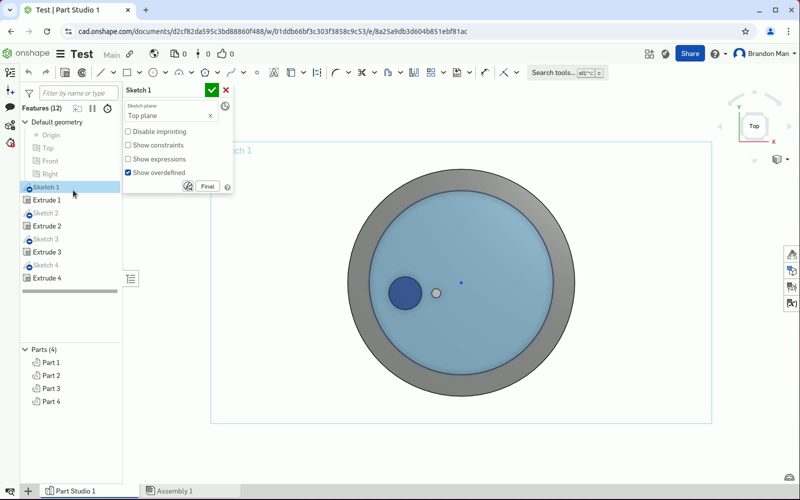
mouse_move(229, 92)
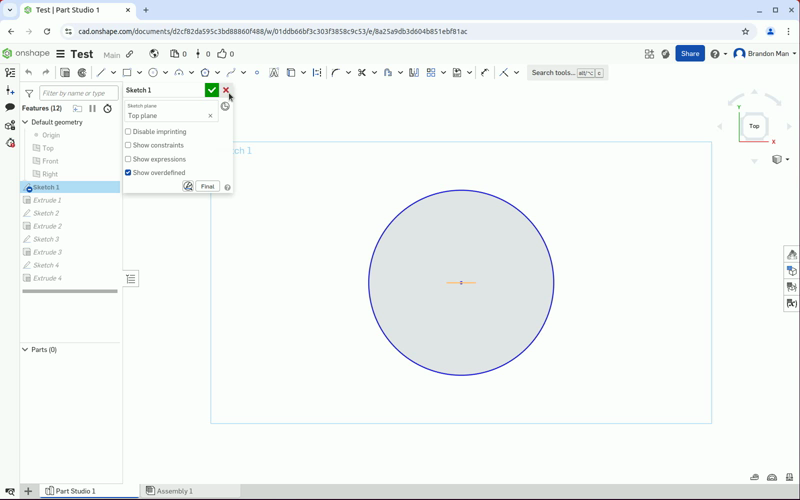
click(229, 92)
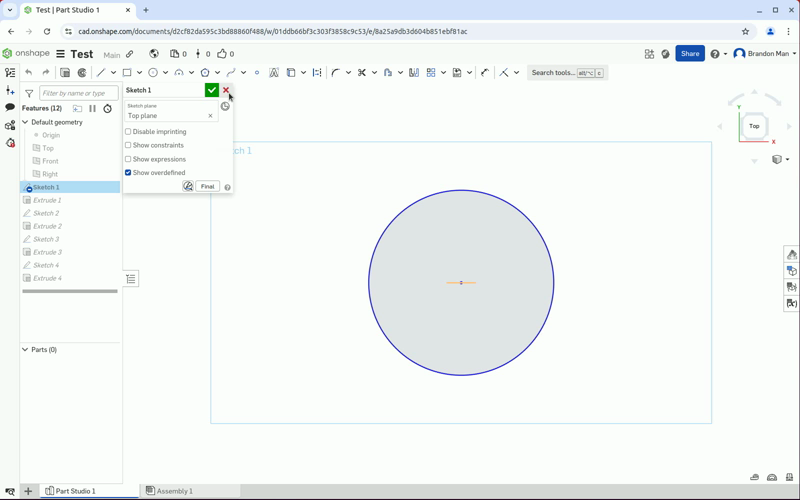
key(shift+s)
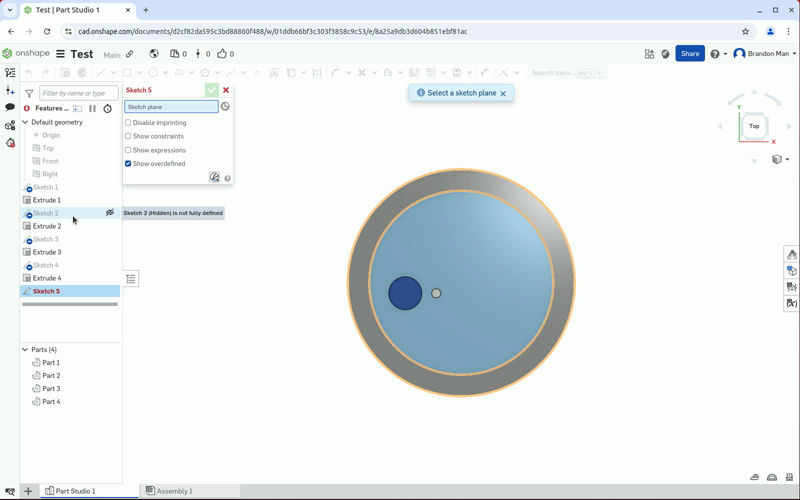
scroll(3)
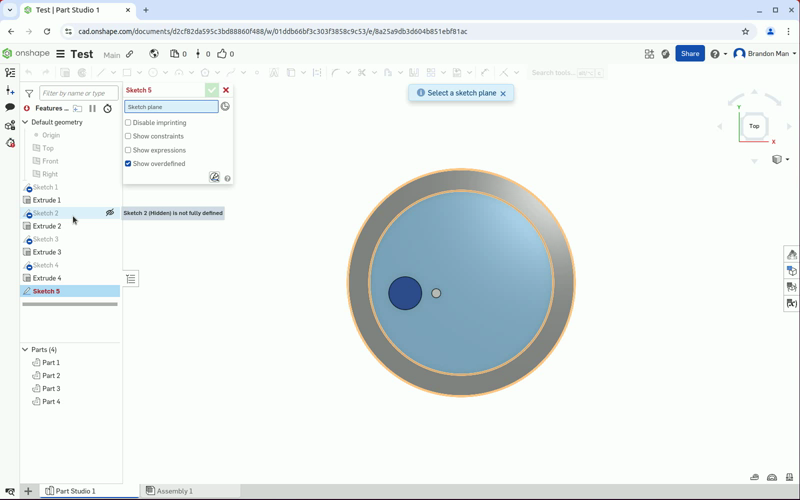
mouse_move(73, 150)
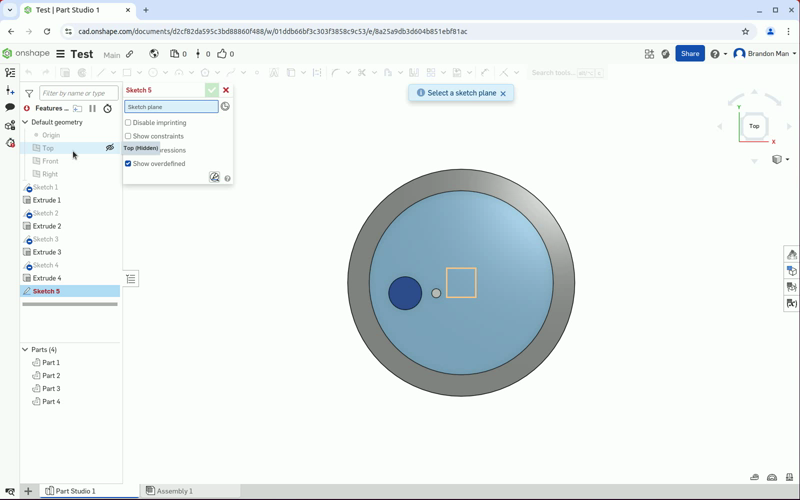
click(73, 150)
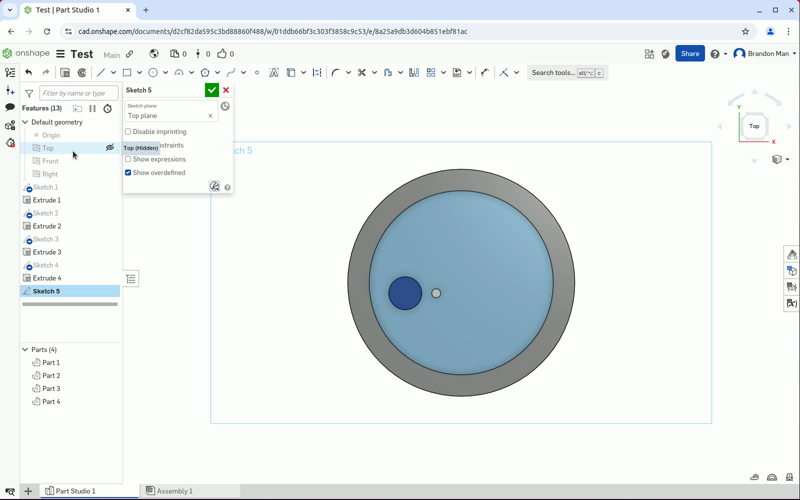
mouse_move(73, 352)
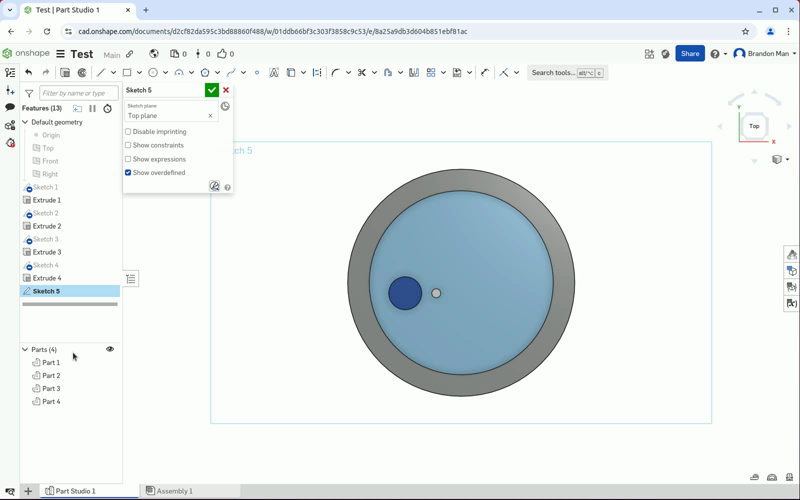
key(y)
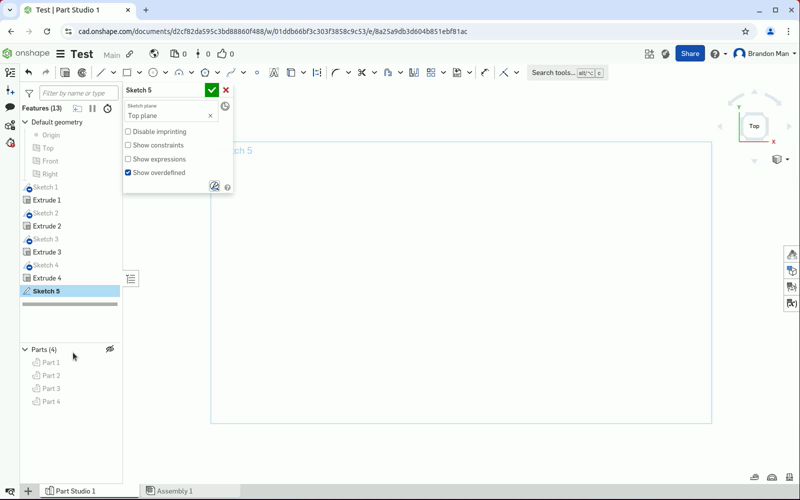
key(c)
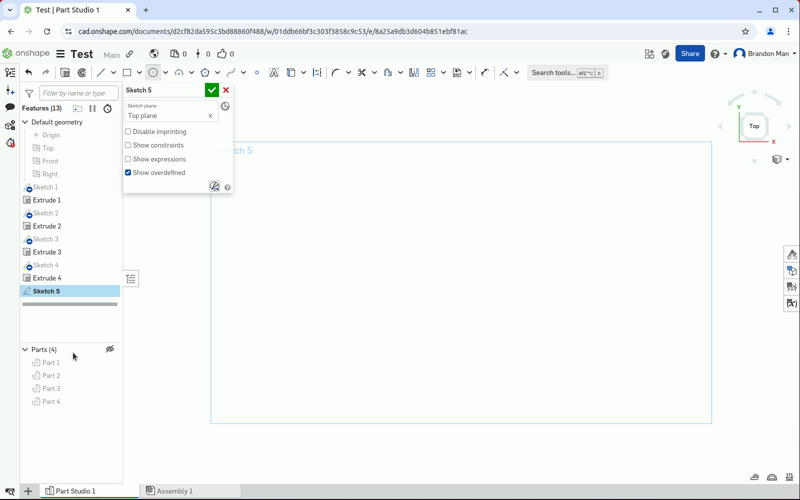
key_down(shift)
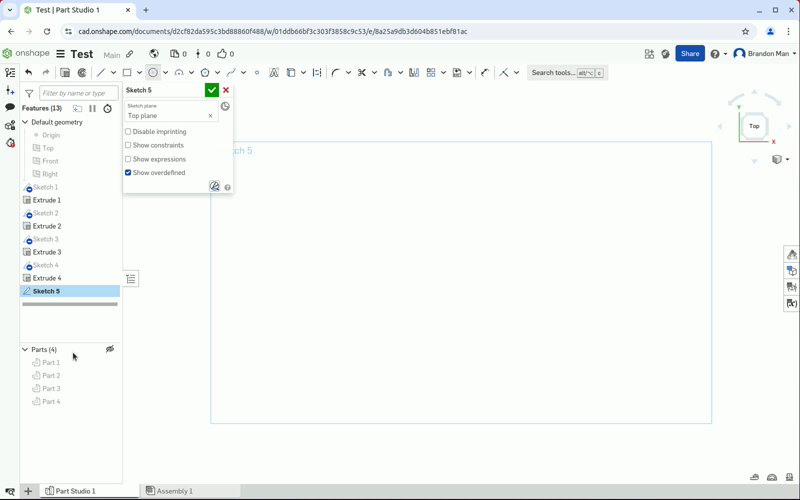
mouse_move(461, 293)
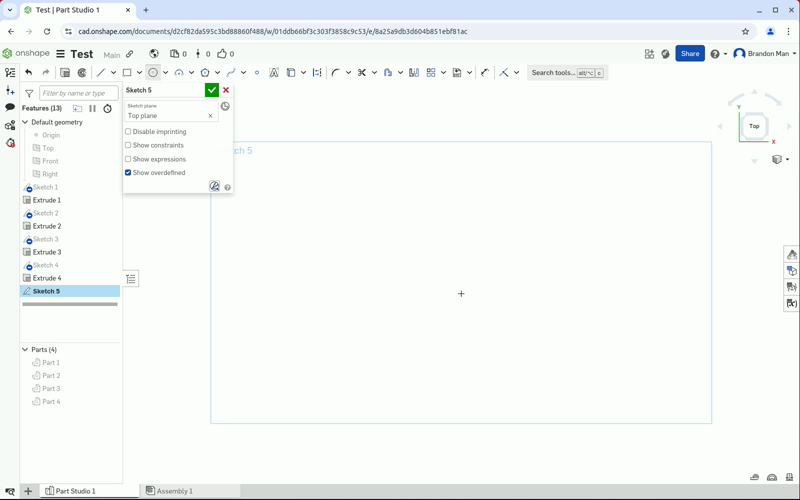
click(461, 293)
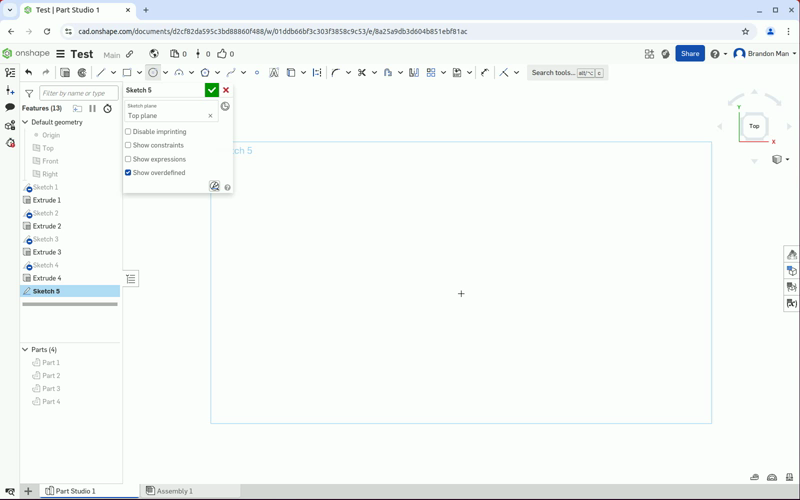
key_up(shift)
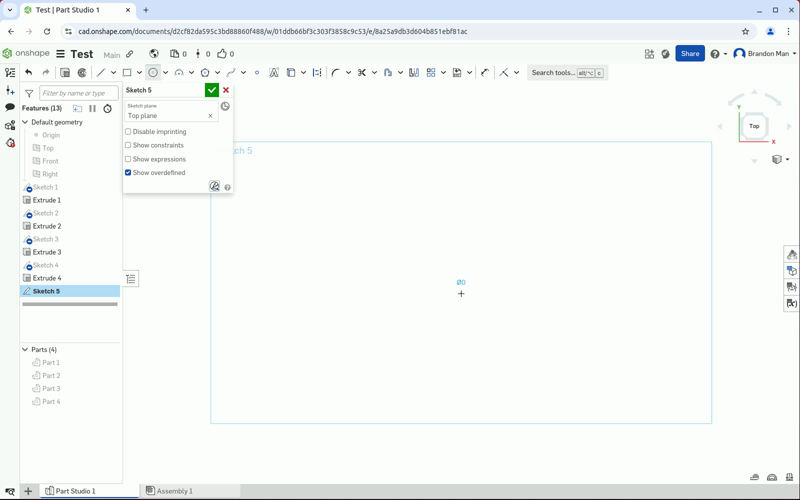
mouse_move(472, 293)
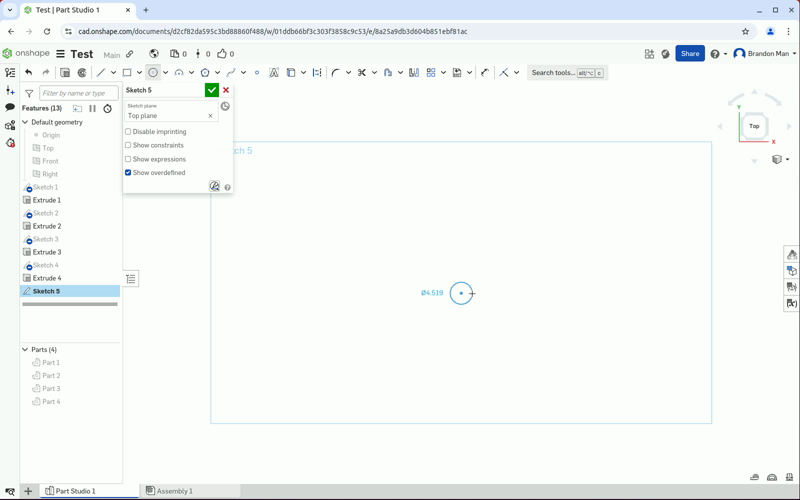
click(472, 293)
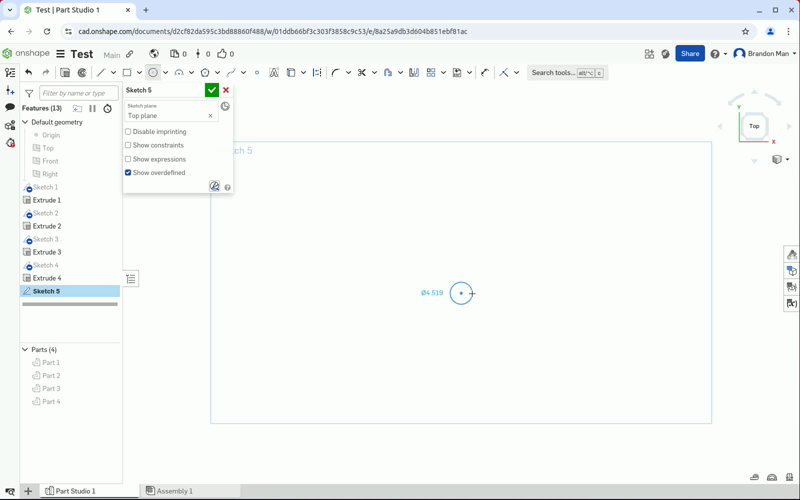
key(esc)
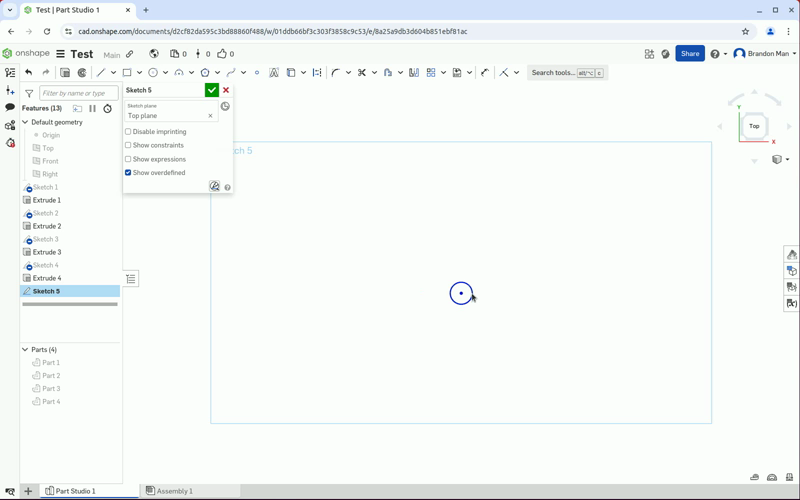
mouse_move(460, 303)
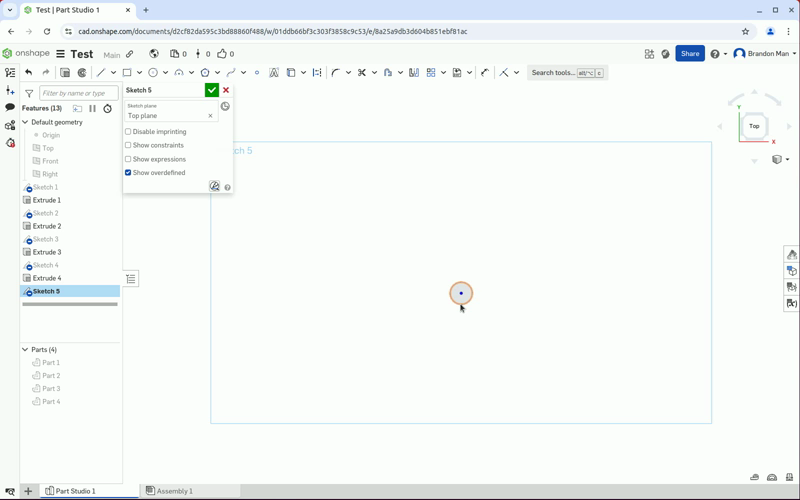
scroll(6)
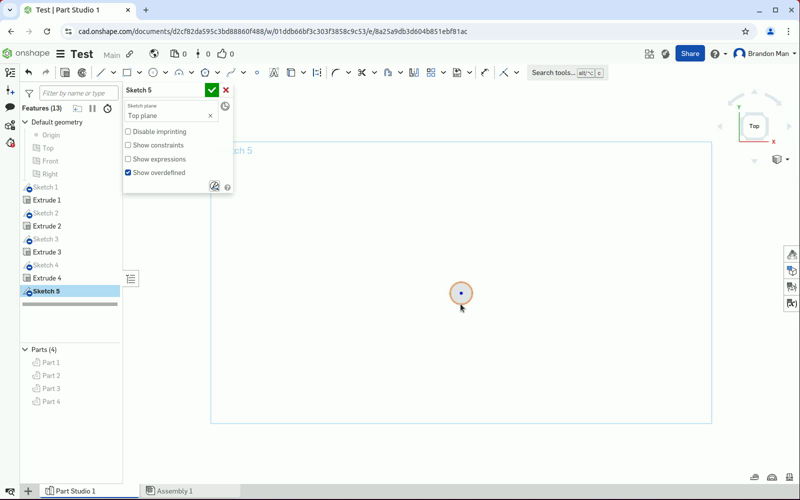
scroll(6)
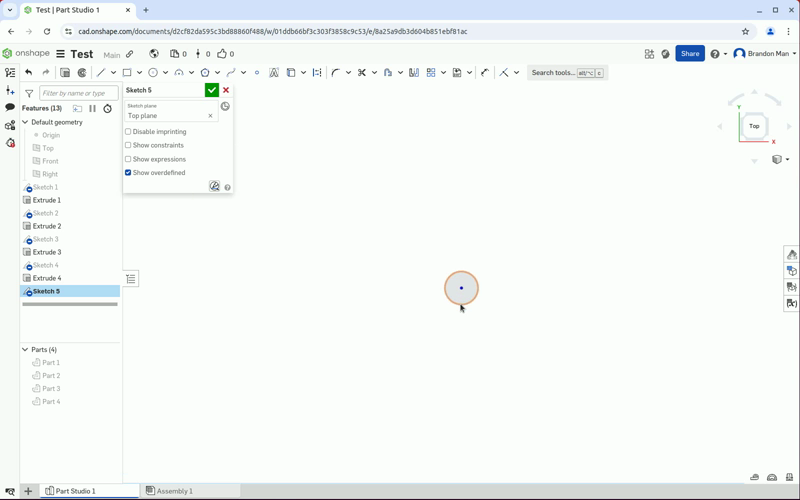
scroll(6)
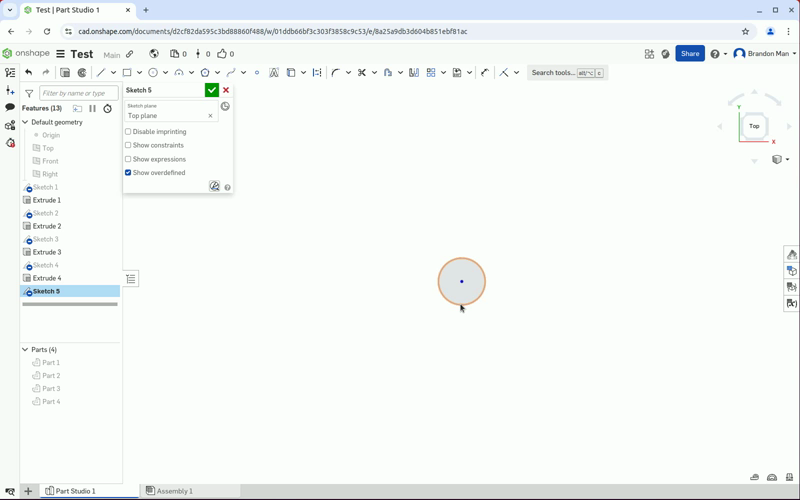
scroll(6)
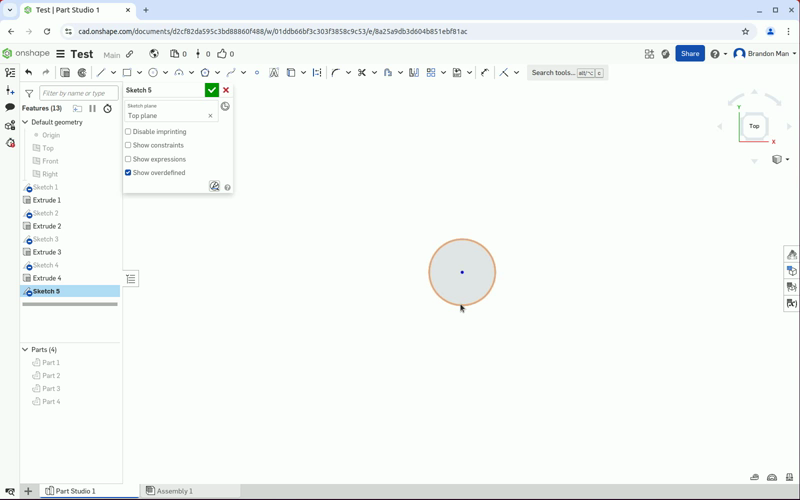
scroll(6)
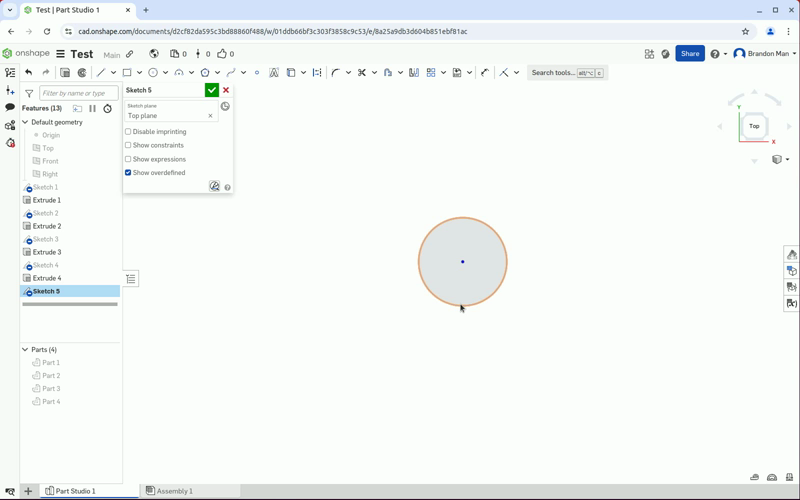
scroll(6)
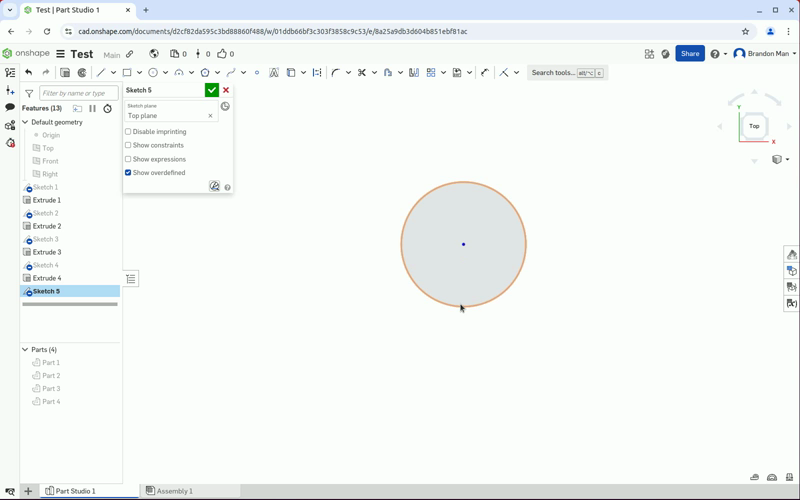
scroll(6)
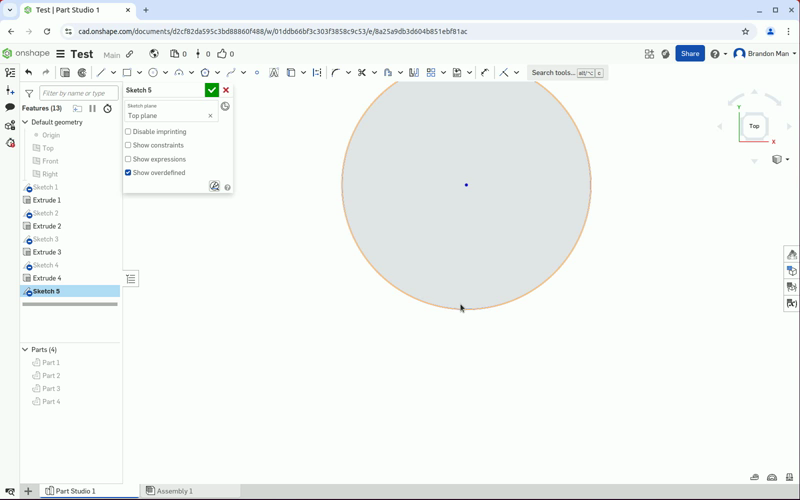
click(460, 303)
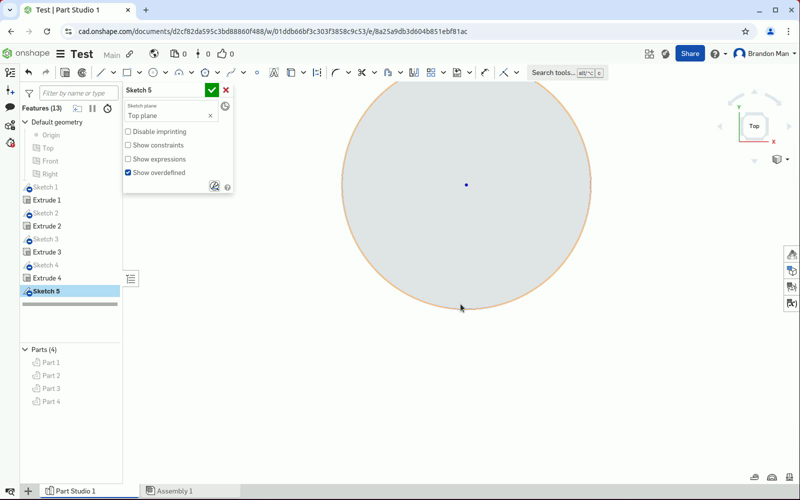
scroll(-6)
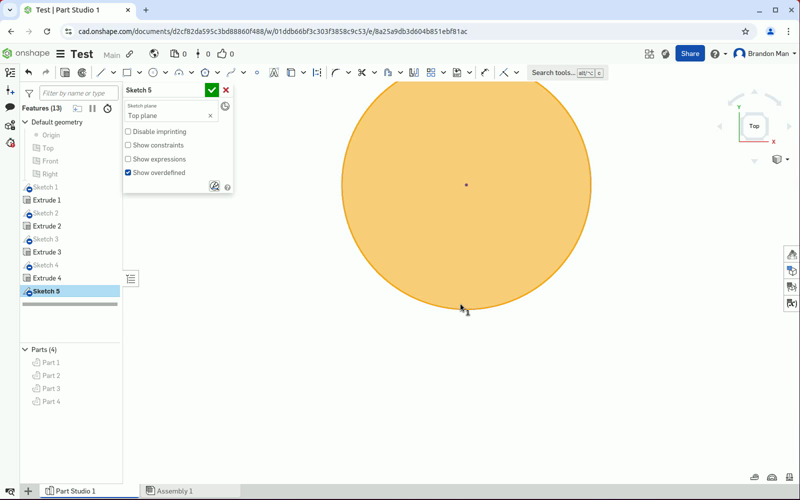
scroll(-6)
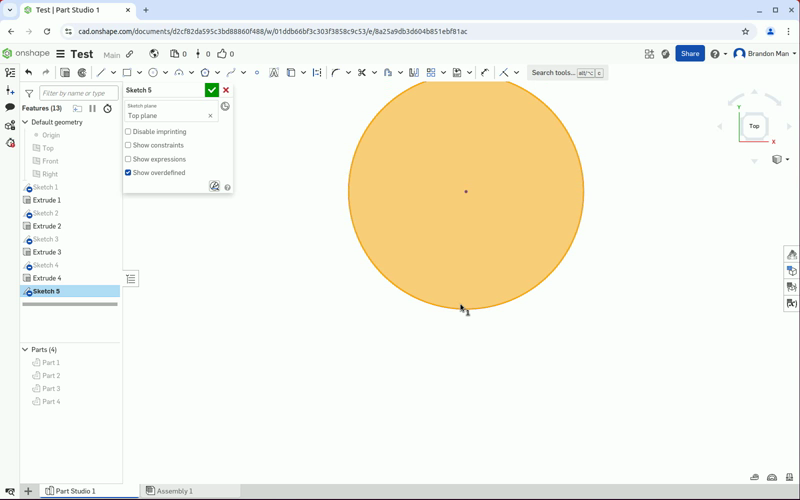
scroll(-6)
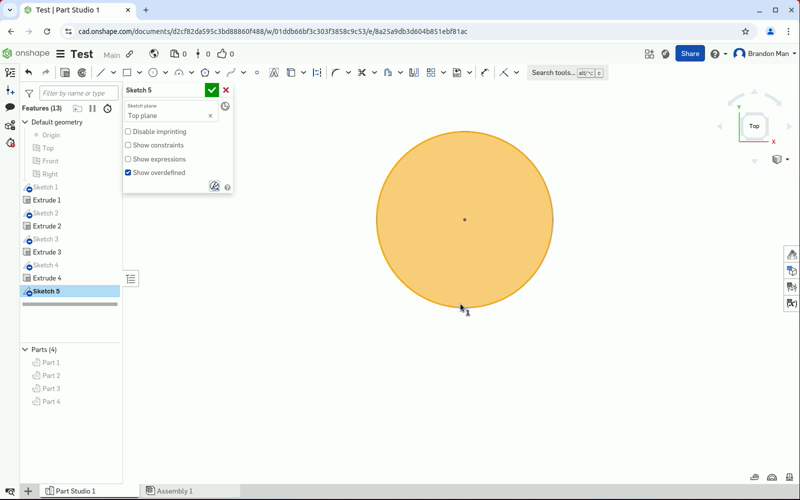
scroll(-6)
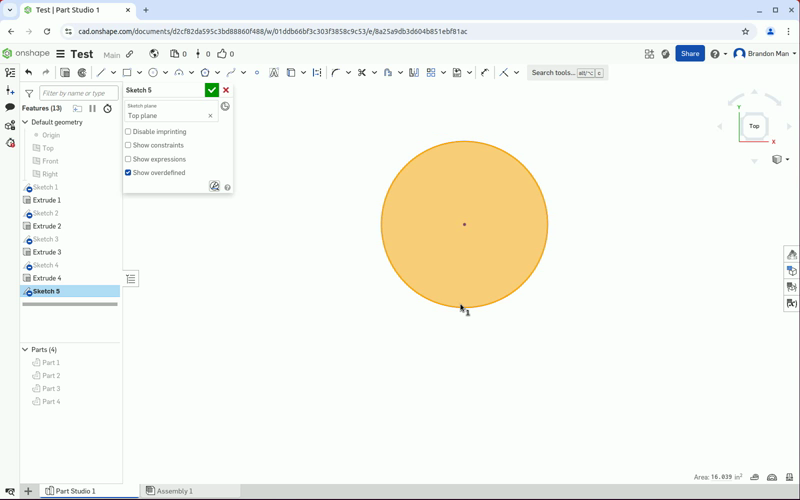
scroll(-6)
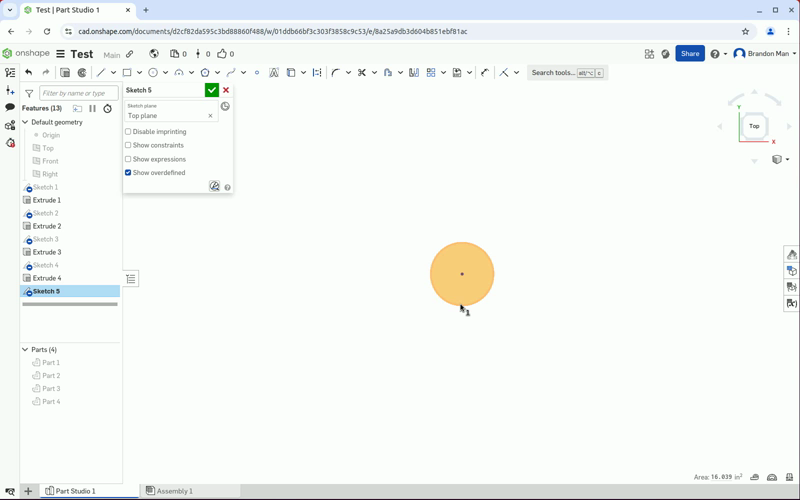
scroll(-6)
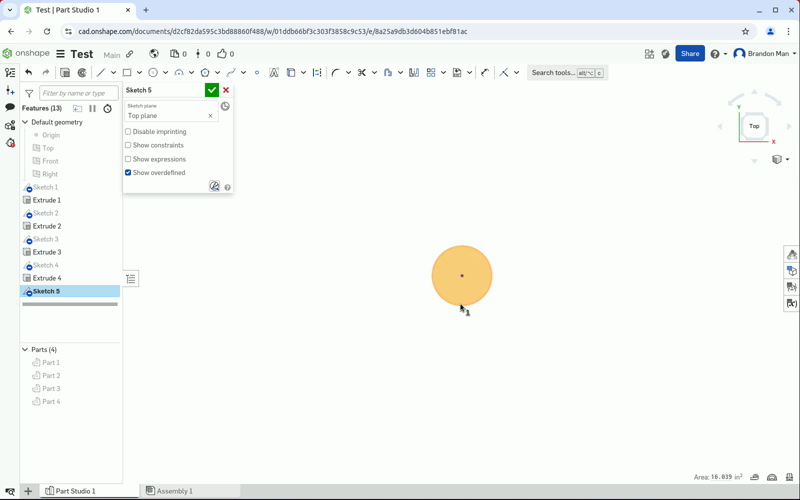
scroll(-6)
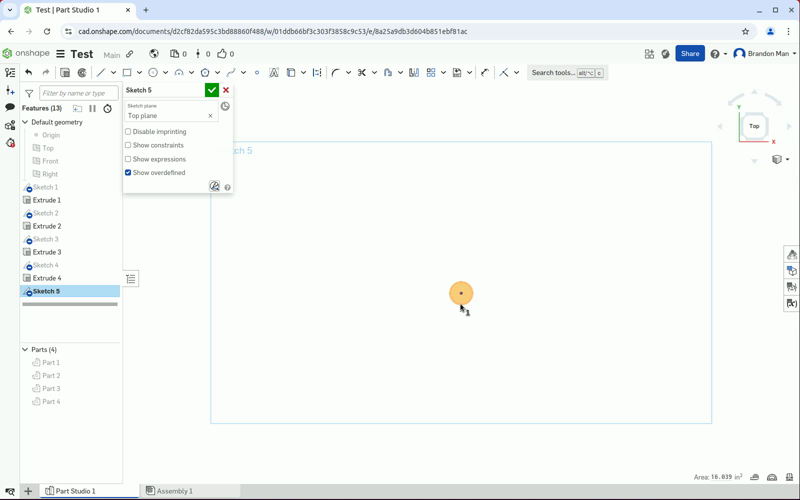
mouse_move(73, 352)
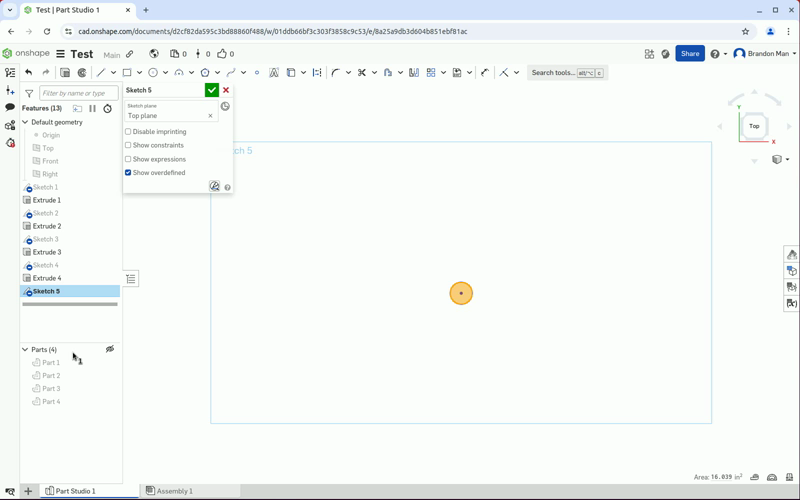
key(shift+y)
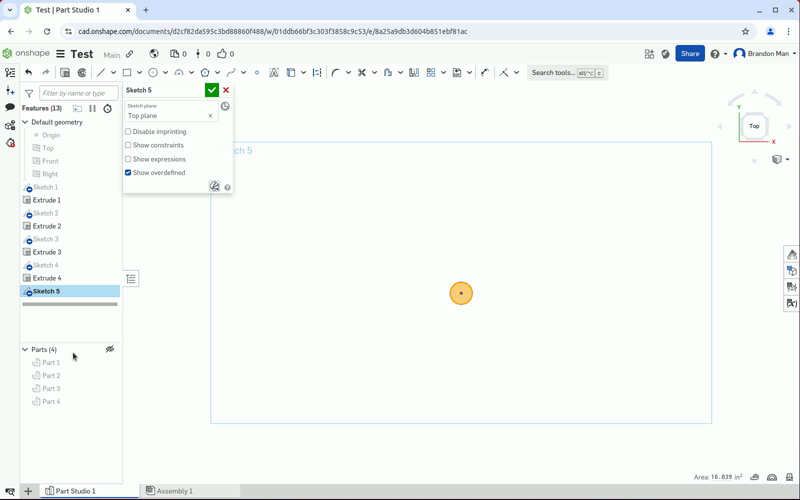
key(shift+e)
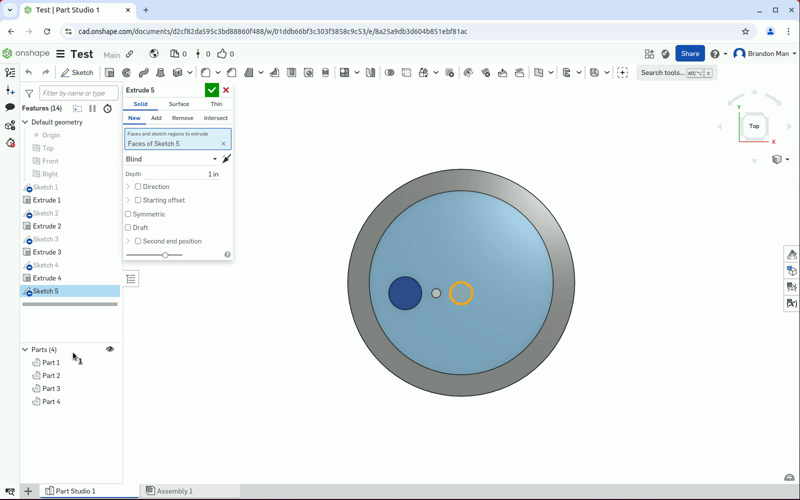
mouse_move(143, 106)
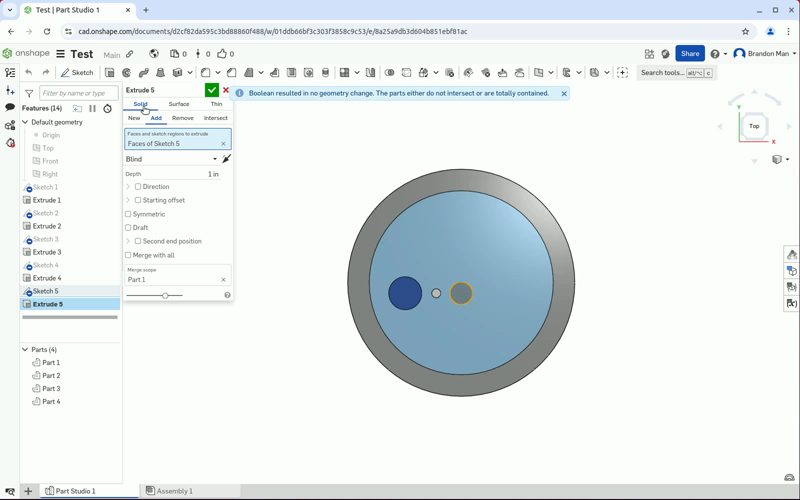
click(143, 106)
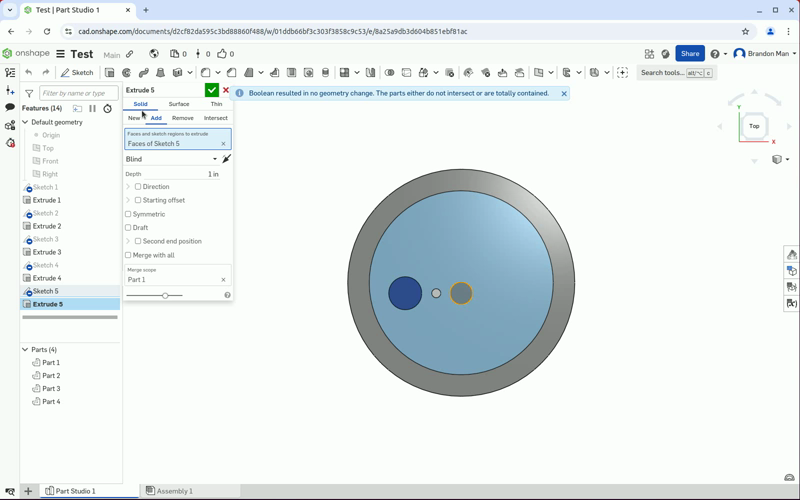
mouse_move(137, 120)
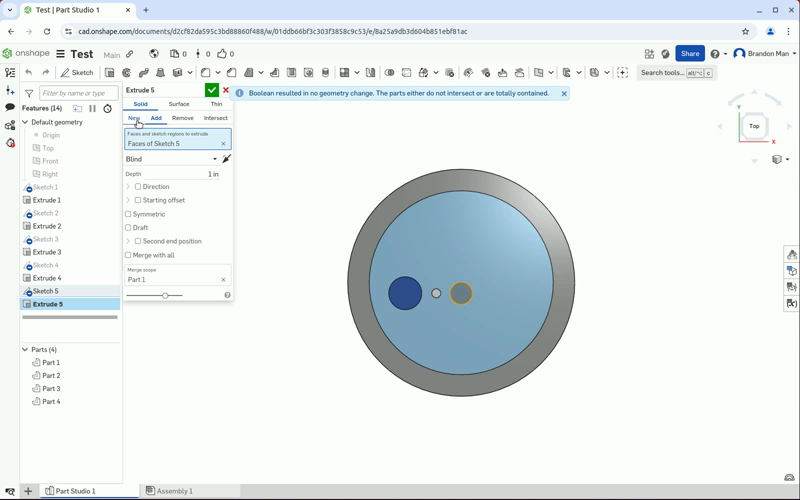
click(137, 120)
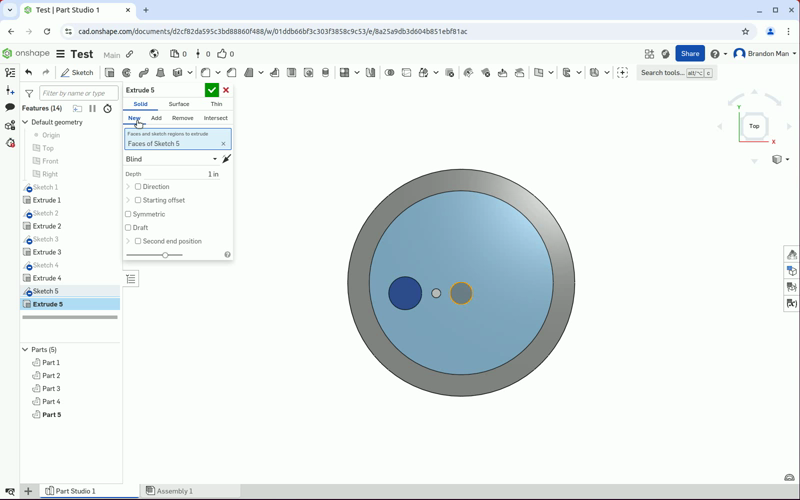
key(tab, 4)
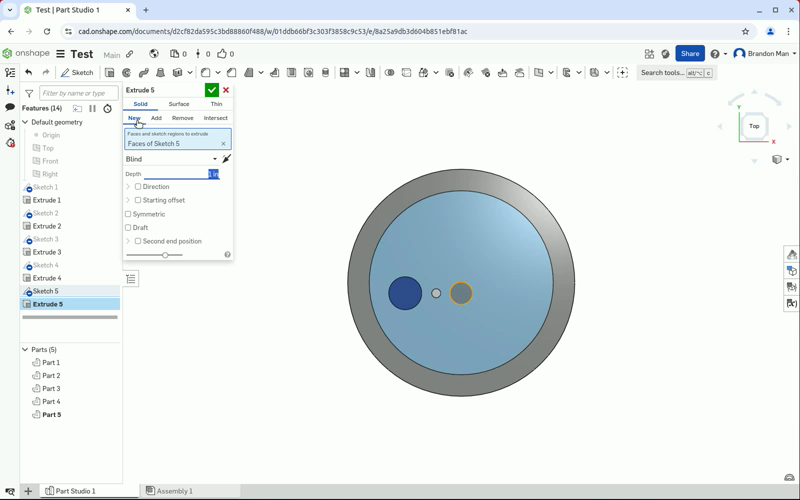
text(6.018)
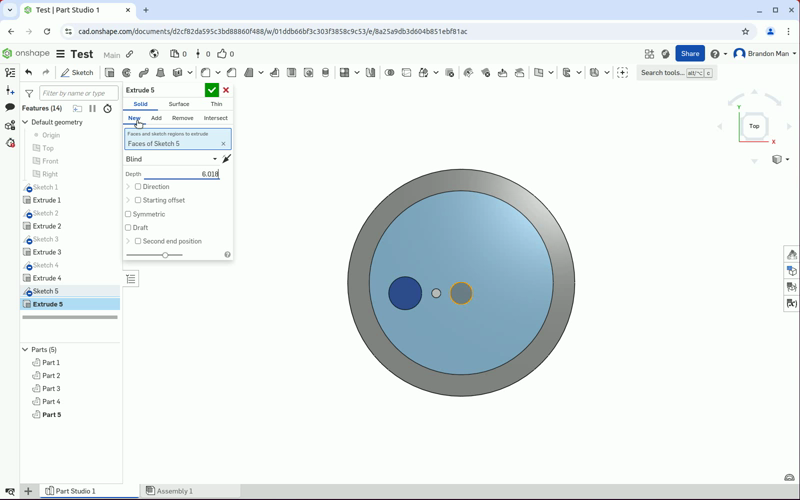
key(enter)
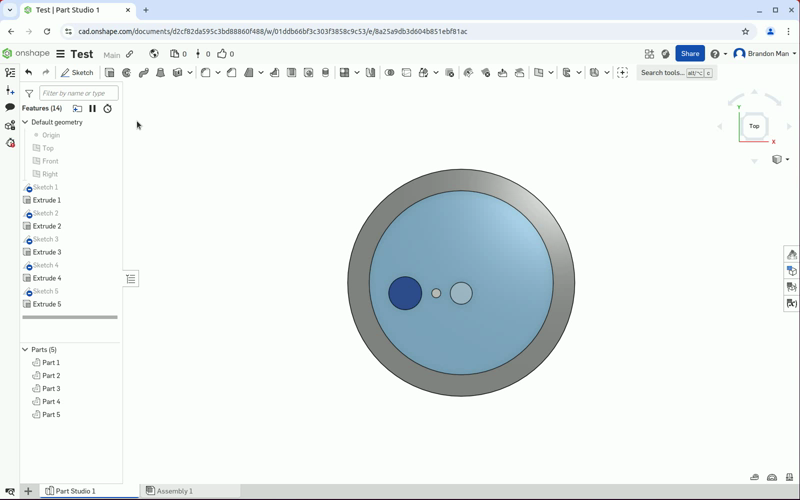
key(shift+h)
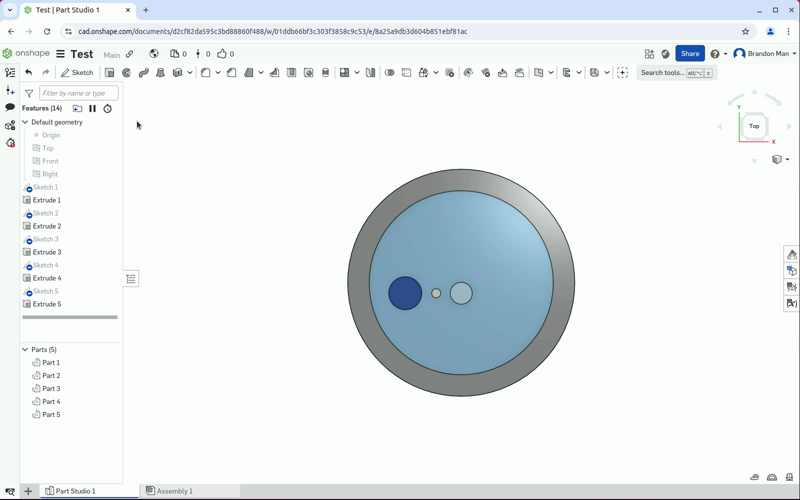
key(shift+h)
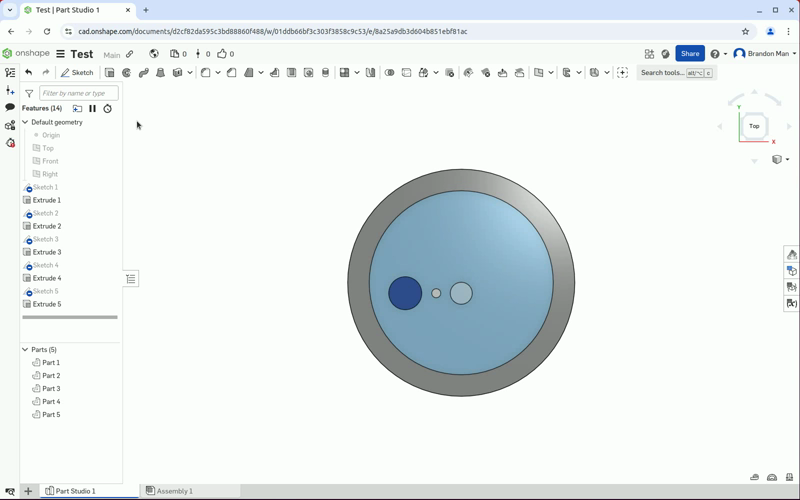
mouse_move(73, 189)
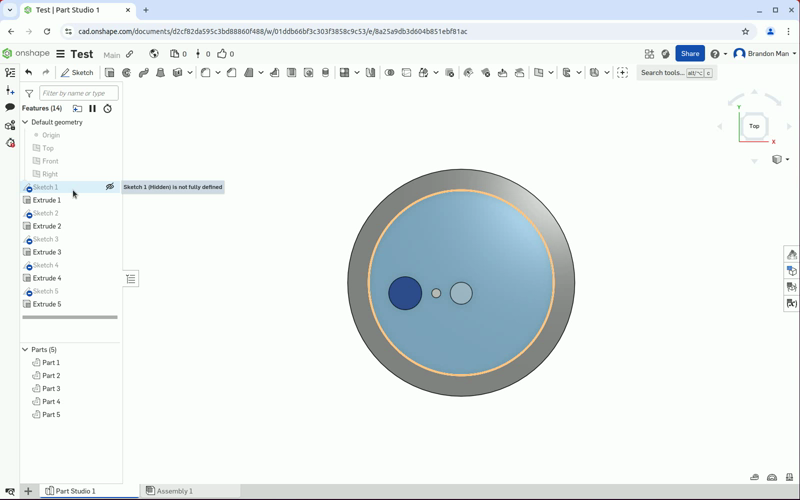
click(73, 189)
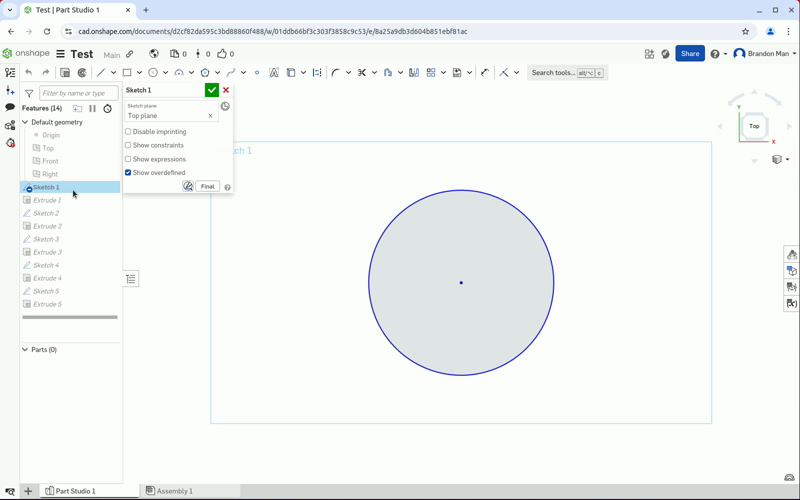
mouse_move(229, 92)
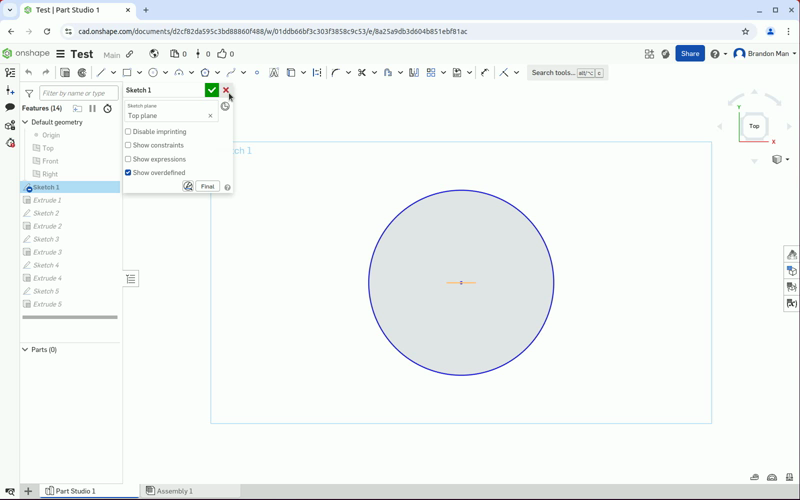
click(229, 92)
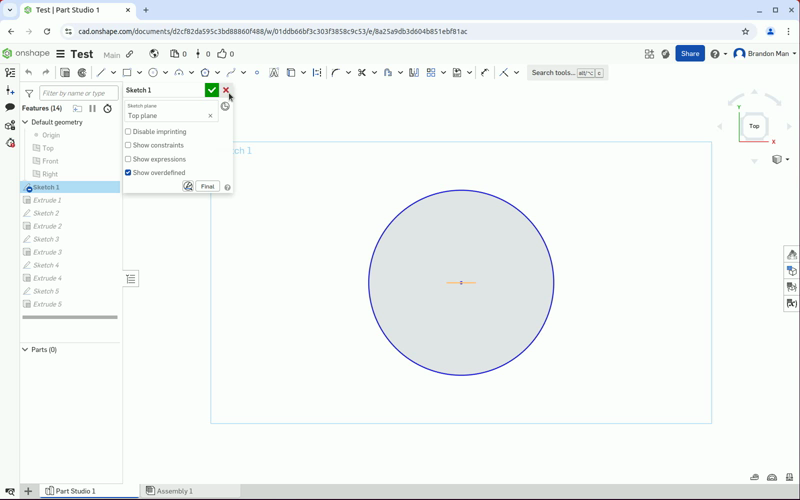
key(shift+s)
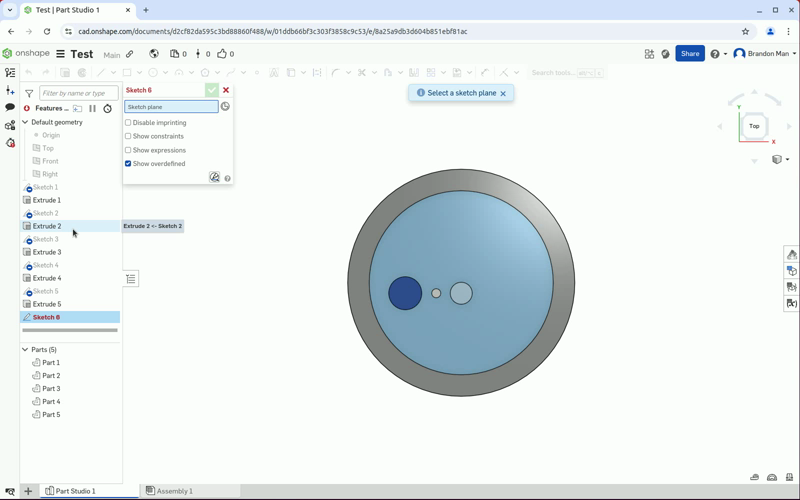
scroll(3)
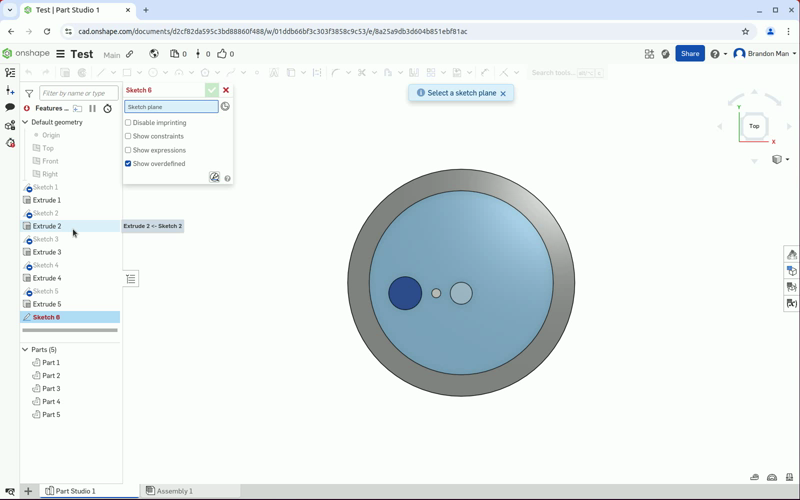
mouse_move(73, 150)
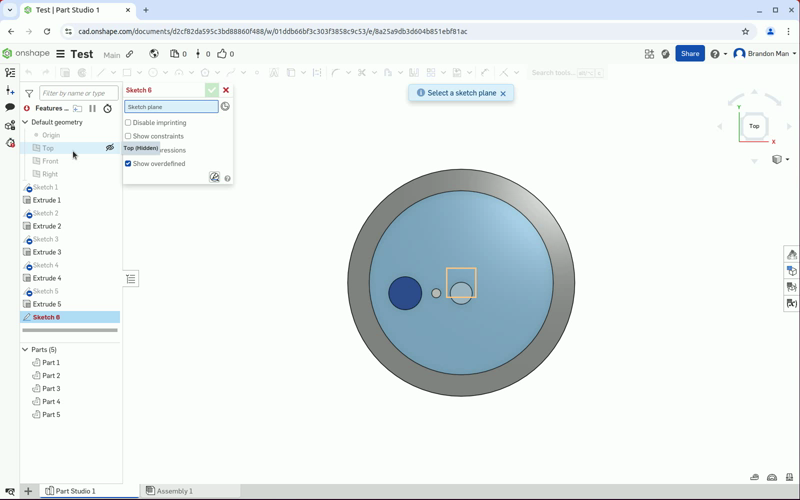
click(73, 150)
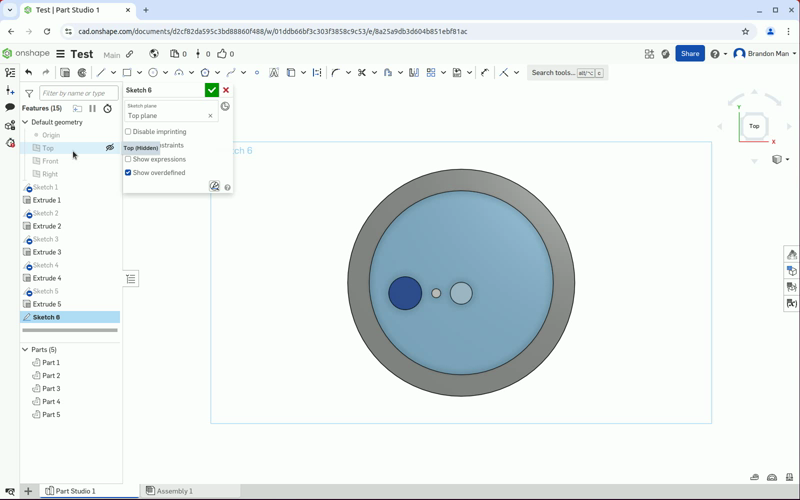
mouse_move(73, 352)
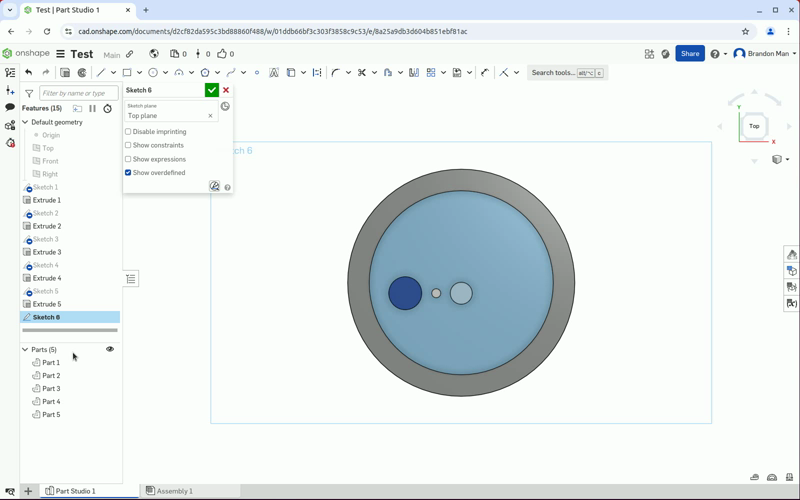
key(y)
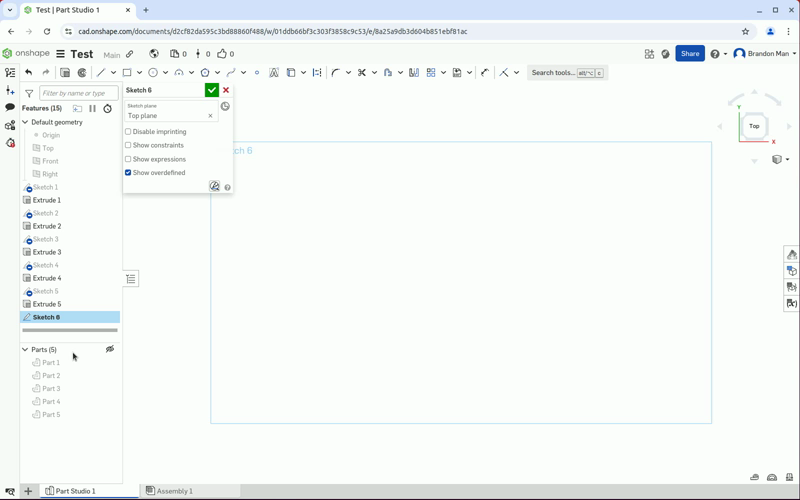
key(c)
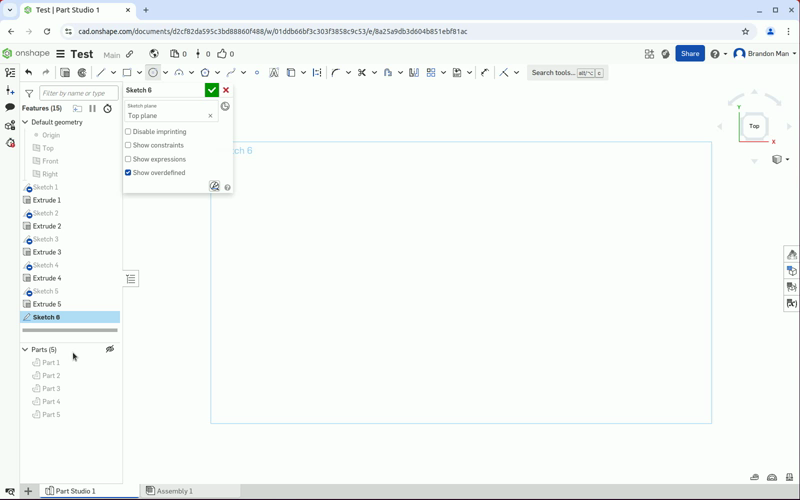
key_down(shift)
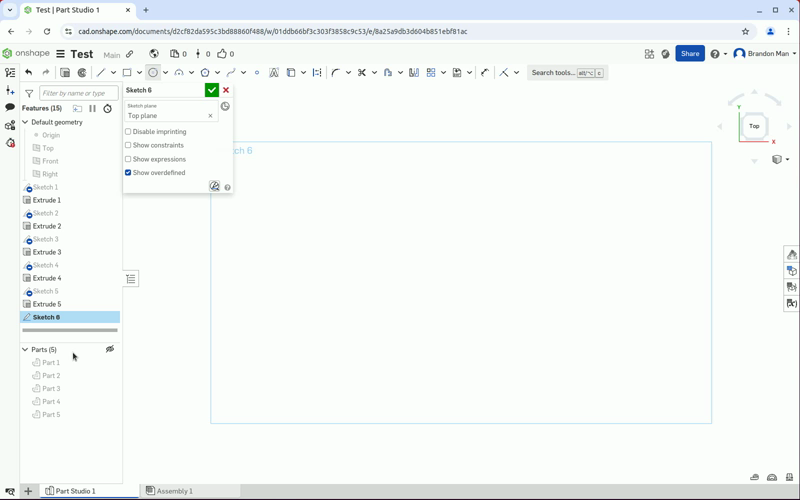
mouse_move(497, 293)
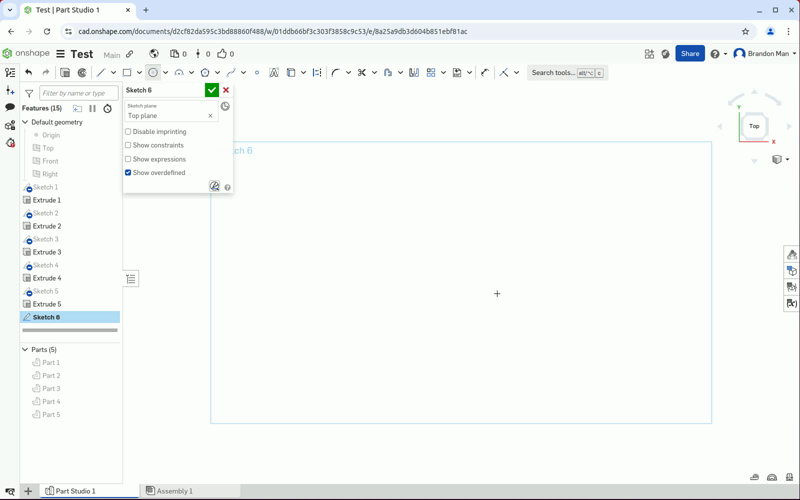
click(497, 293)
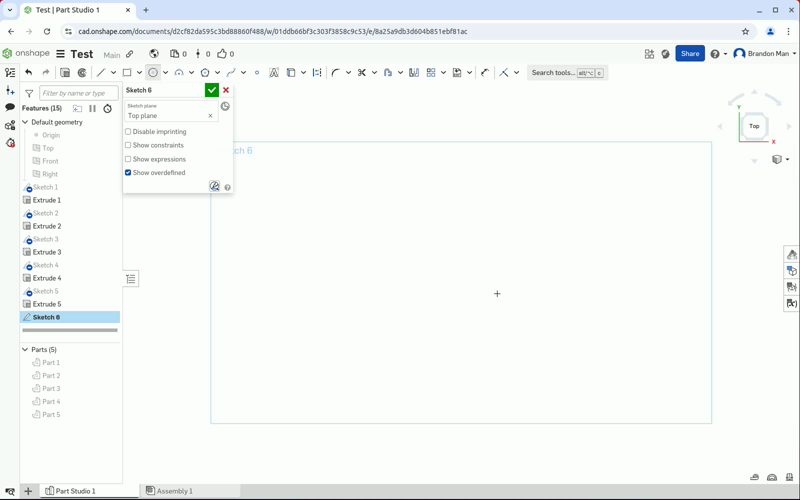
key_up(shift)
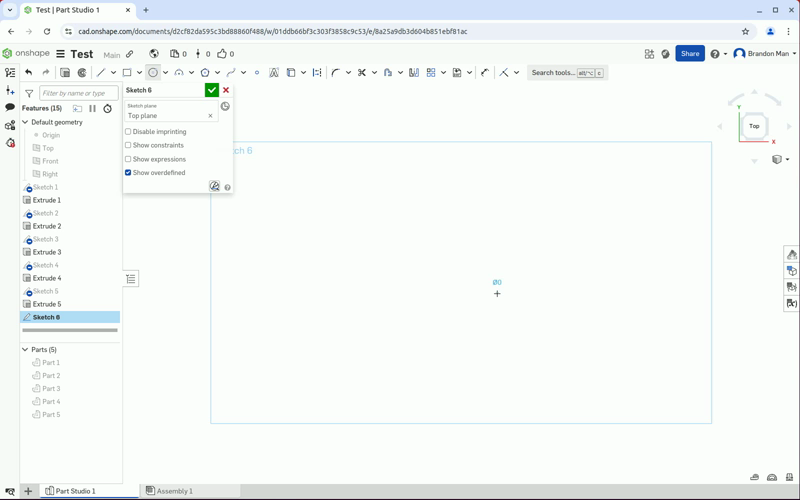
mouse_move(512, 293)
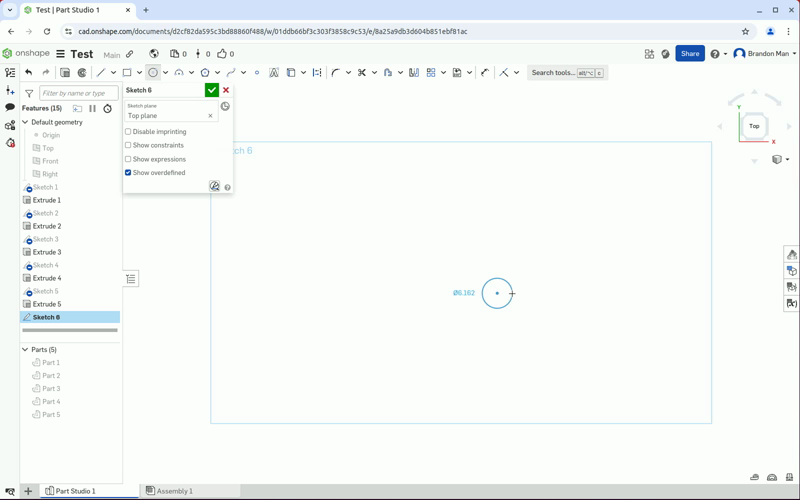
click(512, 293)
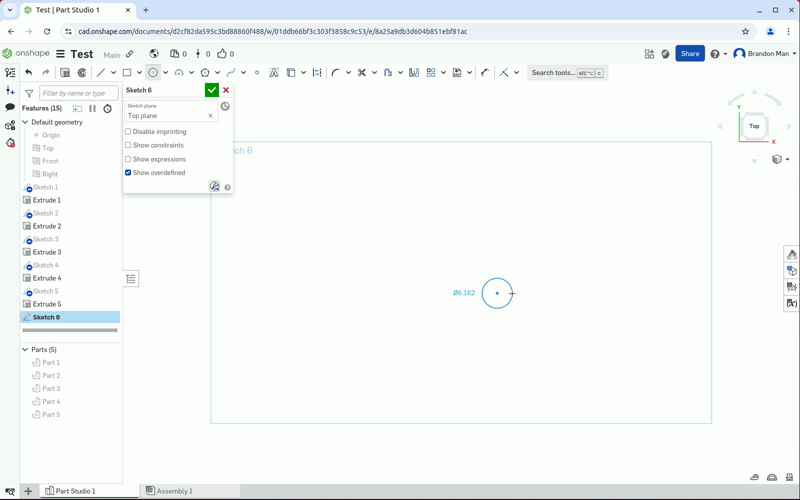
key(esc)
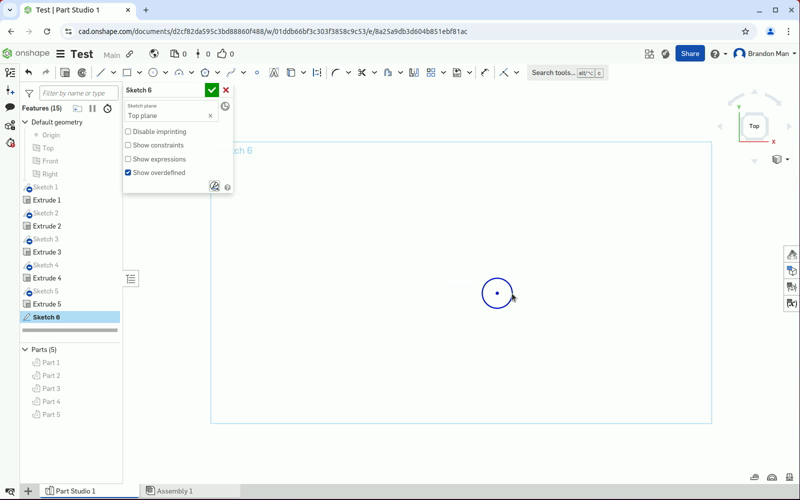
mouse_move(503, 288)
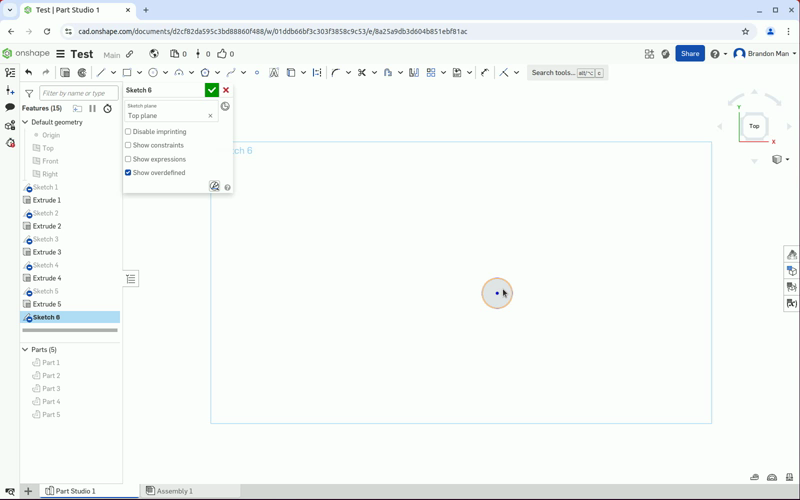
scroll(6)
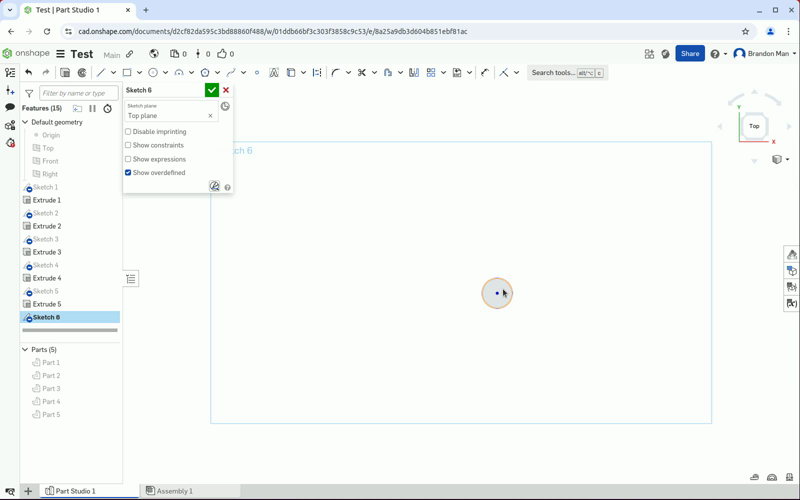
scroll(6)
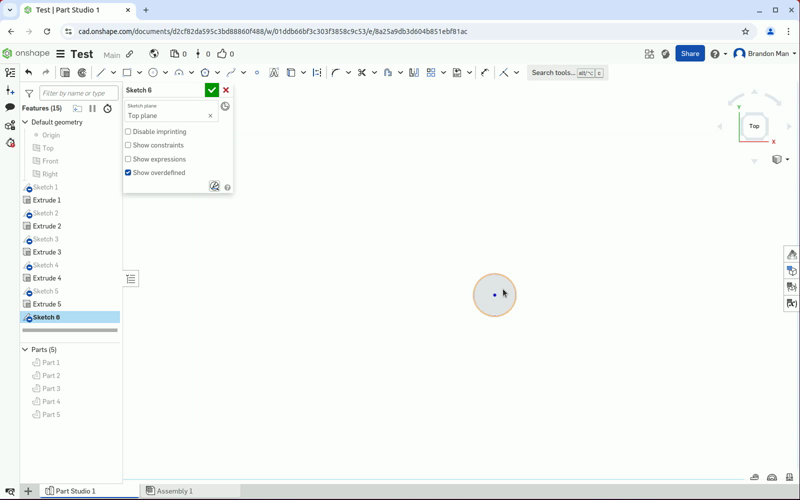
scroll(6)
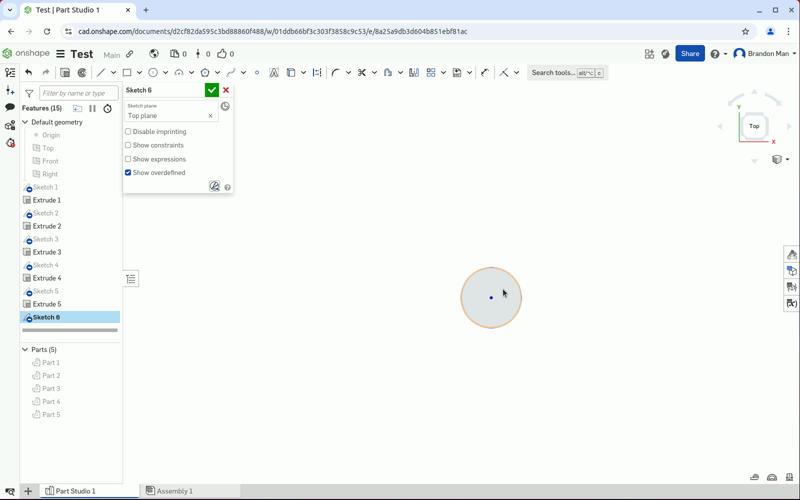
scroll(6)
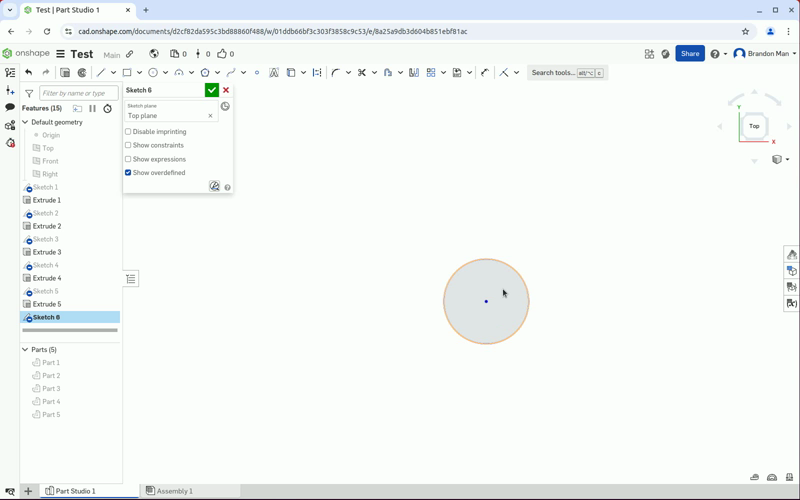
scroll(6)
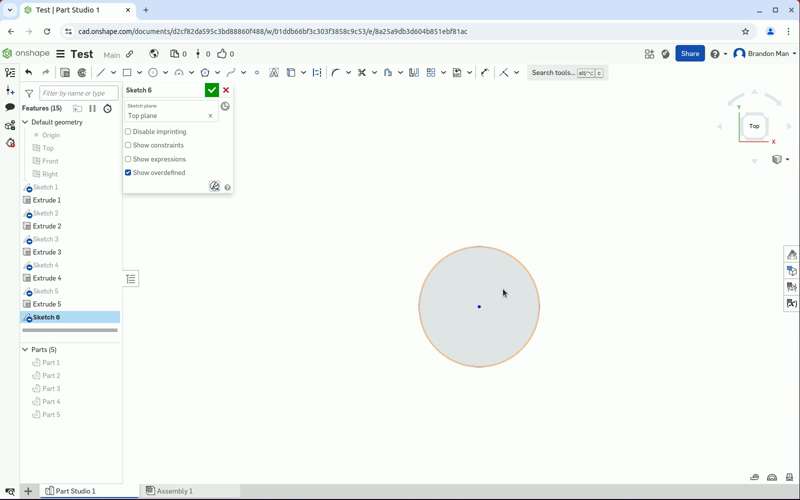
scroll(6)
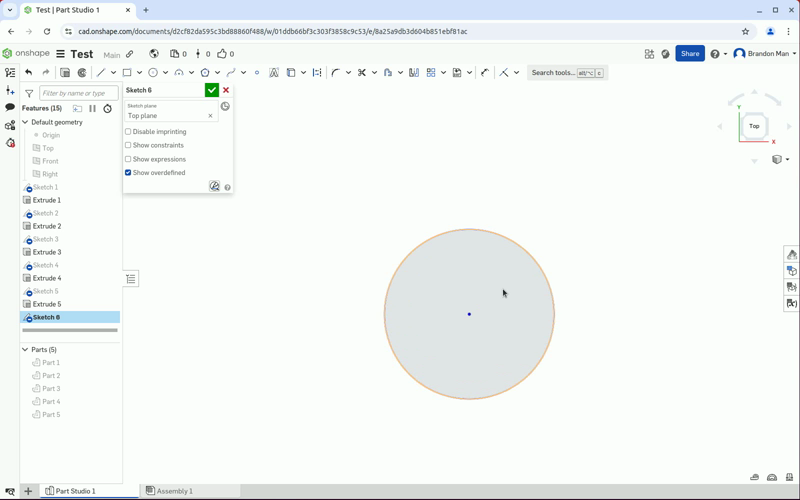
scroll(6)
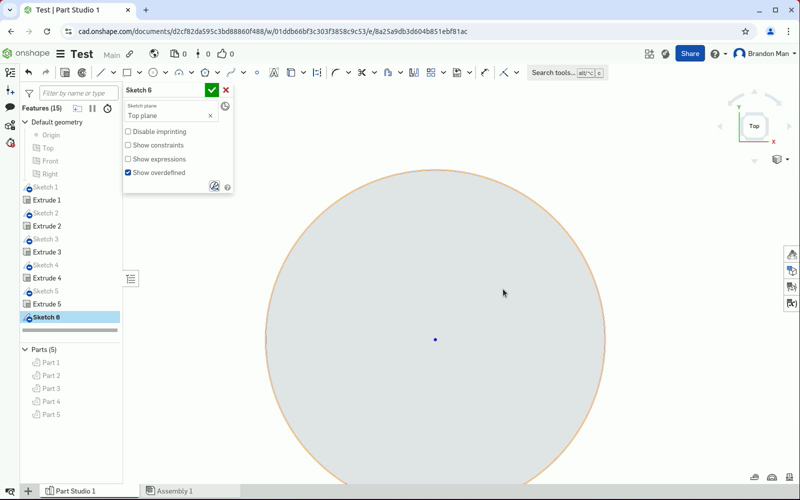
click(503, 288)
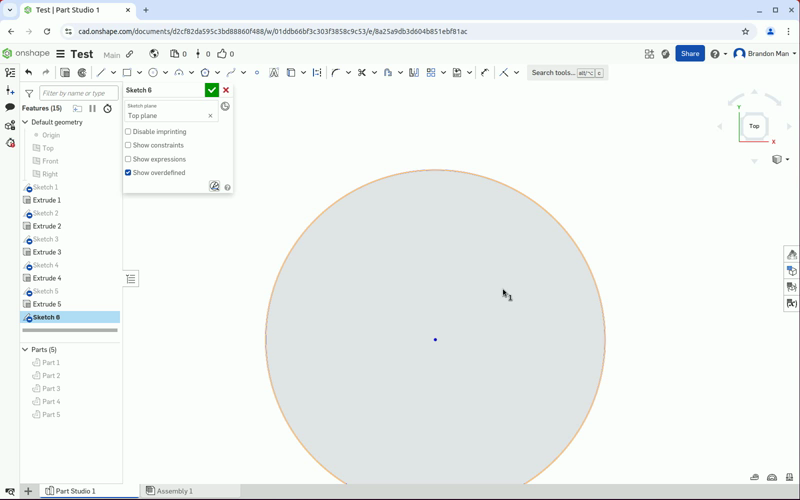
scroll(-6)
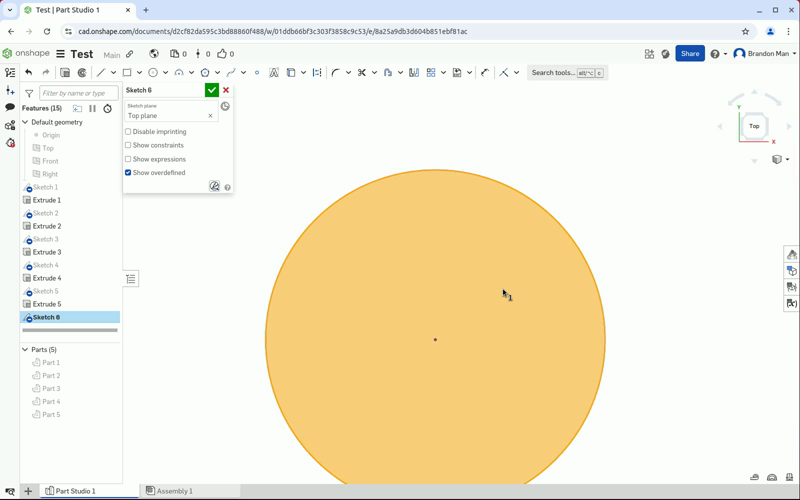
scroll(-6)
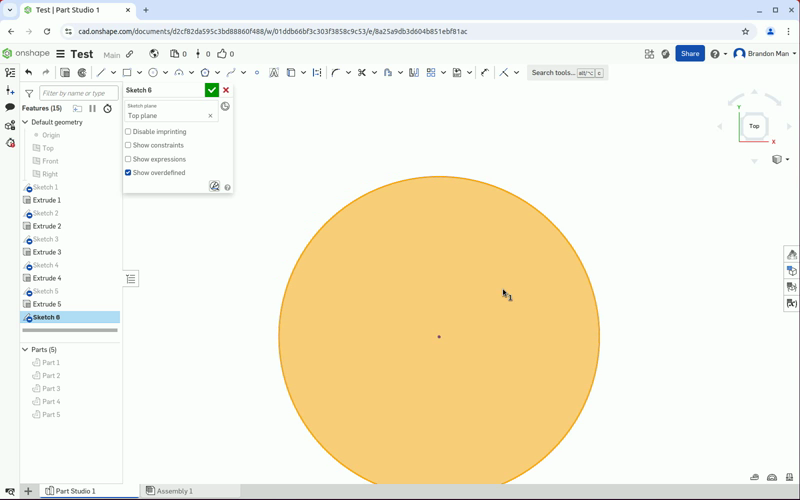
scroll(-6)
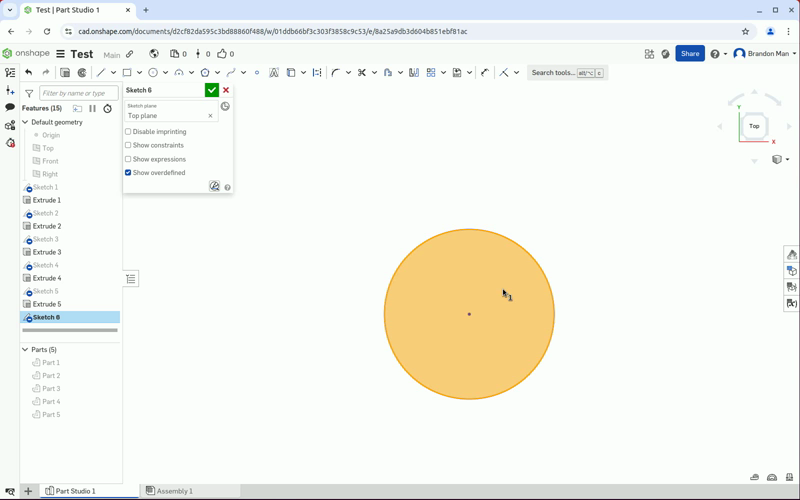
scroll(-6)
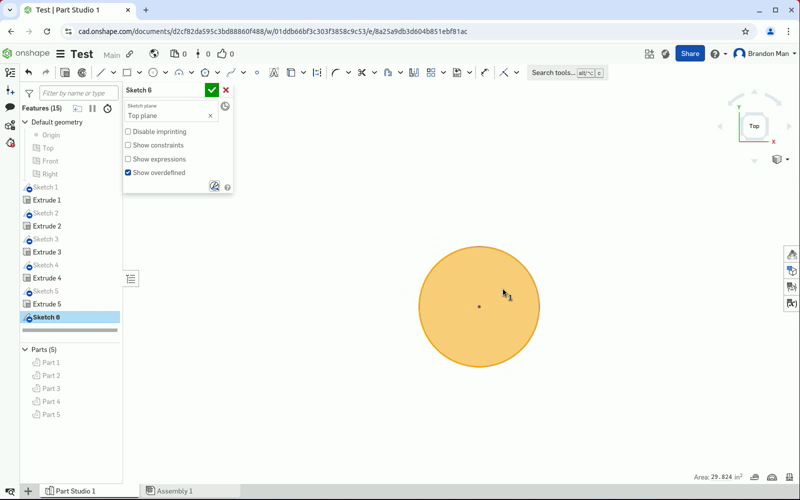
scroll(-6)
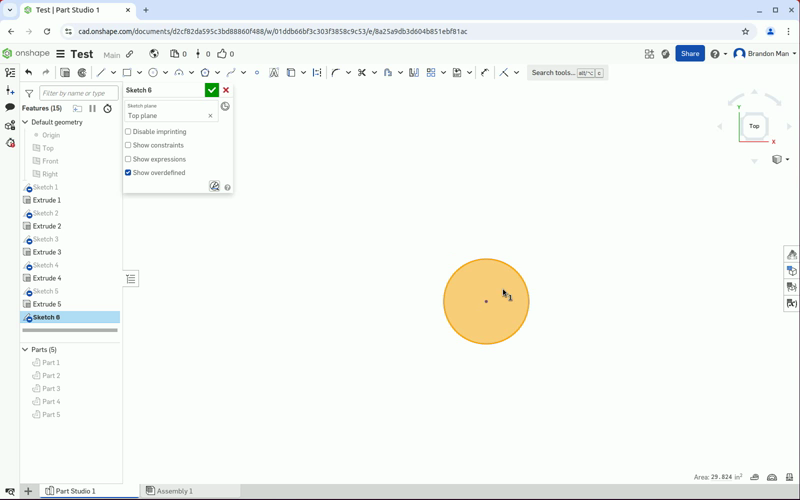
scroll(-6)
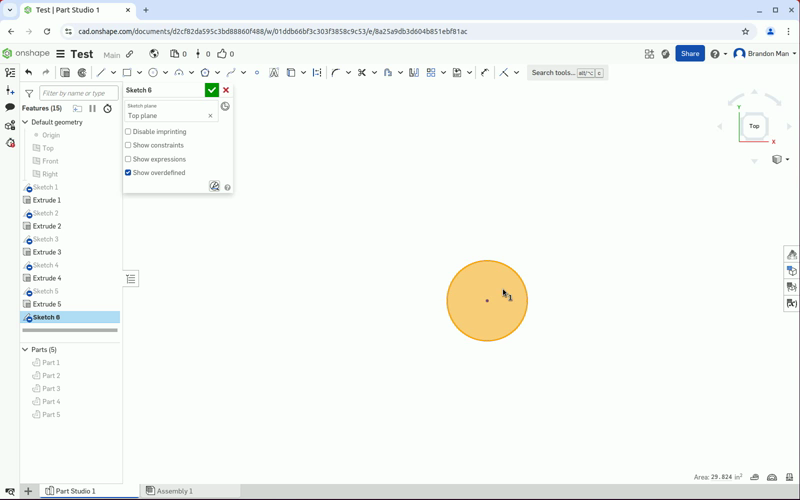
scroll(-6)
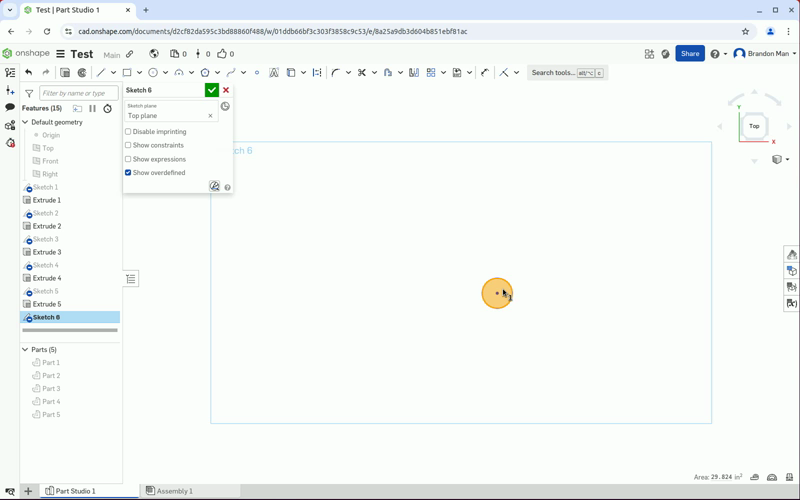
mouse_move(73, 352)
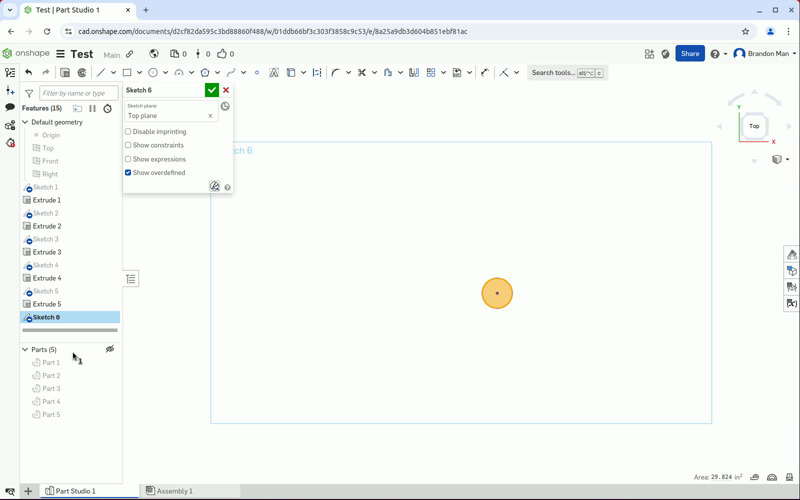
key(shift+y)
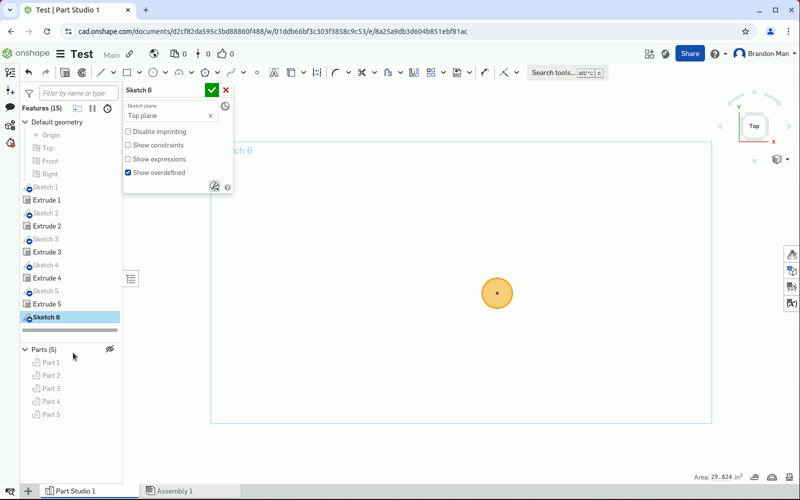
key(shift+e)
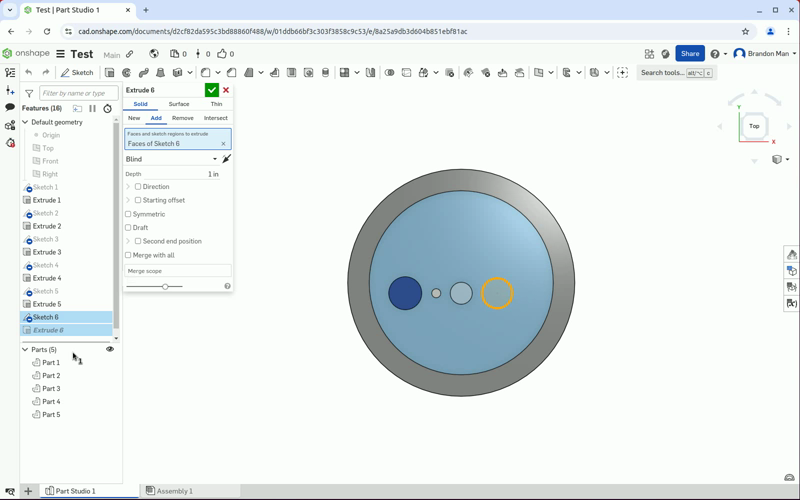
mouse_move(143, 106)
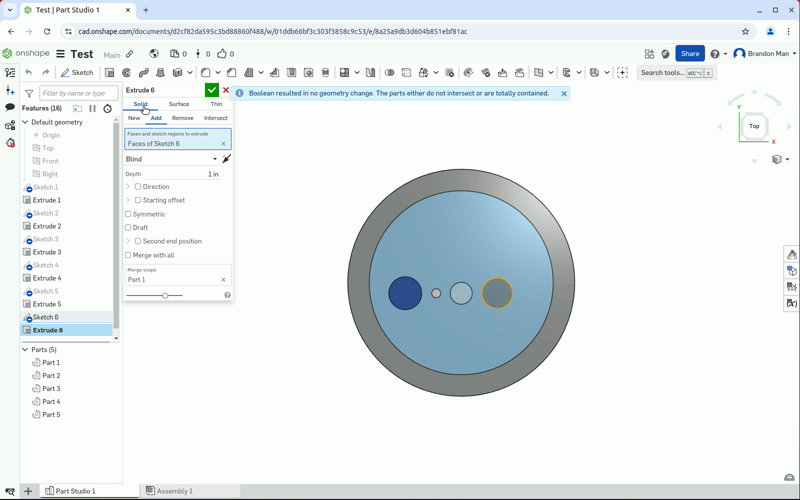
click(143, 106)
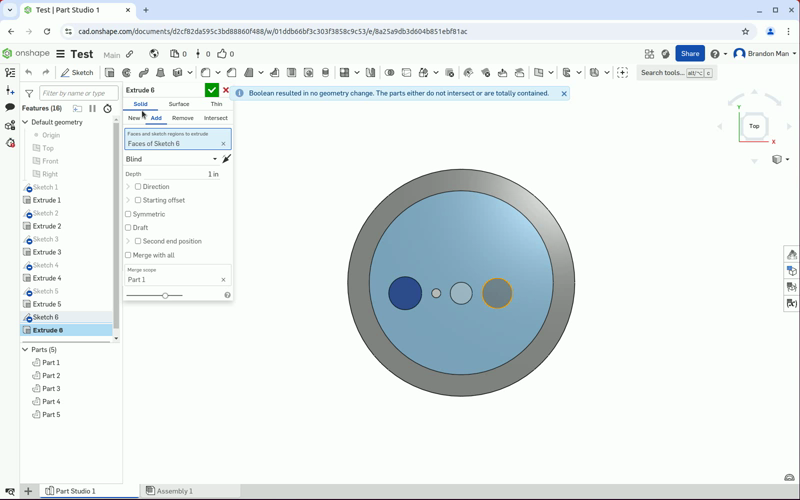
mouse_move(137, 120)
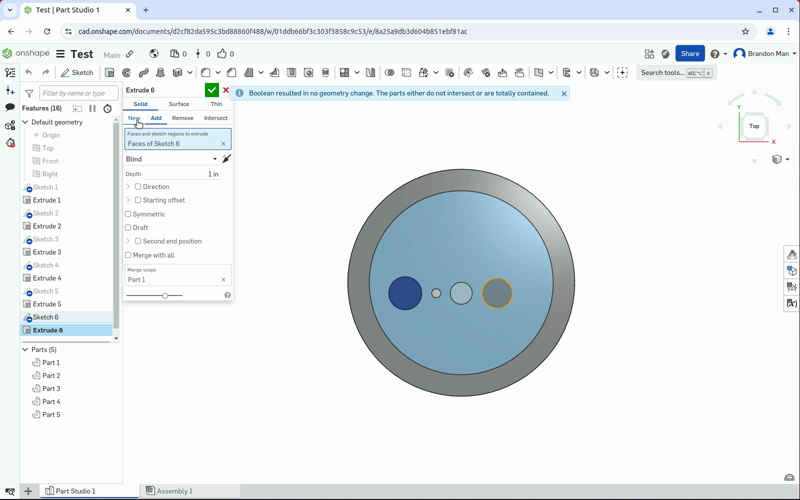
click(137, 120)
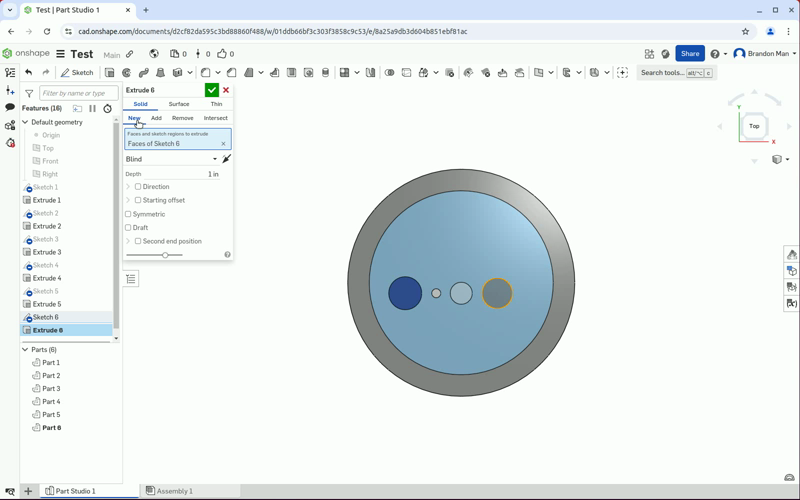
key(tab, 4)
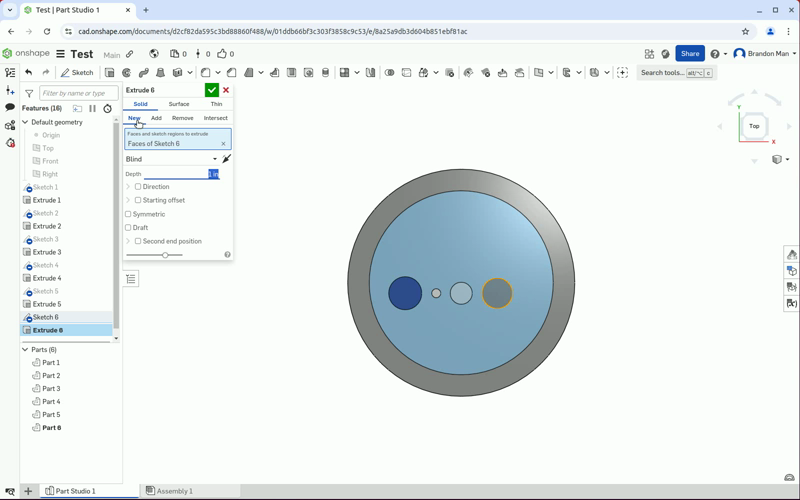
text(6.018)
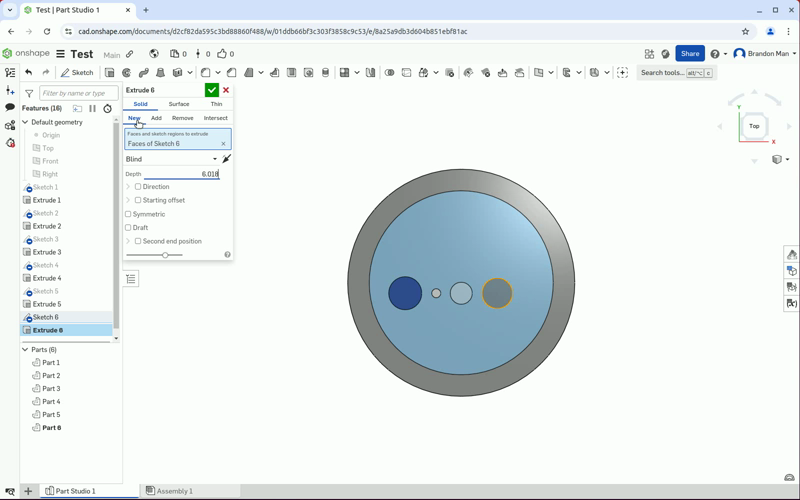
key(enter)
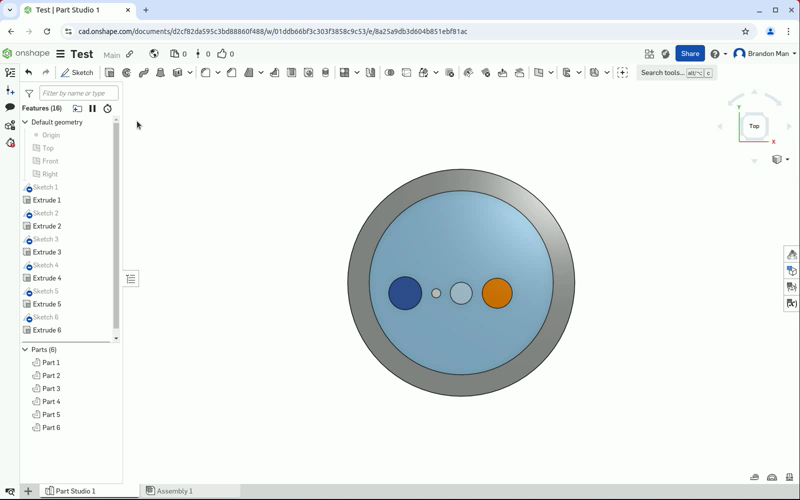
key(shift+h)
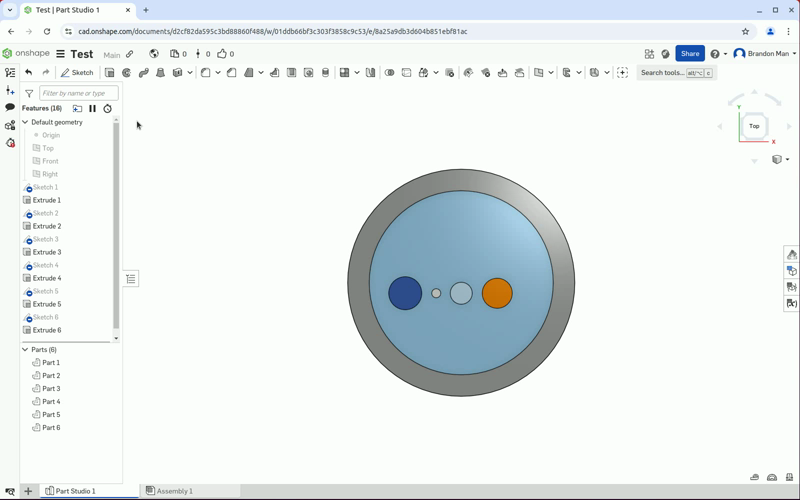
key(shift+h)
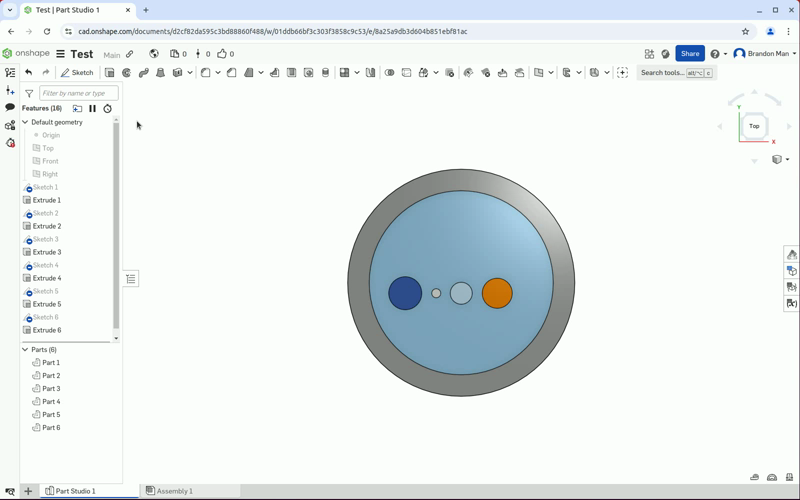
mouse_move(69, 189)
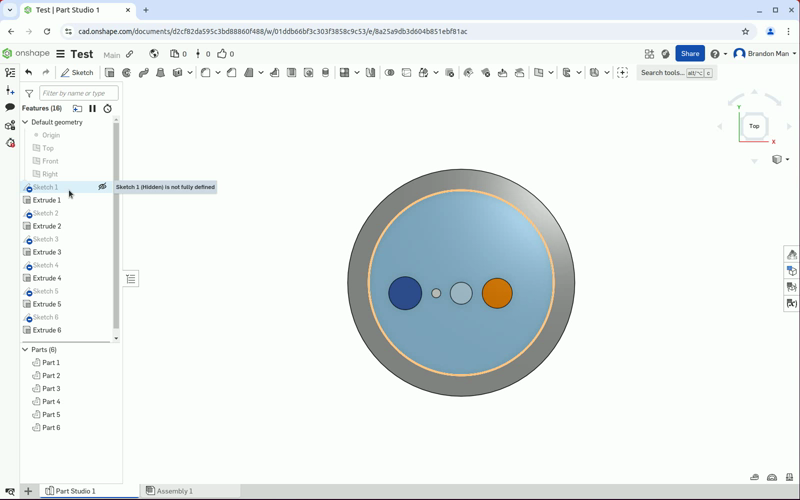
click(69, 189)
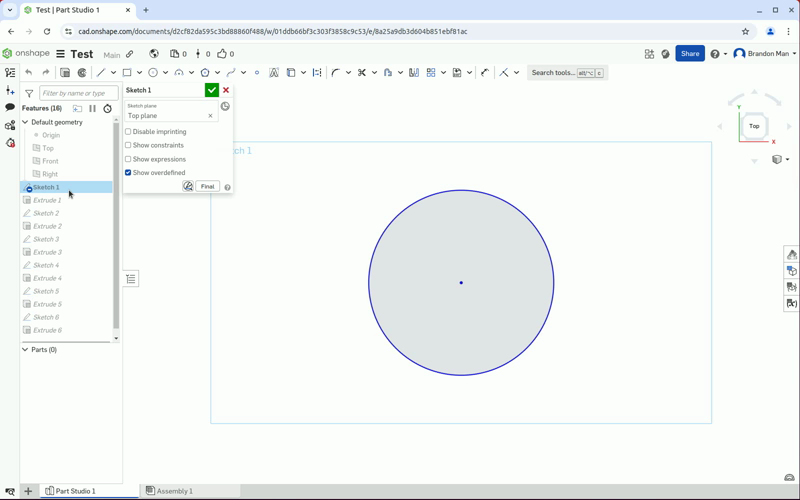
mouse_move(229, 92)
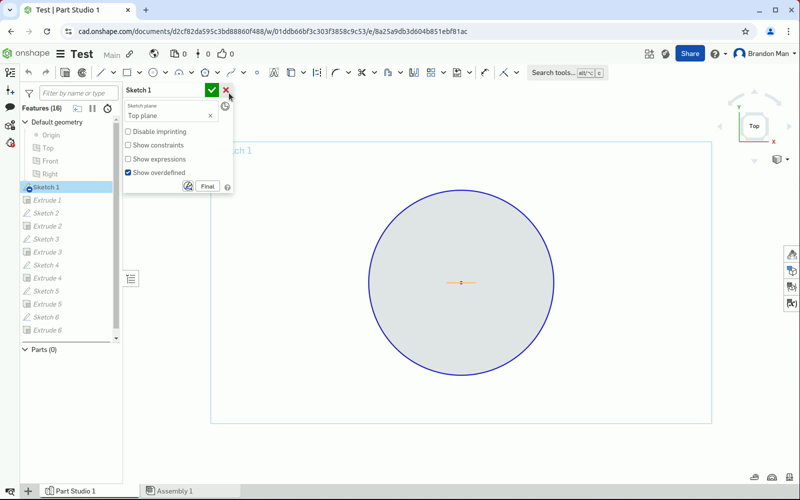
click(229, 92)
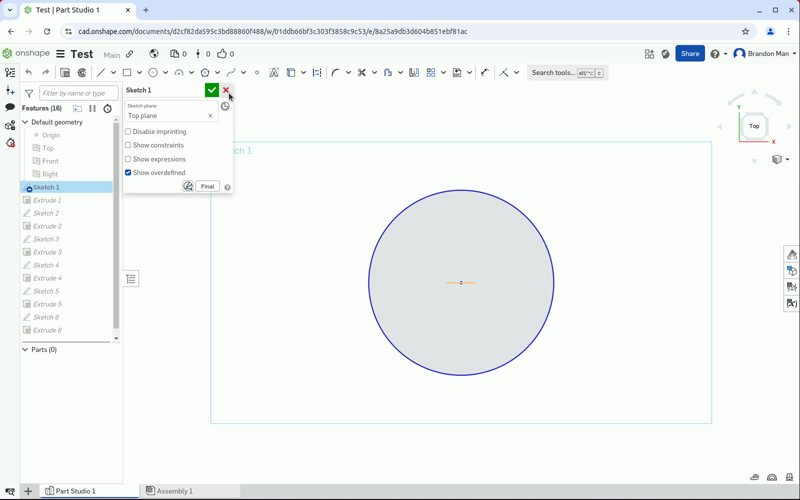
key(shift+s)
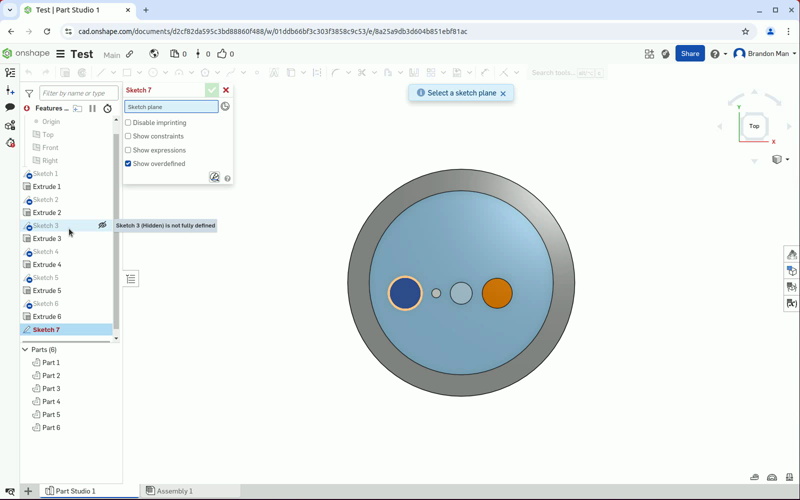
scroll(3)
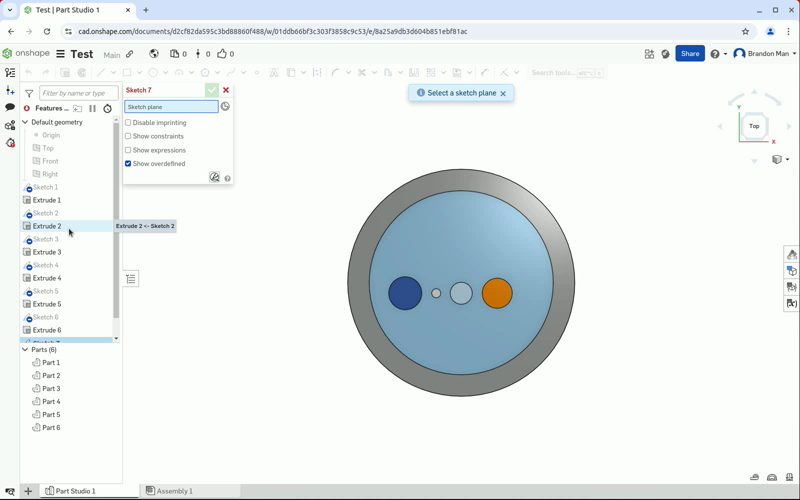
mouse_move(69, 150)
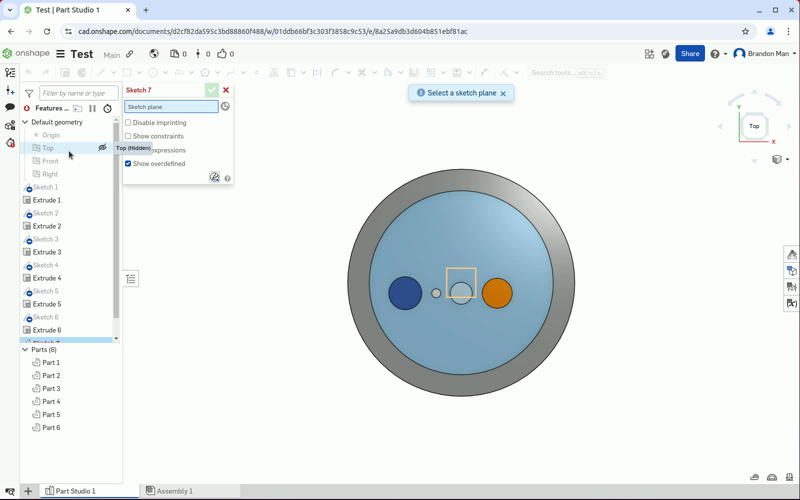
click(69, 150)
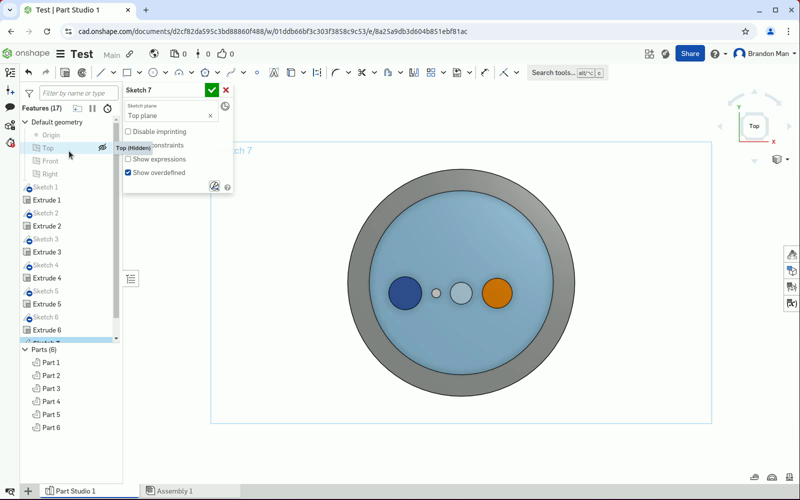
mouse_move(73, 352)
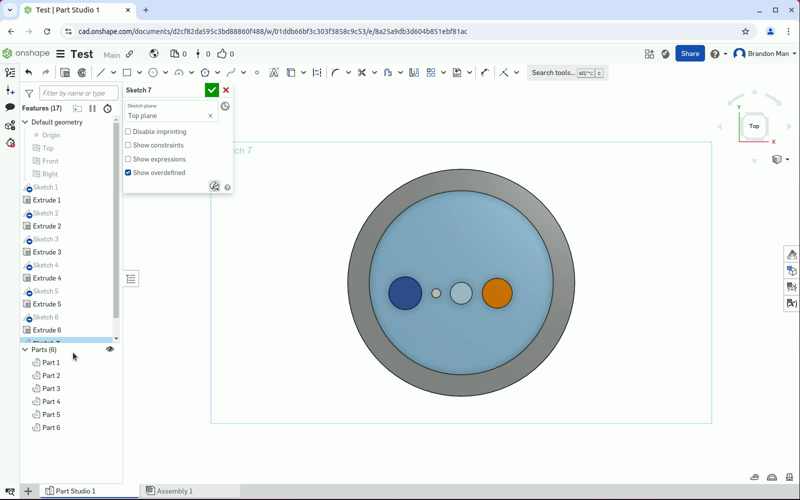
key(y)
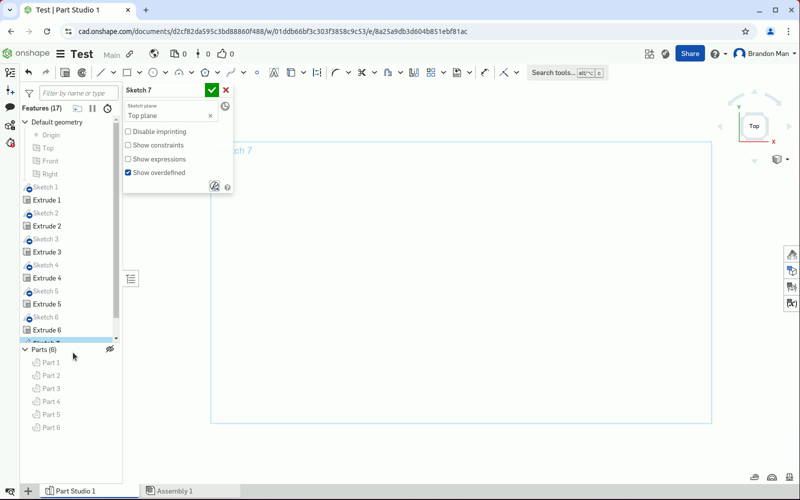
key(c)
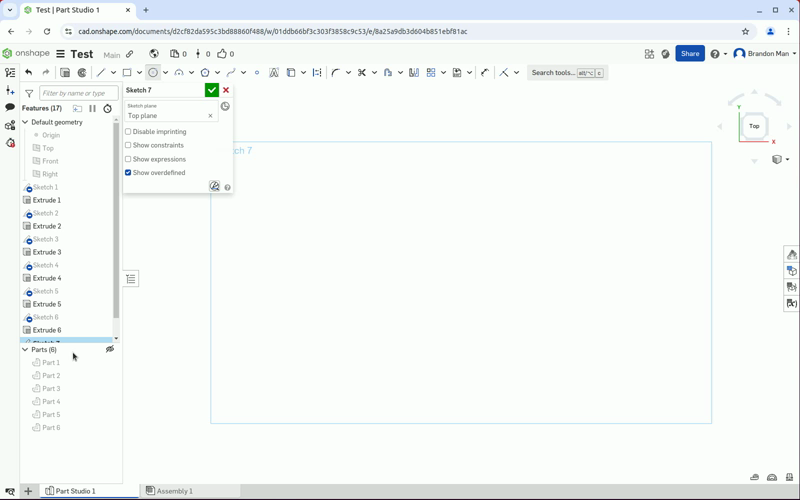
key_down(shift)
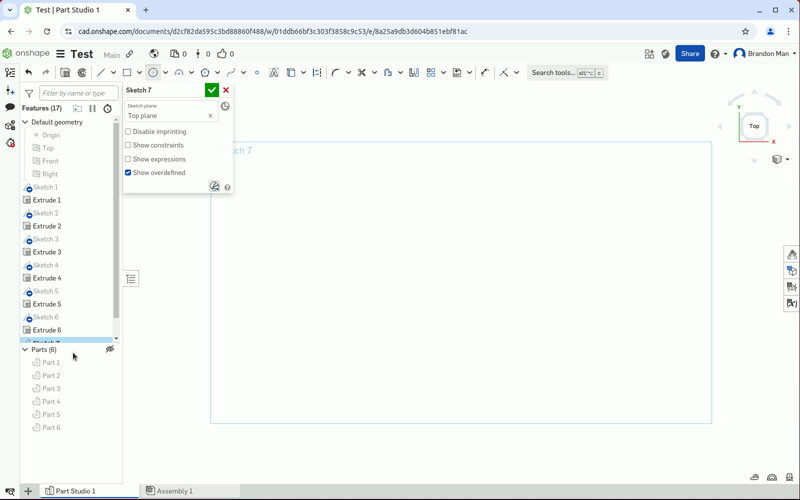
mouse_move(529, 293)
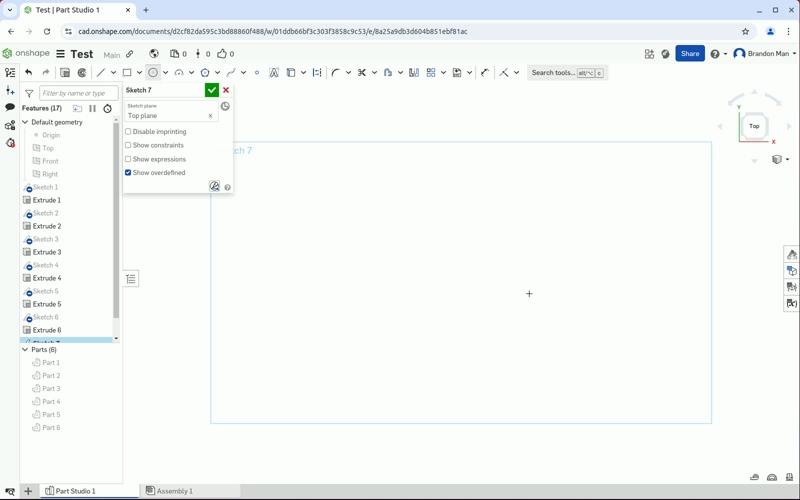
click(529, 293)
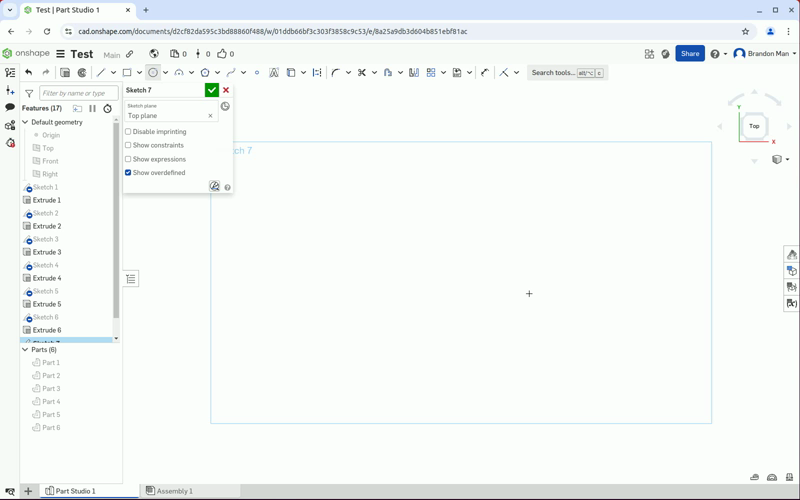
key_up(shift)
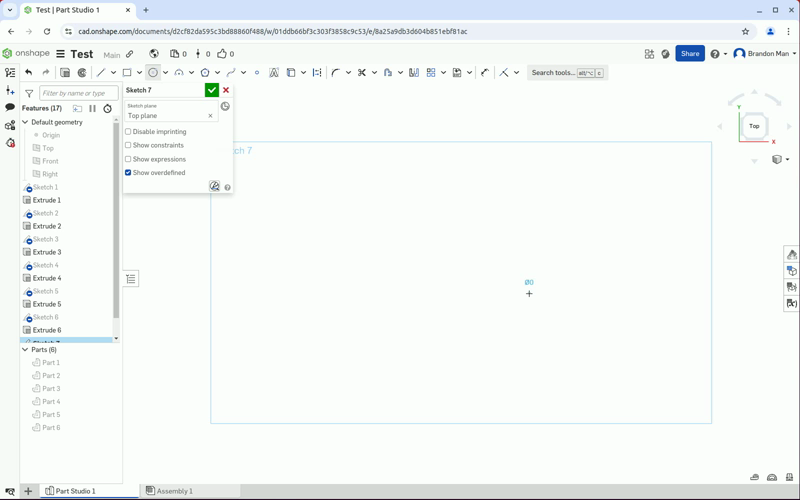
mouse_move(537, 293)
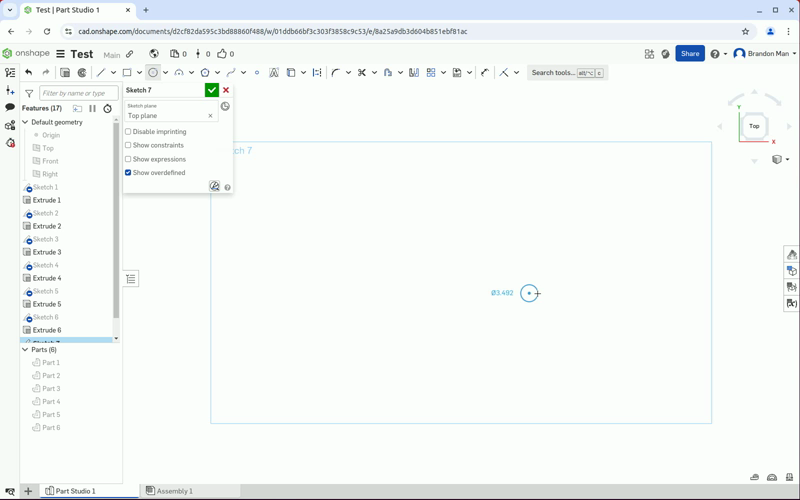
click(537, 293)
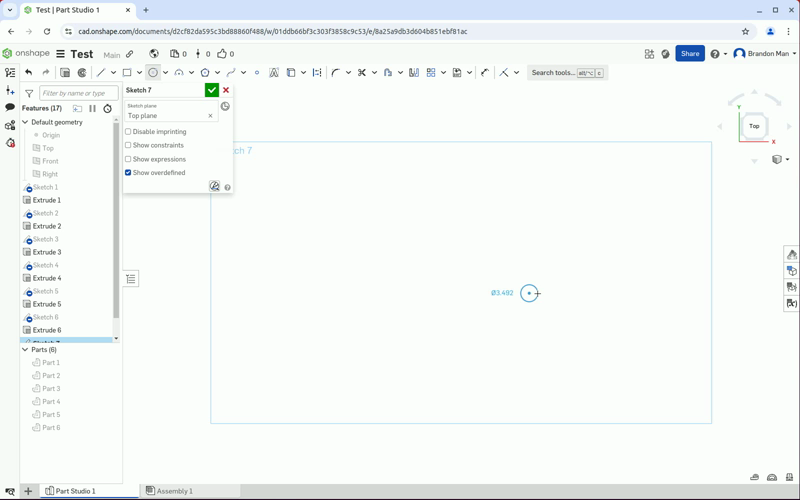
key(esc)
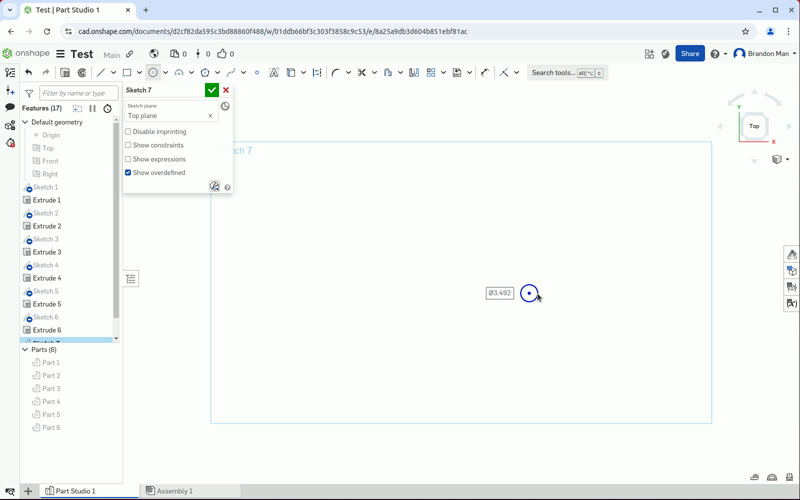
mouse_move(527, 297)
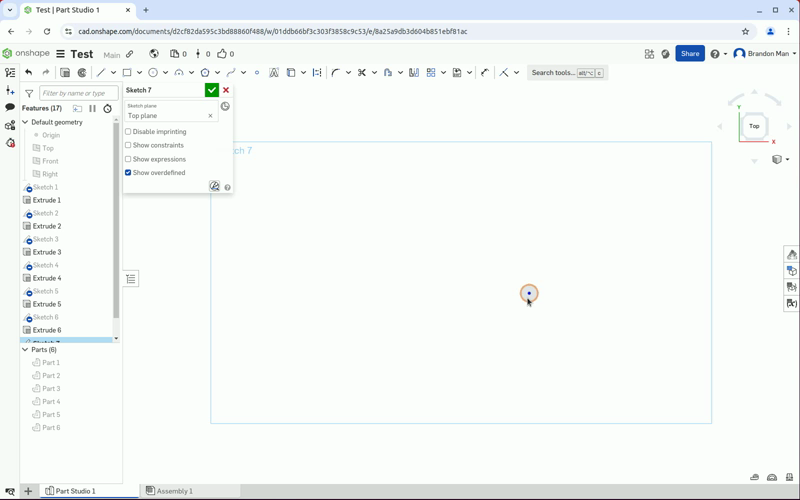
scroll(6)
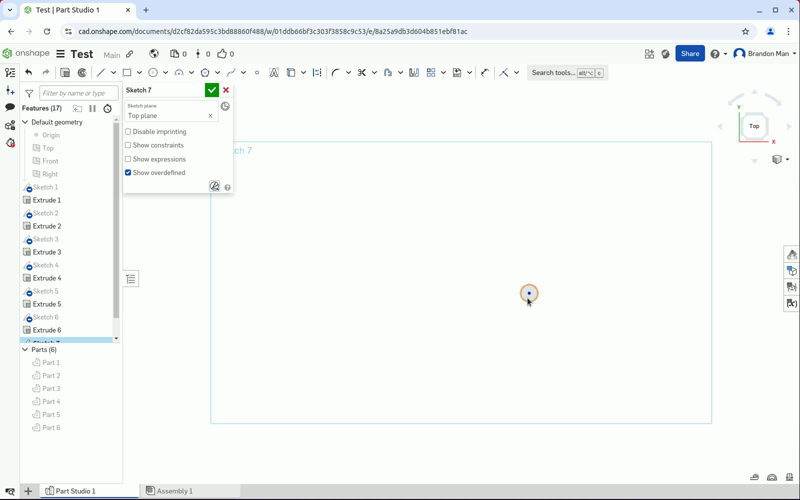
scroll(6)
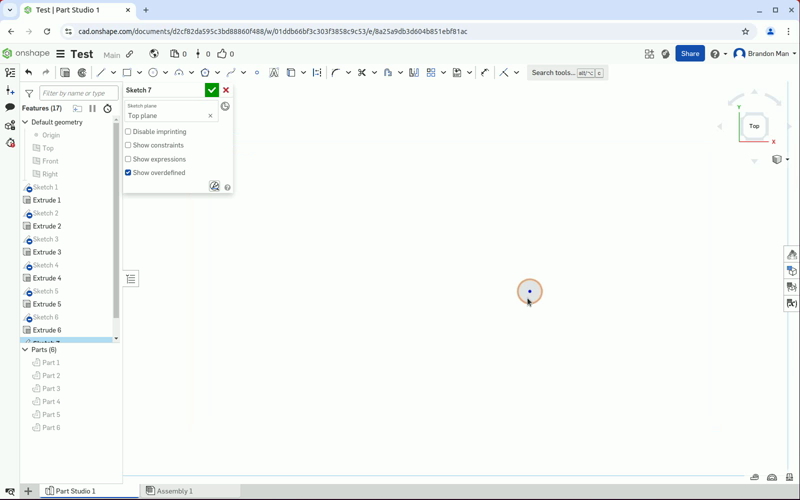
scroll(6)
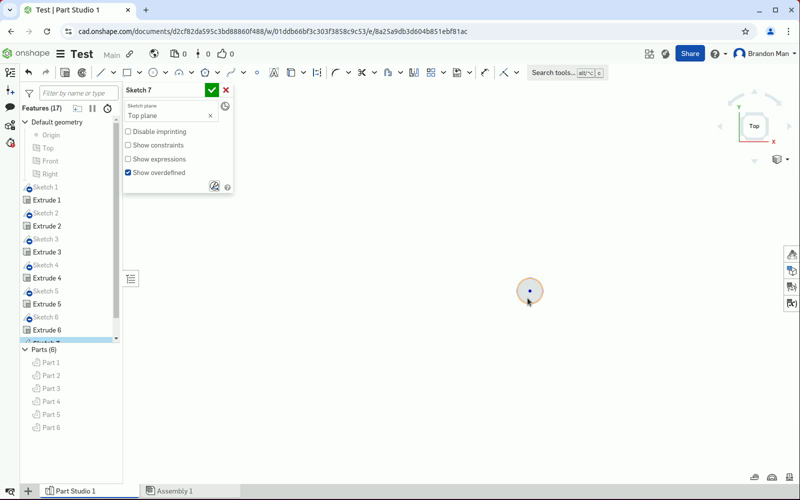
scroll(6)
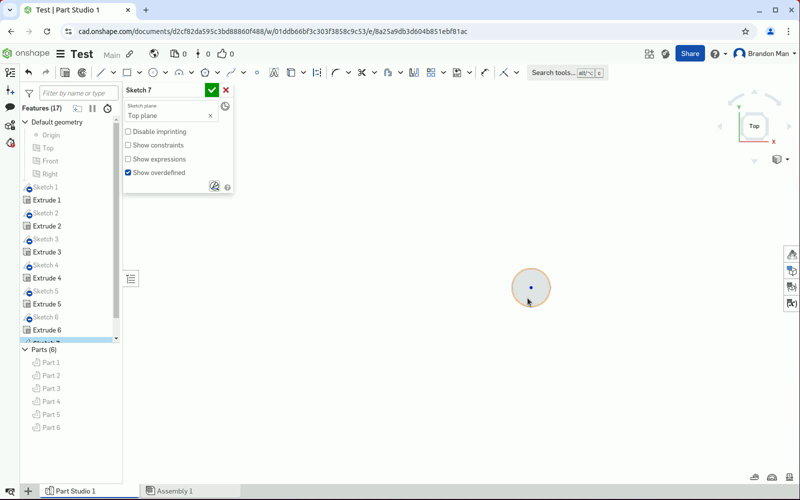
scroll(6)
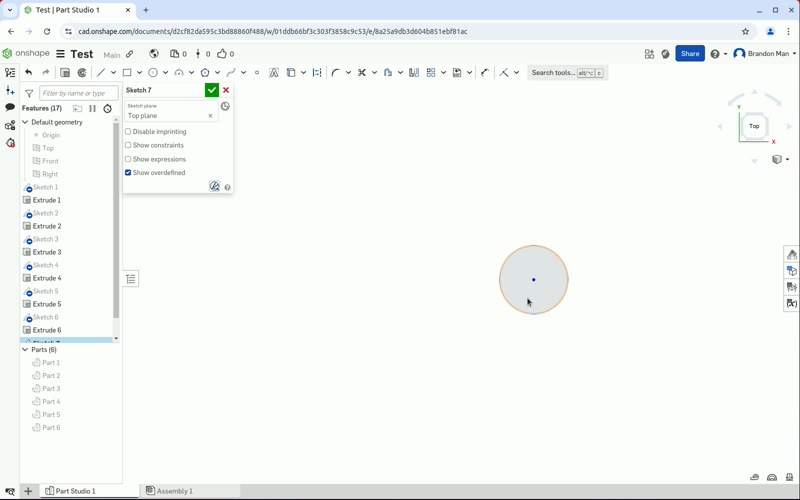
scroll(6)
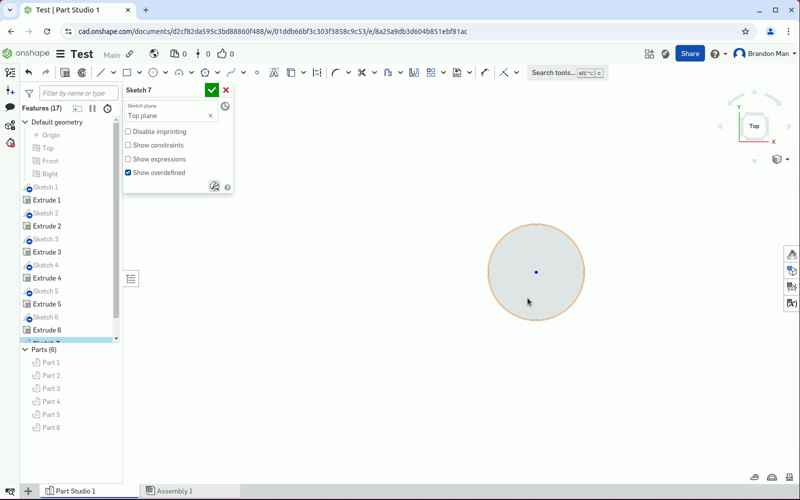
scroll(6)
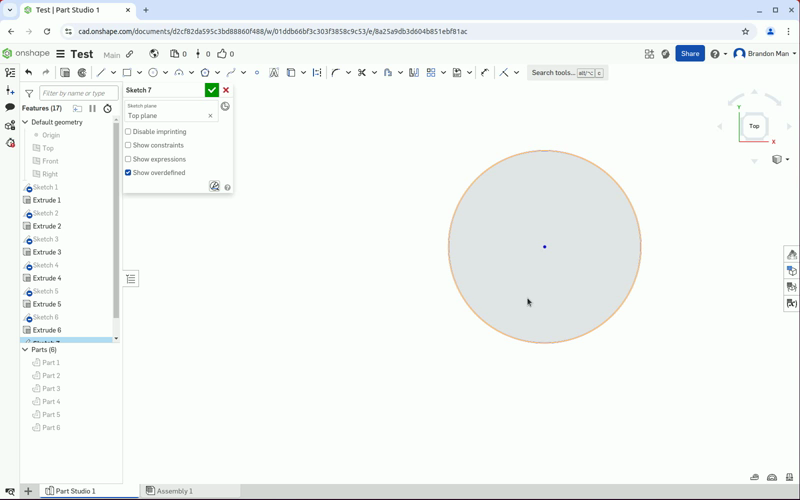
click(527, 297)
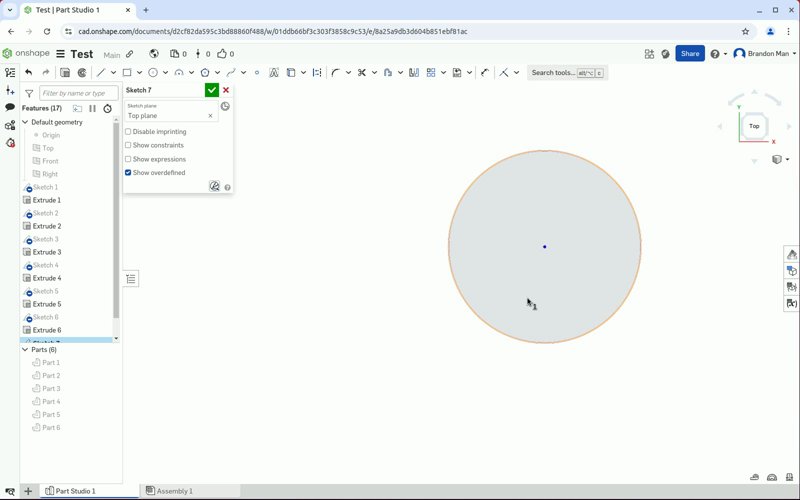
scroll(-6)
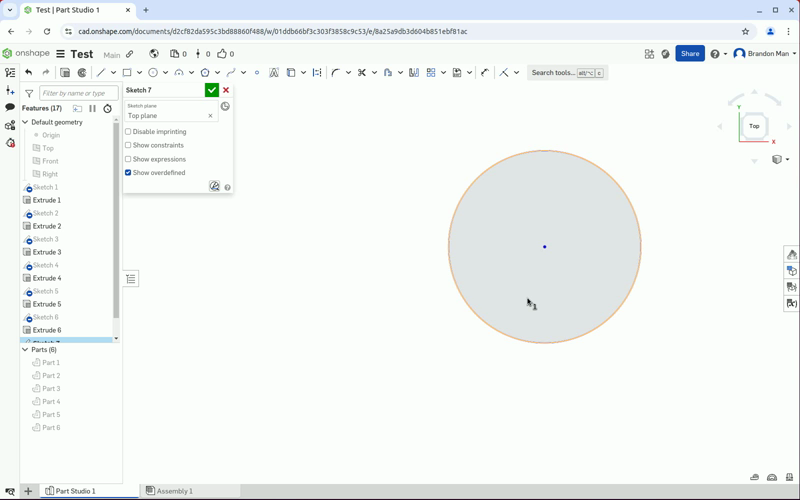
scroll(-6)
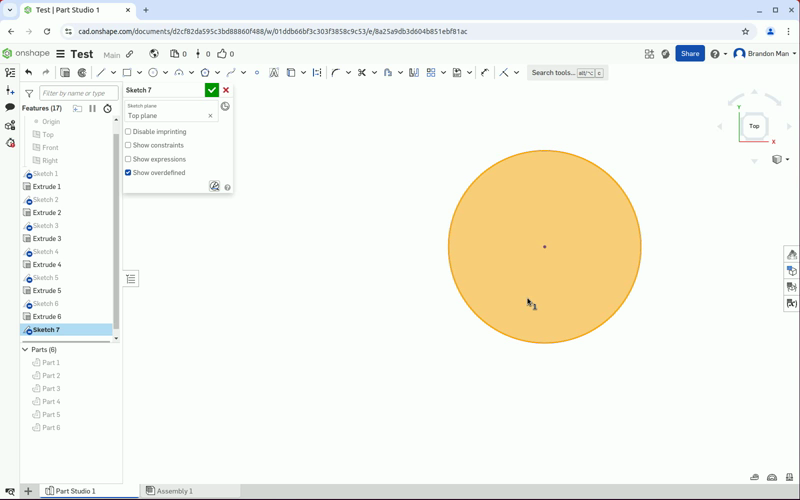
scroll(-6)
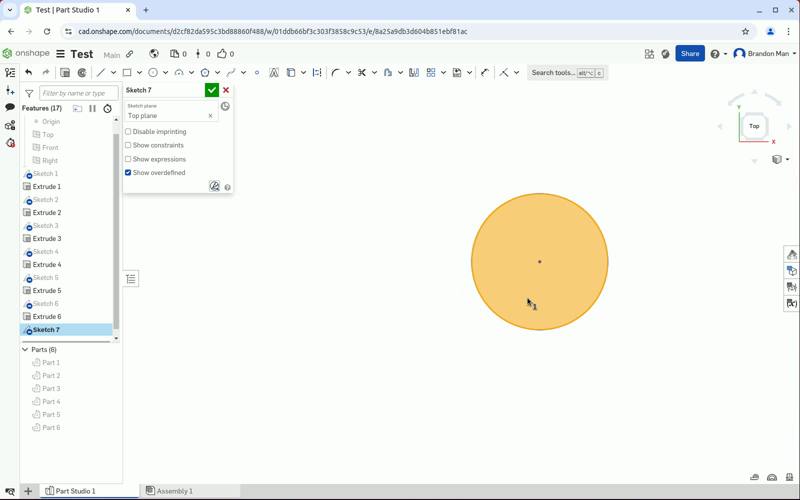
scroll(-6)
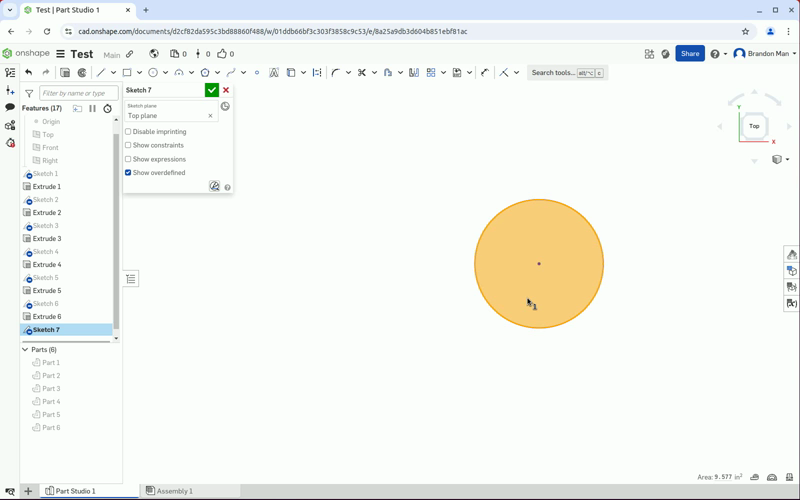
scroll(-6)
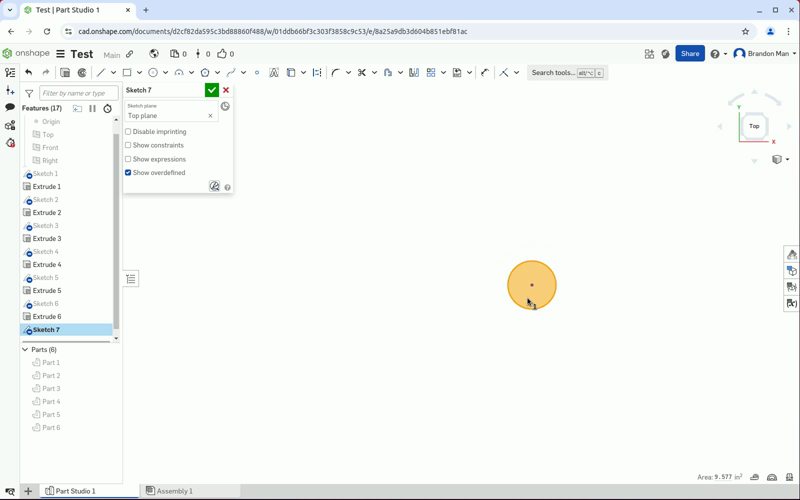
scroll(-6)
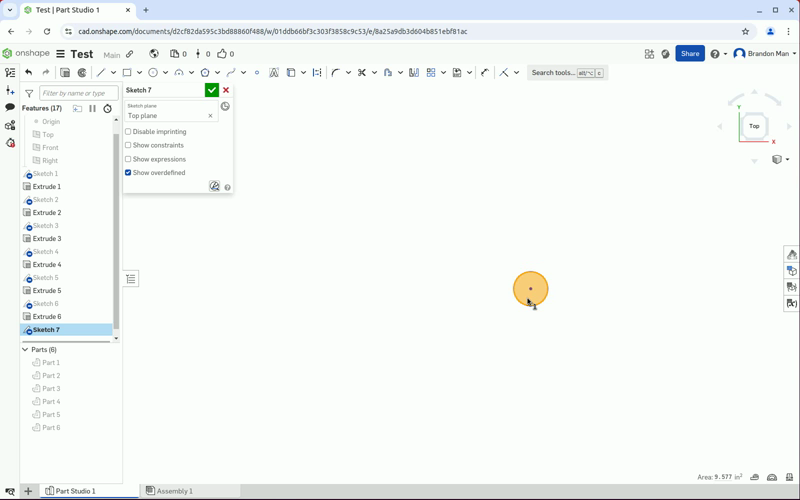
scroll(-6)
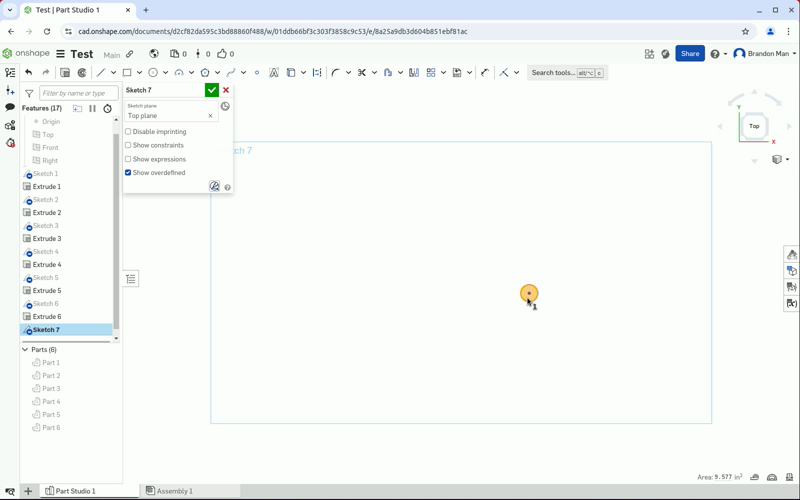
mouse_move(73, 352)
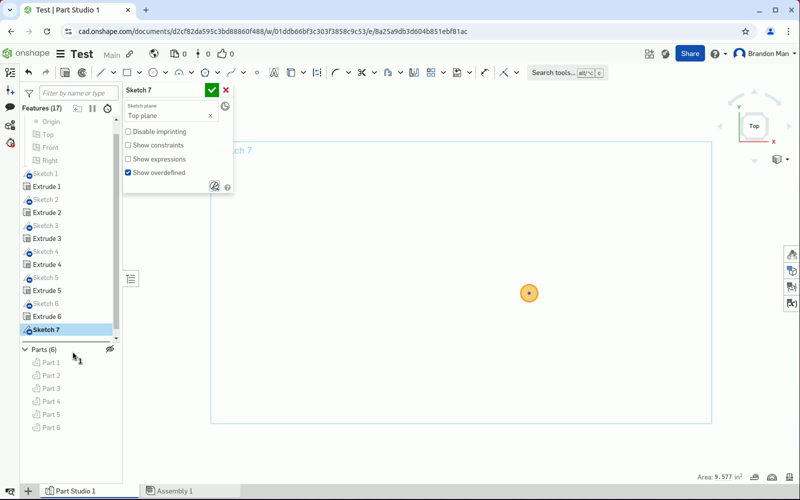
key(shift+y)
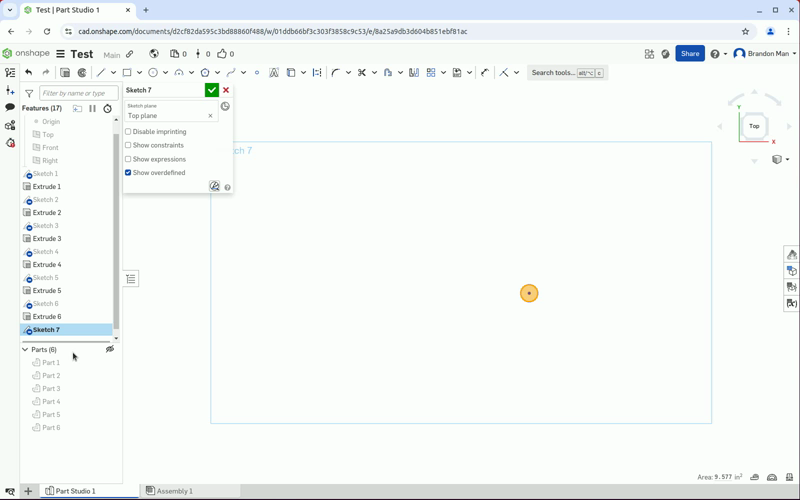
key(shift+e)
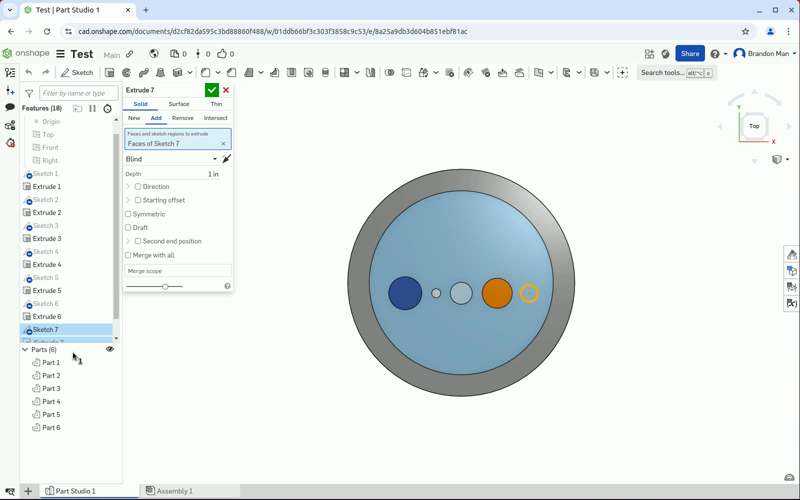
mouse_move(143, 106)
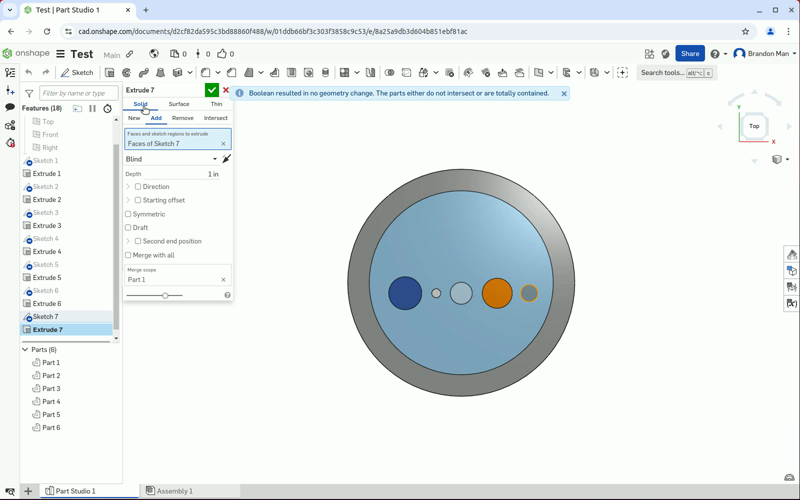
click(143, 106)
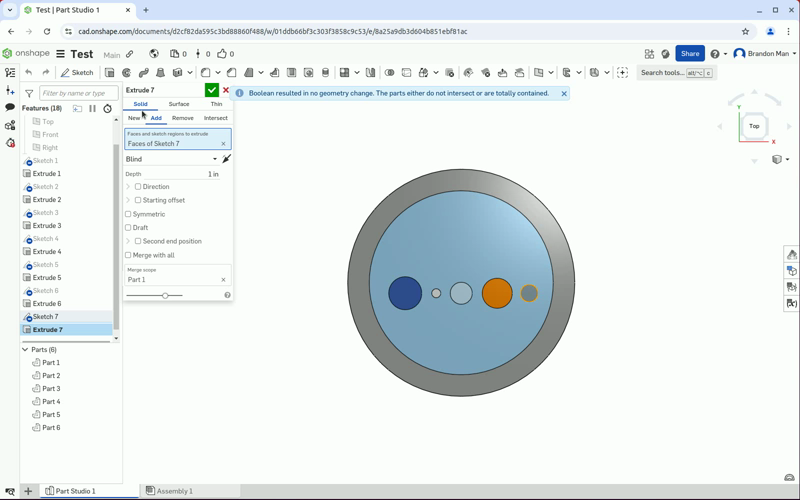
mouse_move(137, 120)
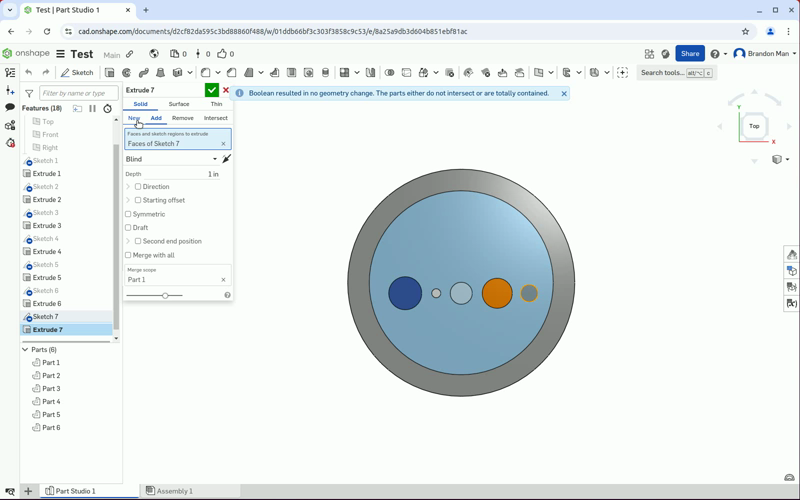
click(137, 120)
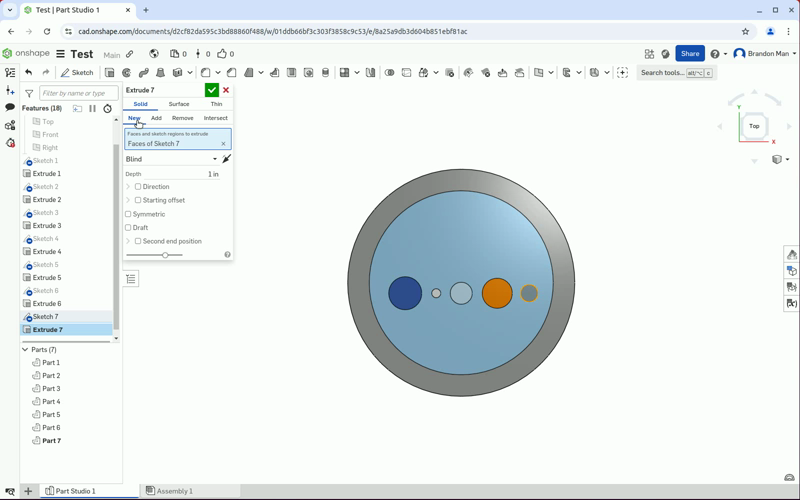
key(tab, 4)
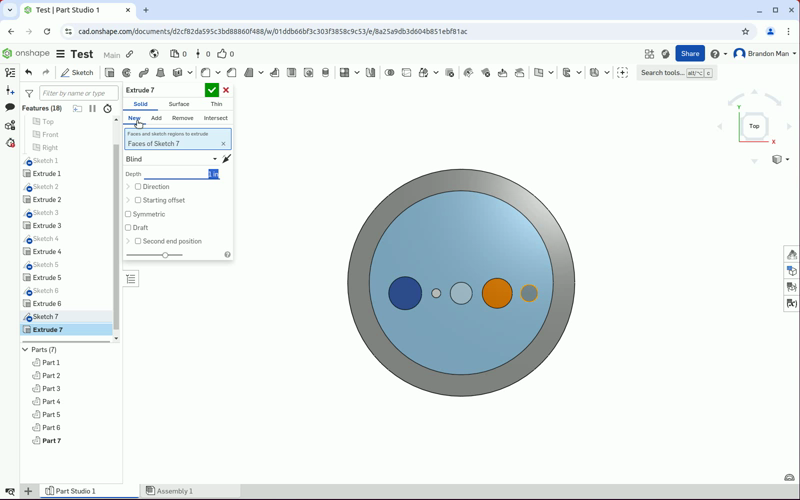
text(6.018)
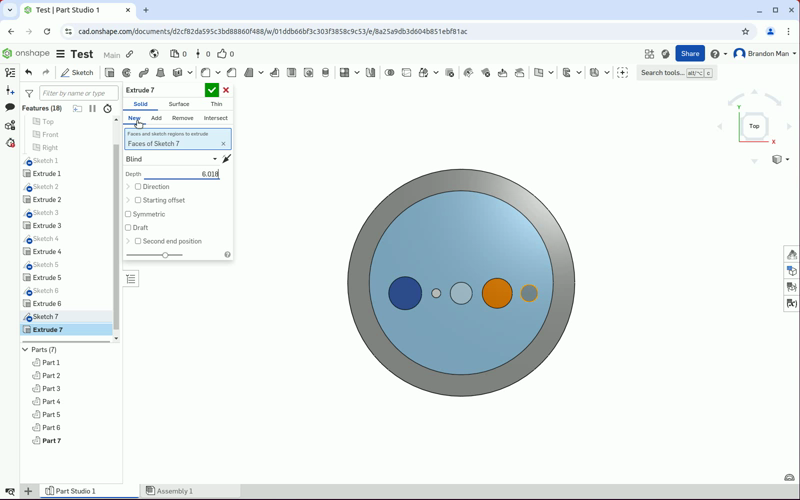
key(enter)
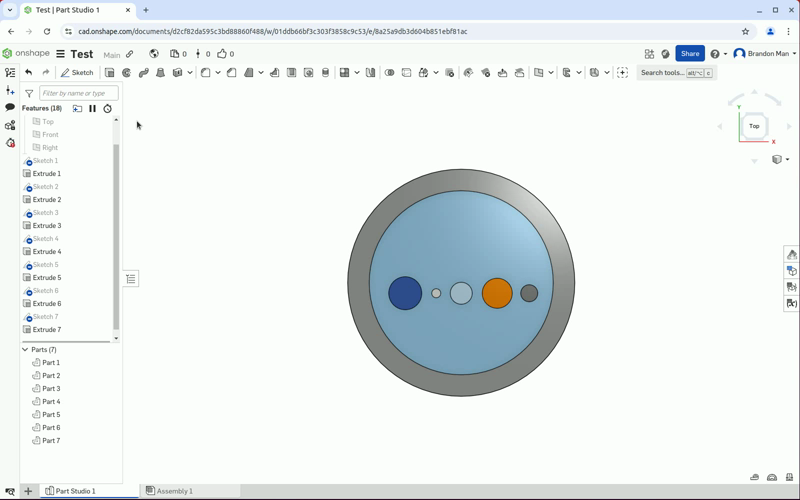
key(shift+h)
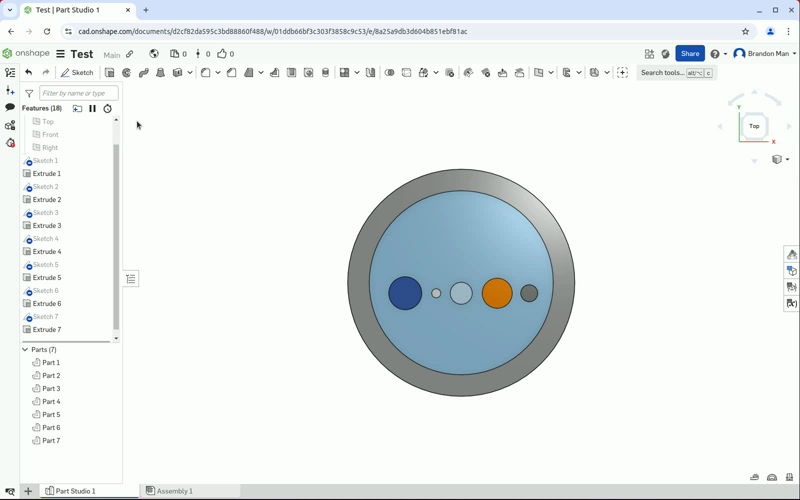
key(shift+h)
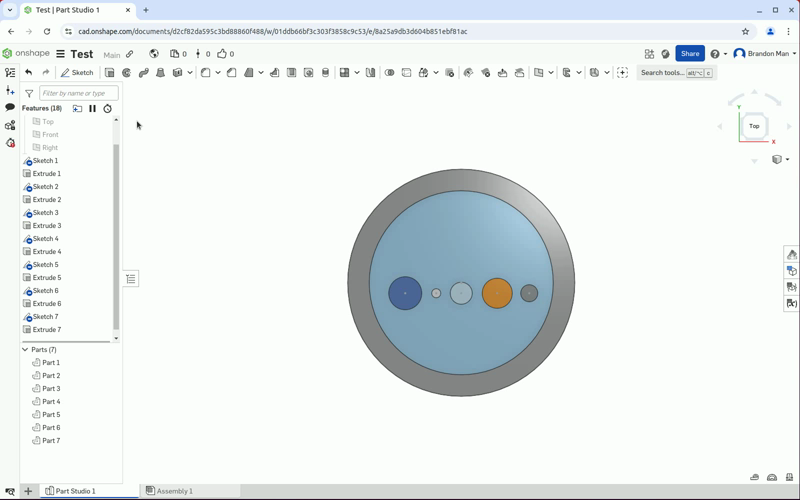
key(shift+7)
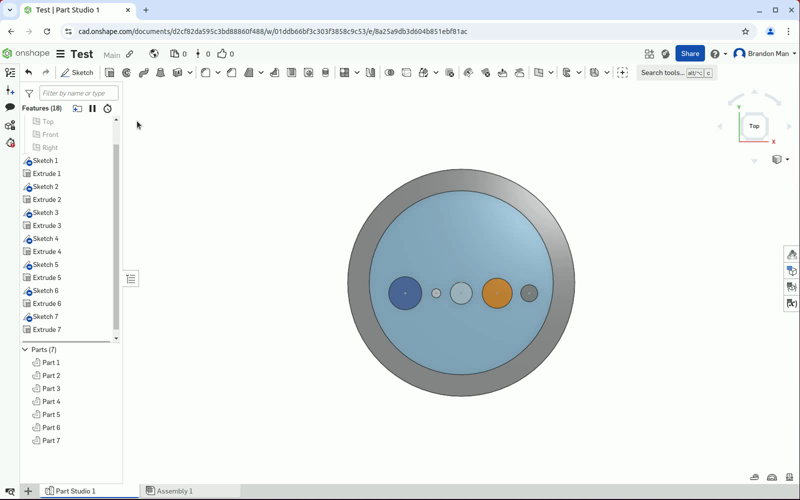
key(up, 3)
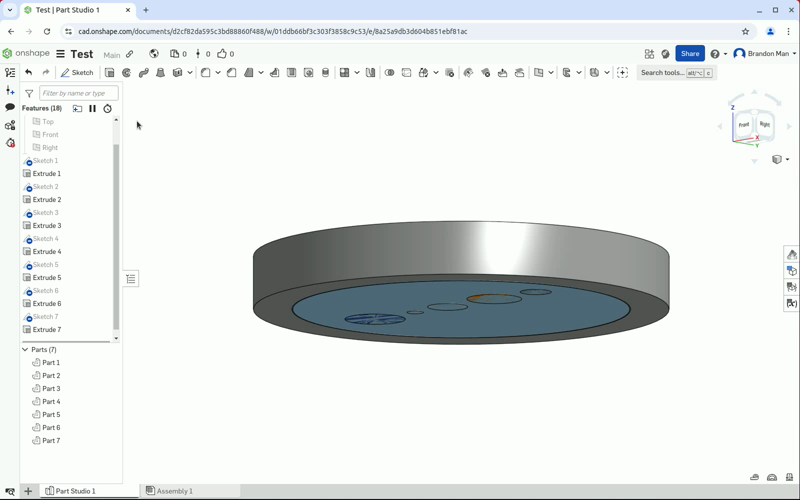
key(left, 3)
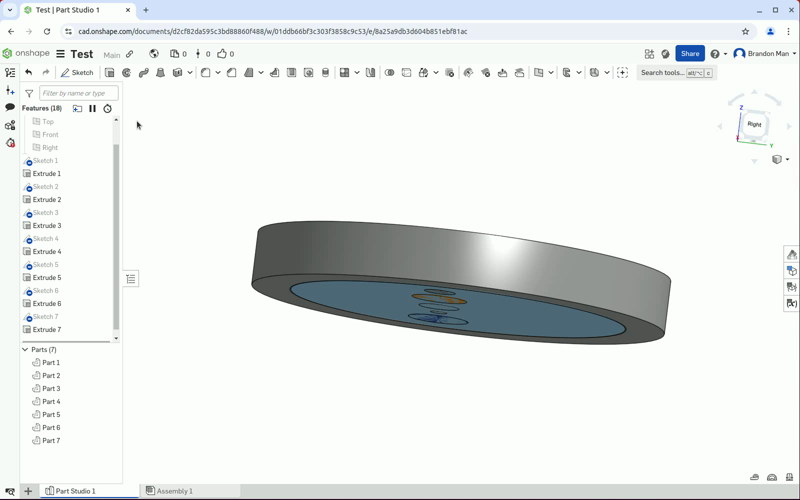
key(right, 3)
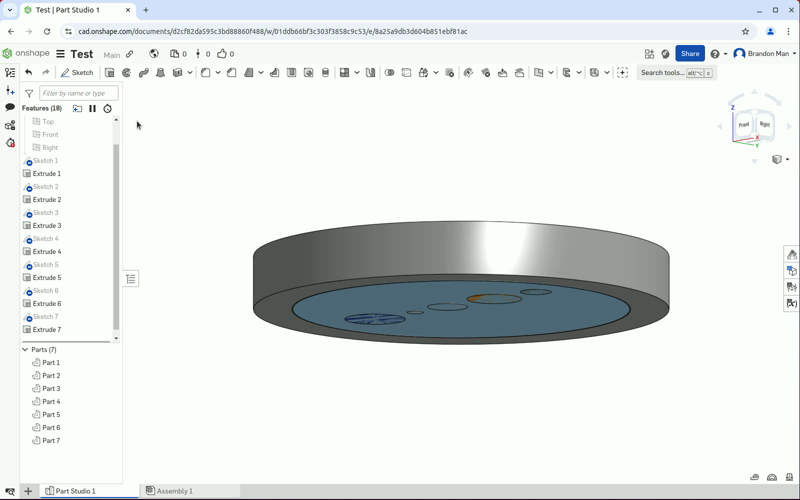
key(down, 3)
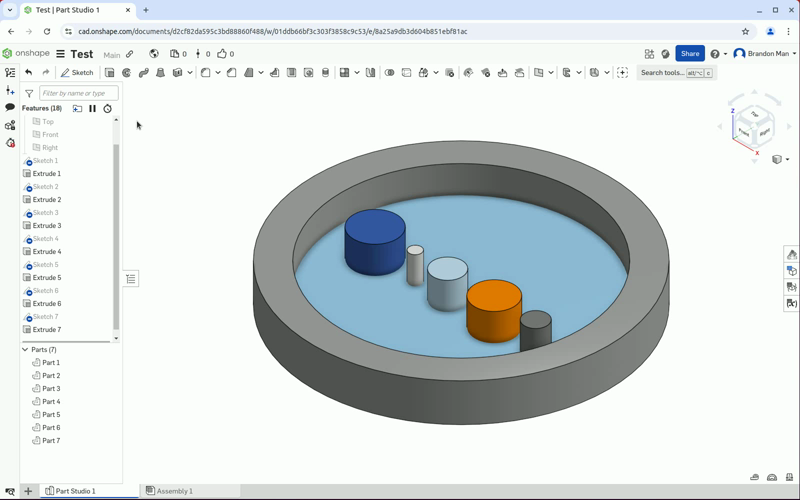
mouse_move(69, 163)
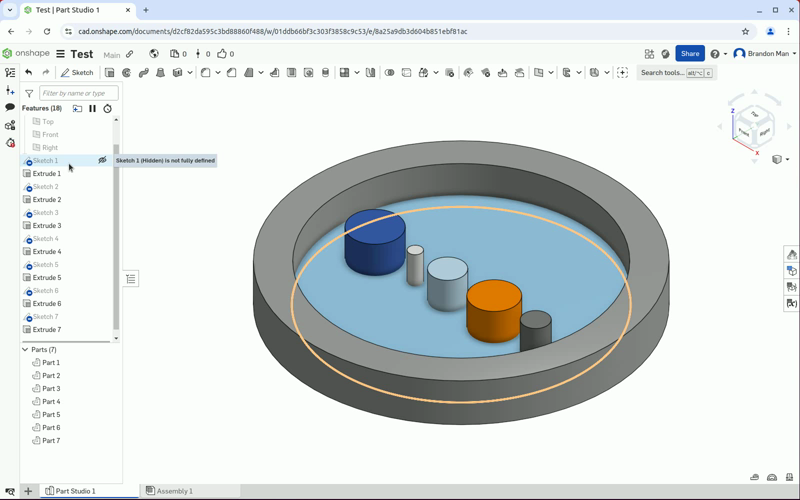
click(69, 163)